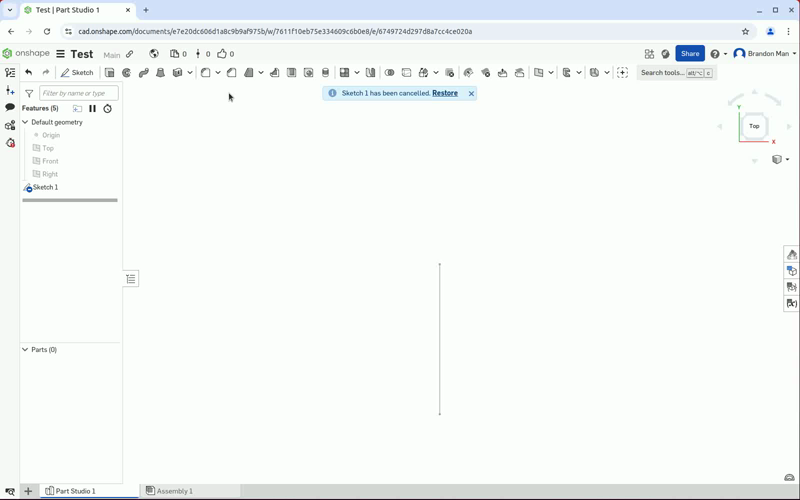
key(shift+h)
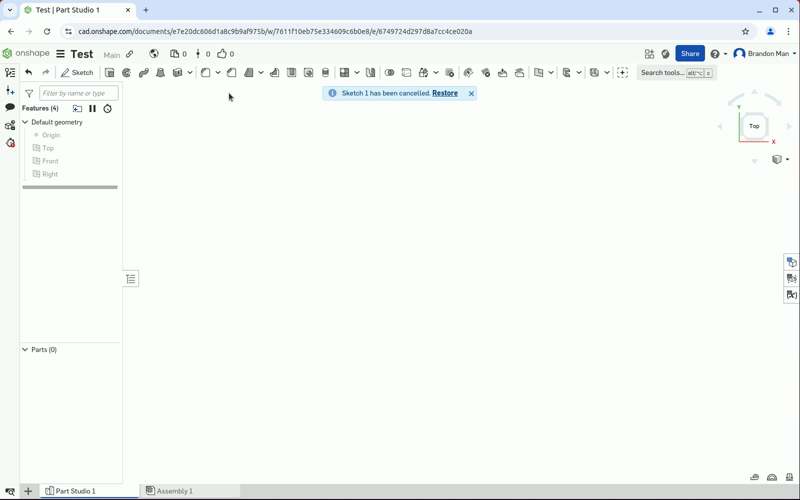
mouse_move(73, 352)
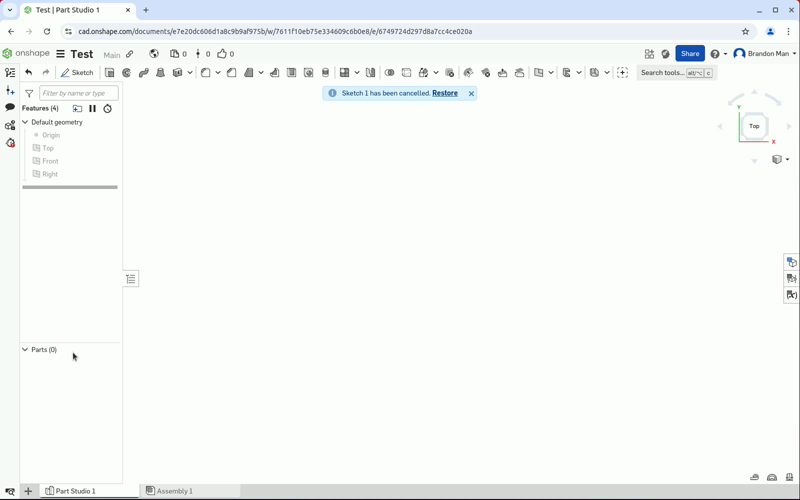
key(y)
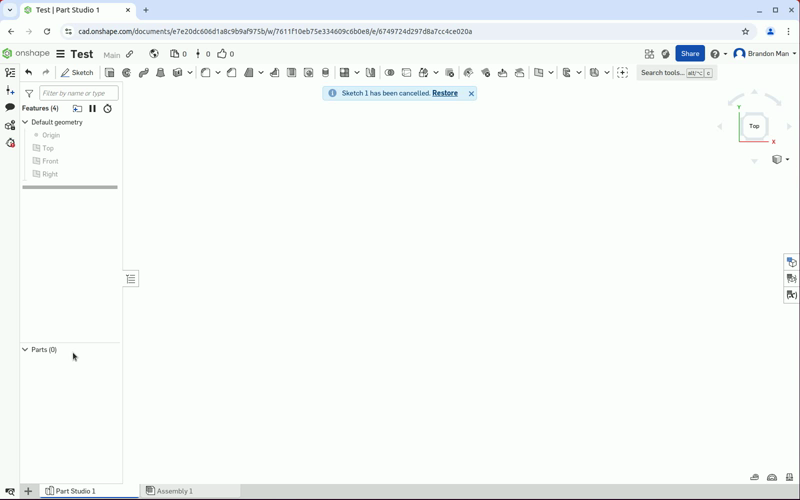
key(shift+p)
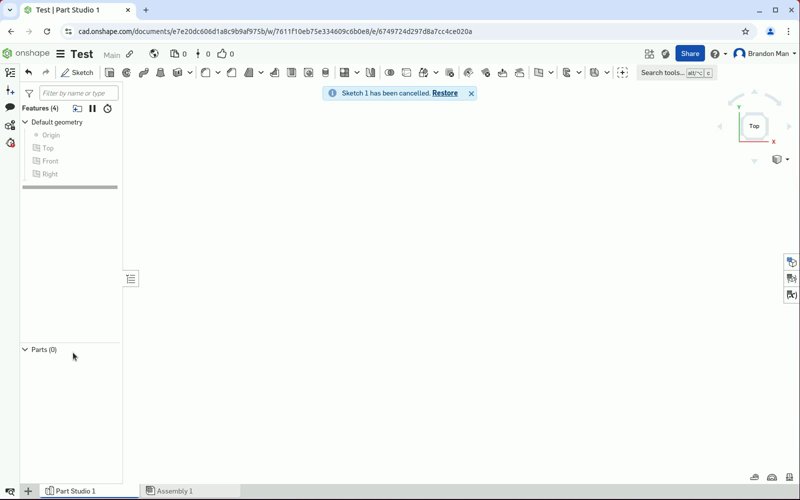
key(space)
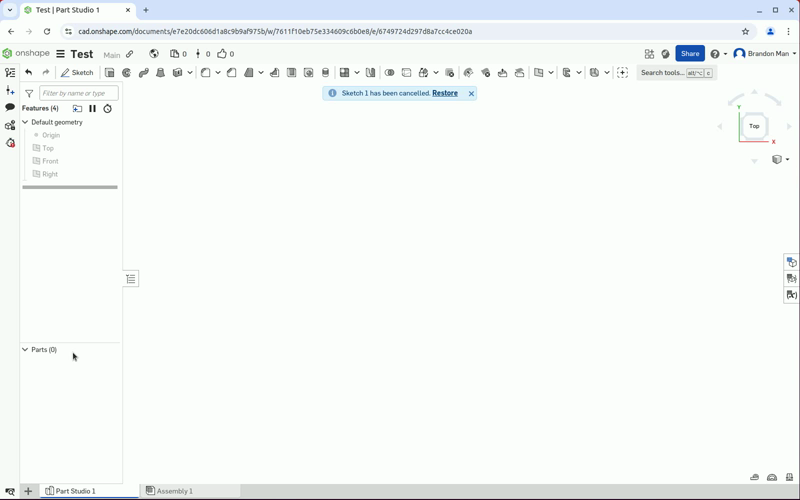
key_down(shift)
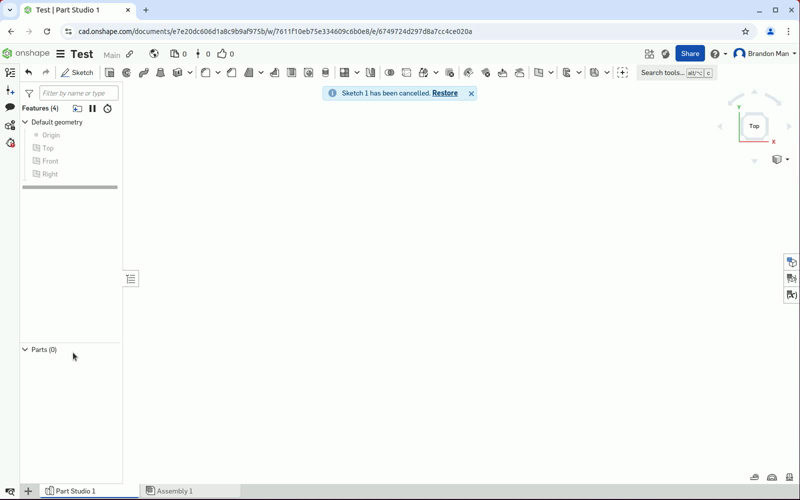
key(up)
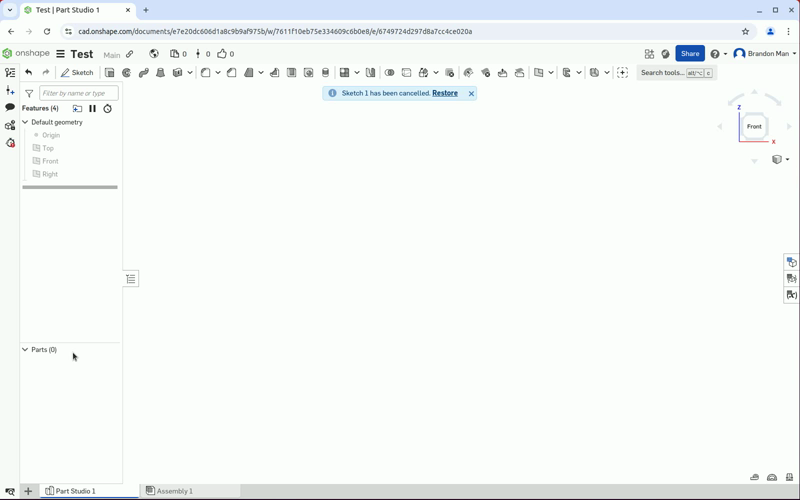
key_up(shift)
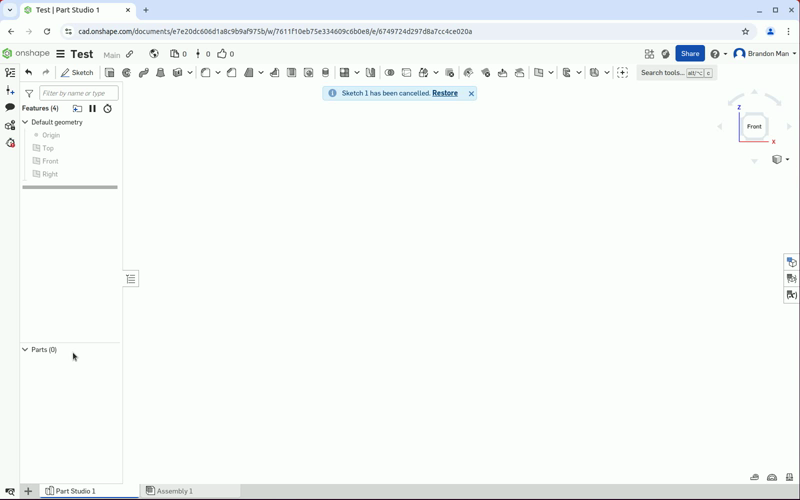
mouse_move(73, 352)
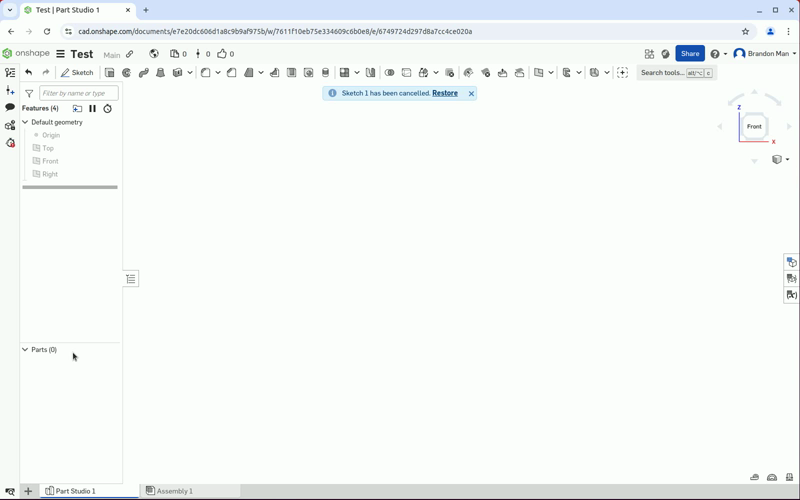
key(shift+y)
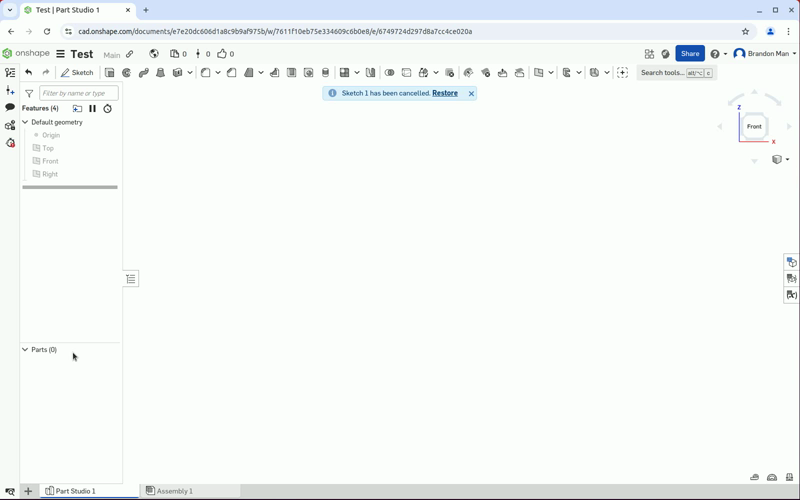
key(shift+s)
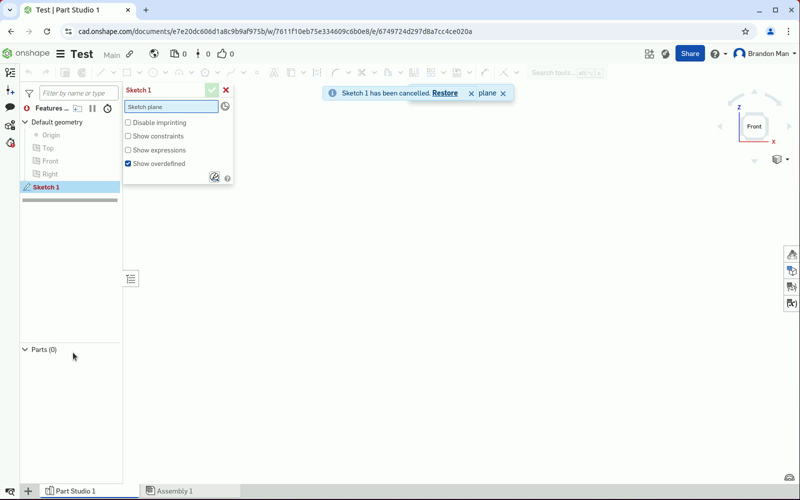
mouse_move(73, 163)
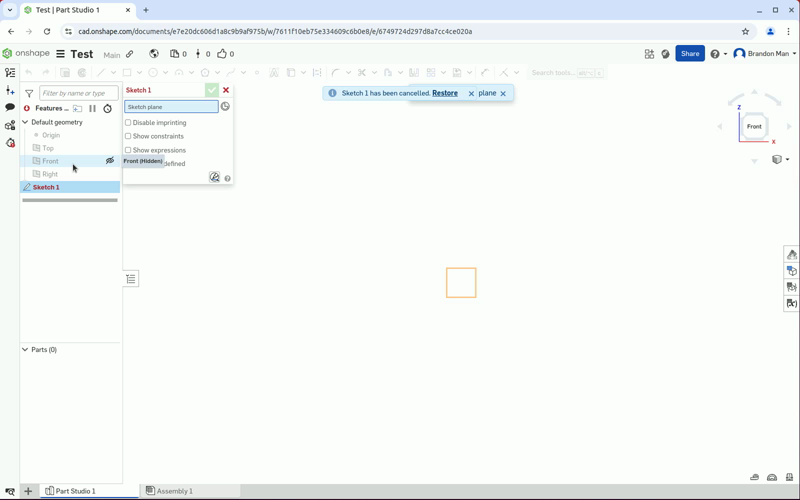
click(73, 163)
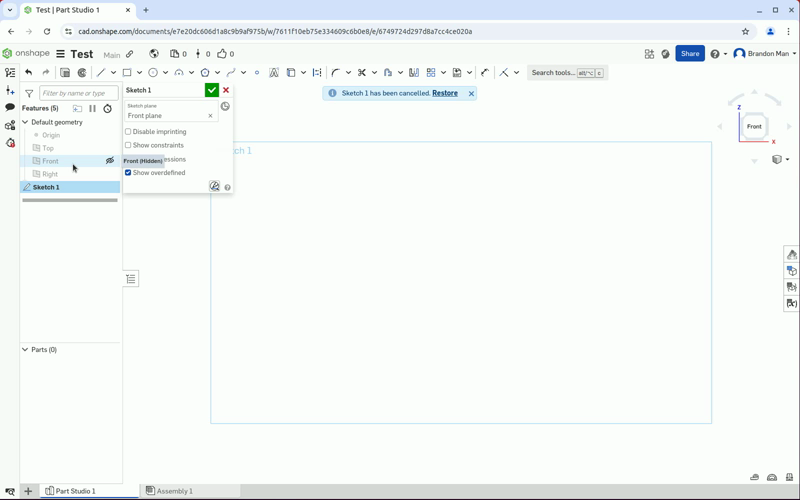
mouse_move(73, 352)
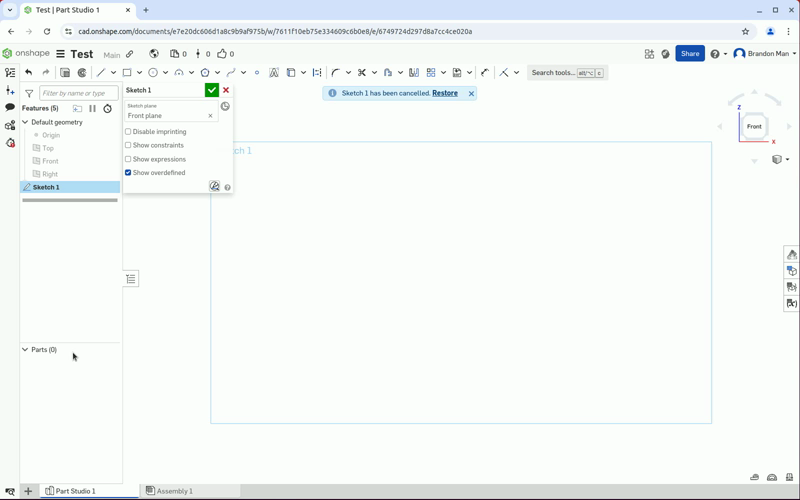
key(y)
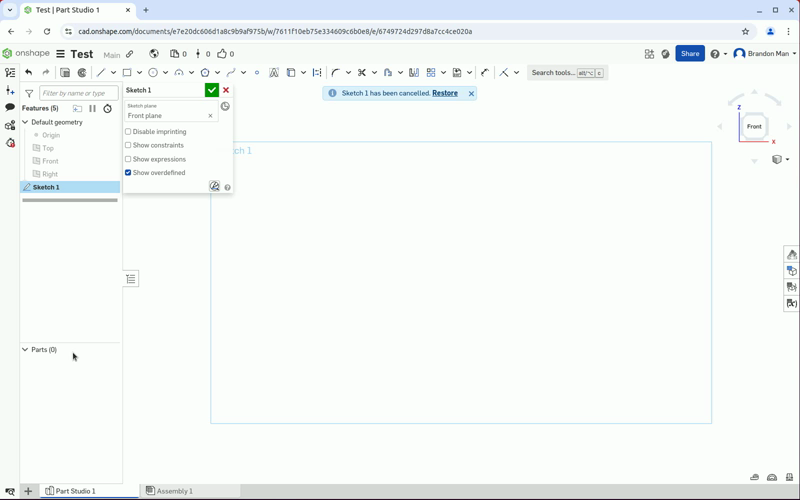
key(l)
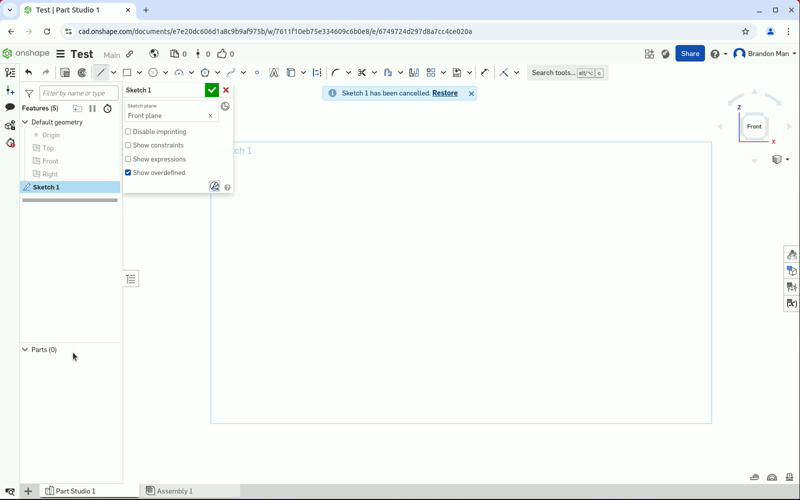
key_down(shift)
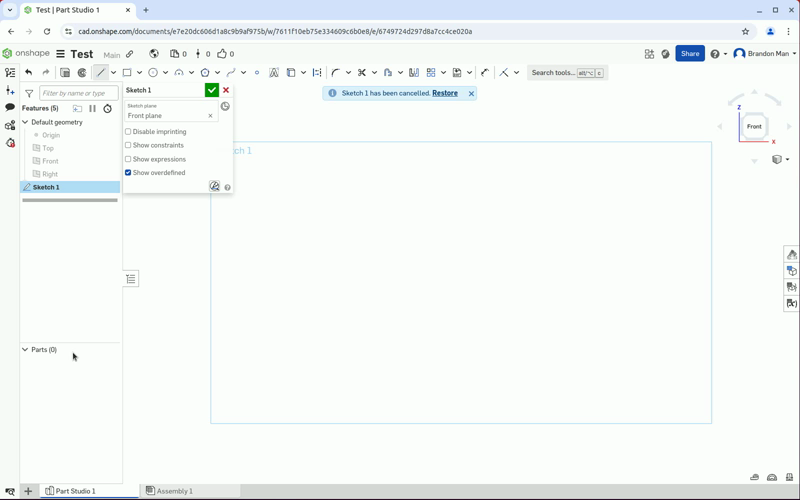
mouse_move(460, 282)
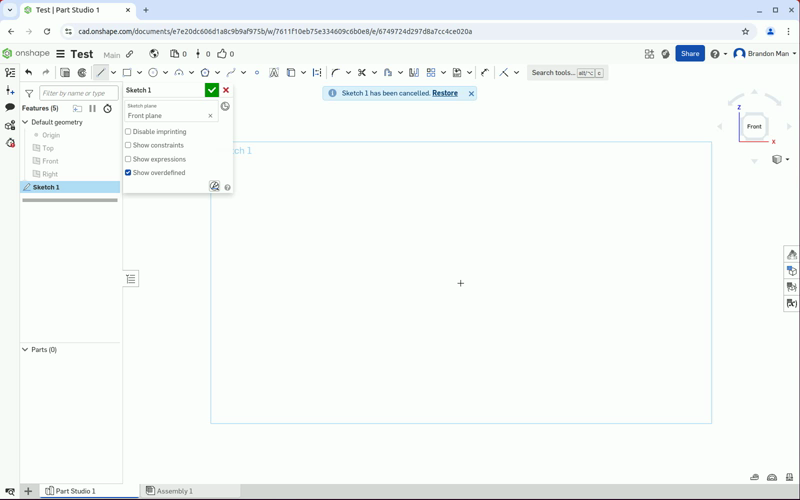
click(460, 282)
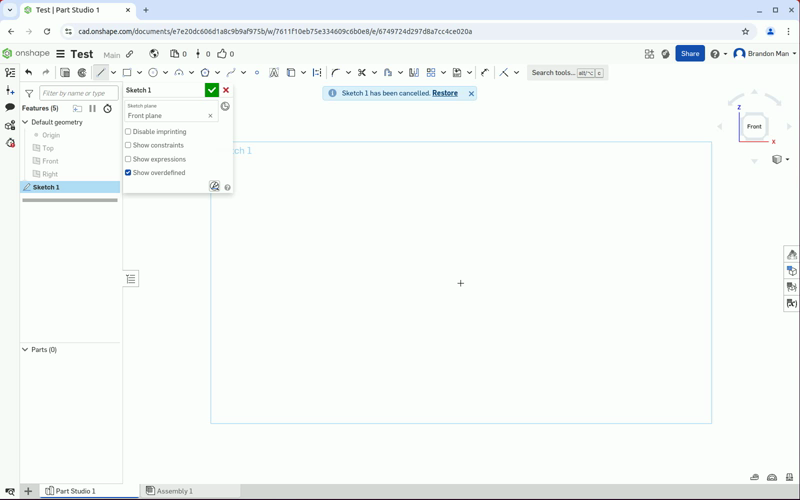
key_up(shift)
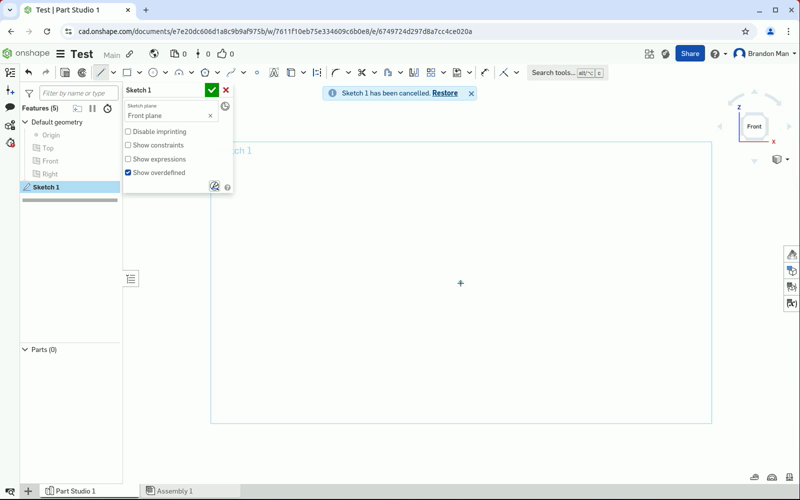
key_down(shift)
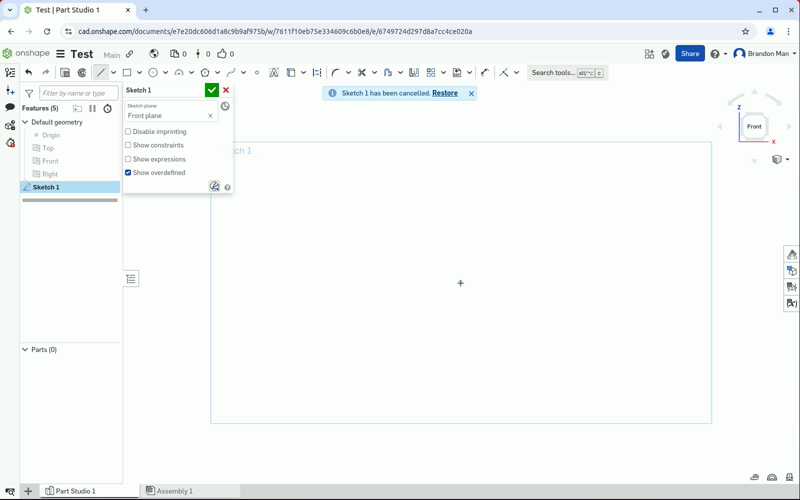
mouse_move(573, 282)
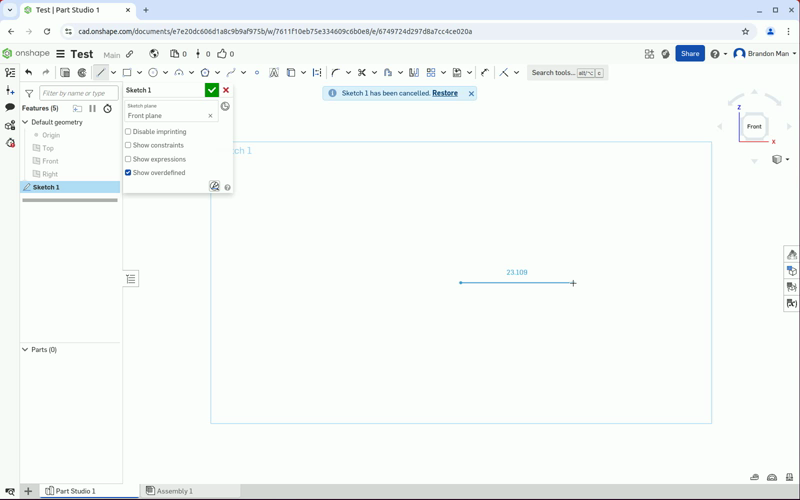
click(573, 282)
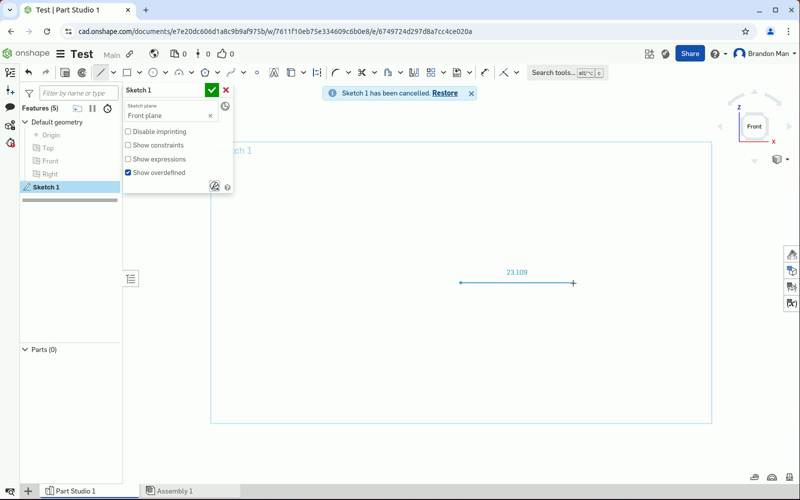
key_up(shift)
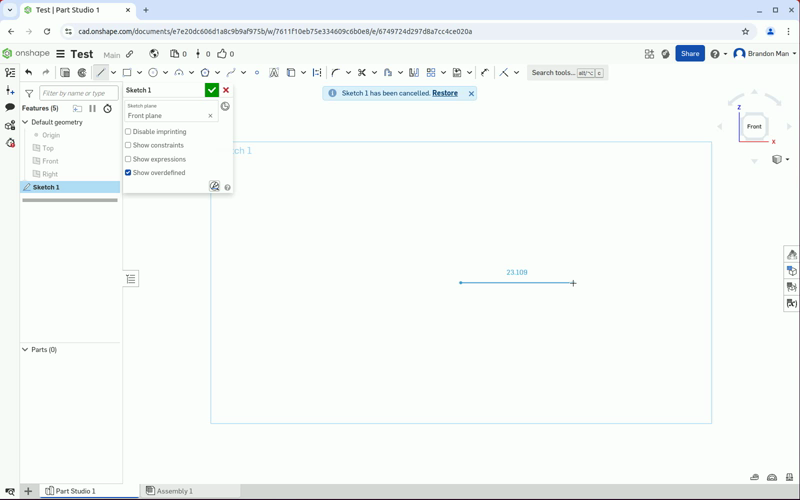
key_down(shift)
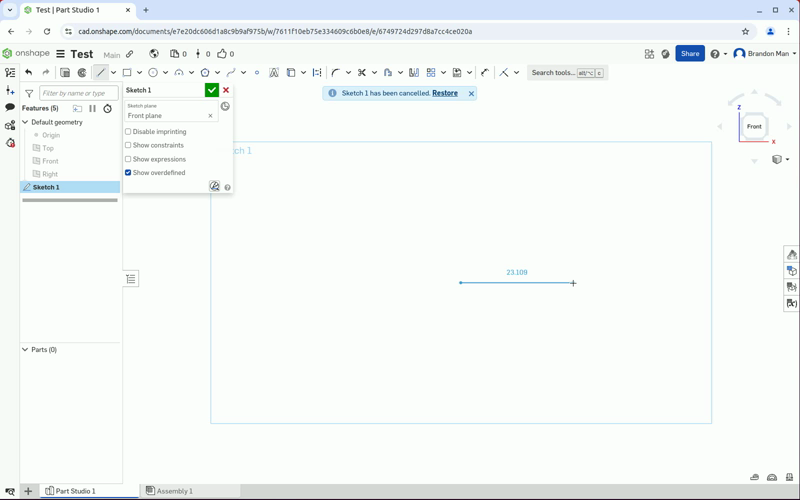
mouse_move(589, 282)
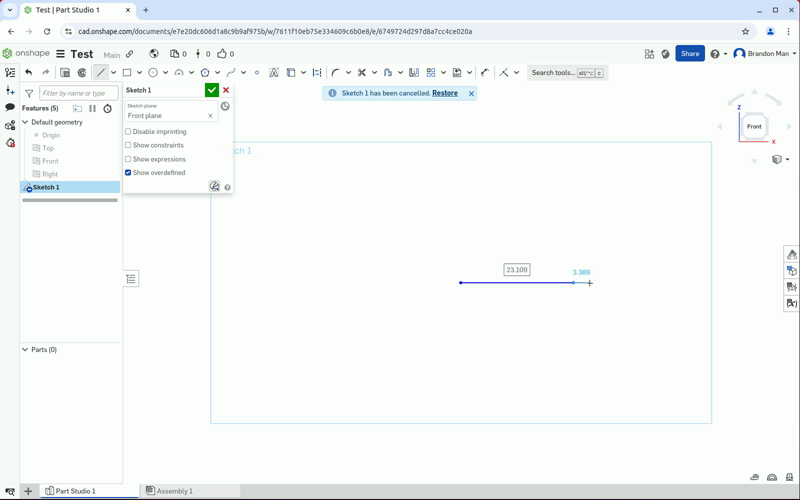
mouse_move(573, 245)
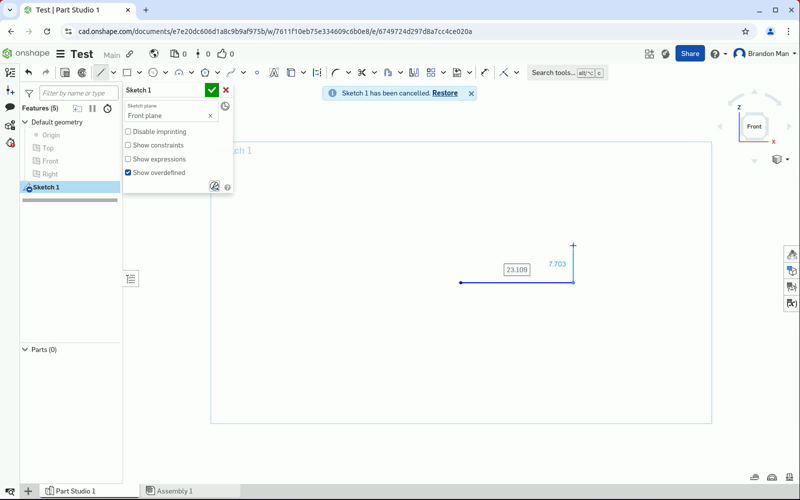
click(573, 245)
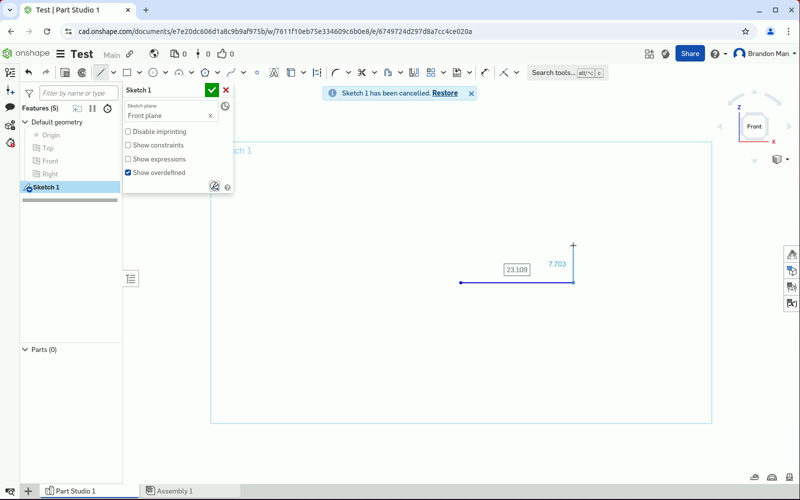
key_up(shift)
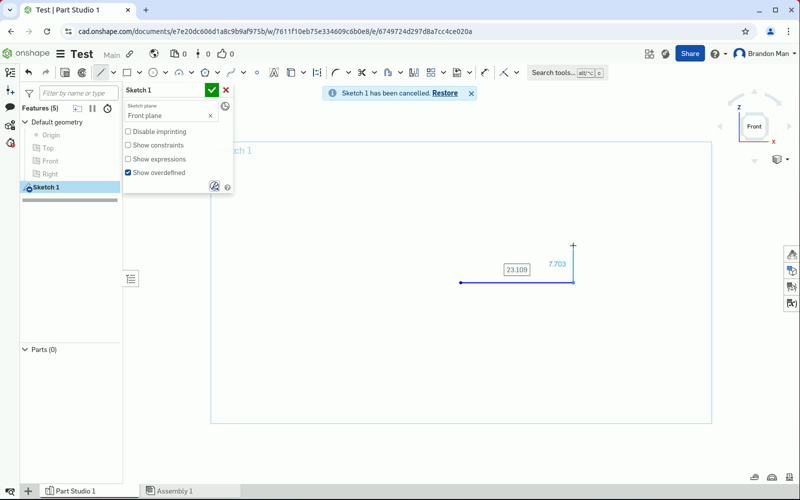
key_down(shift)
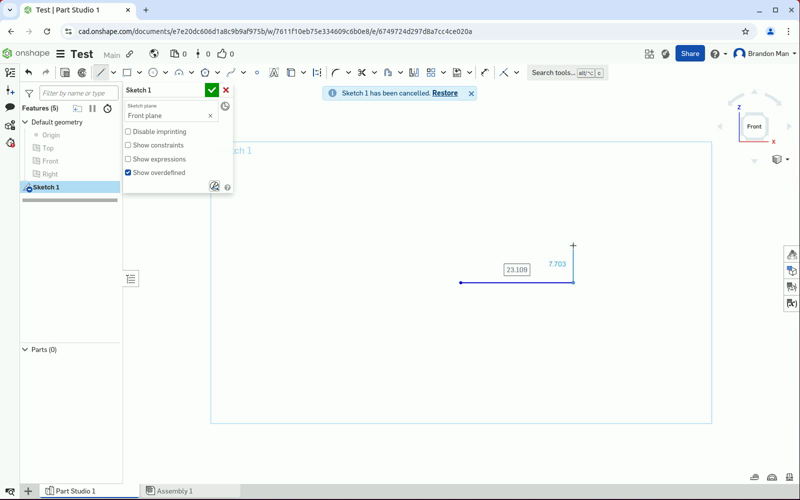
mouse_move(460, 245)
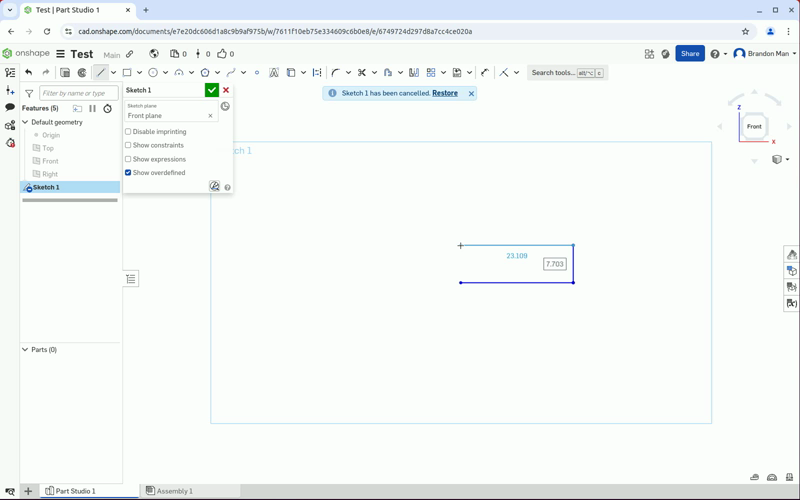
click(460, 245)
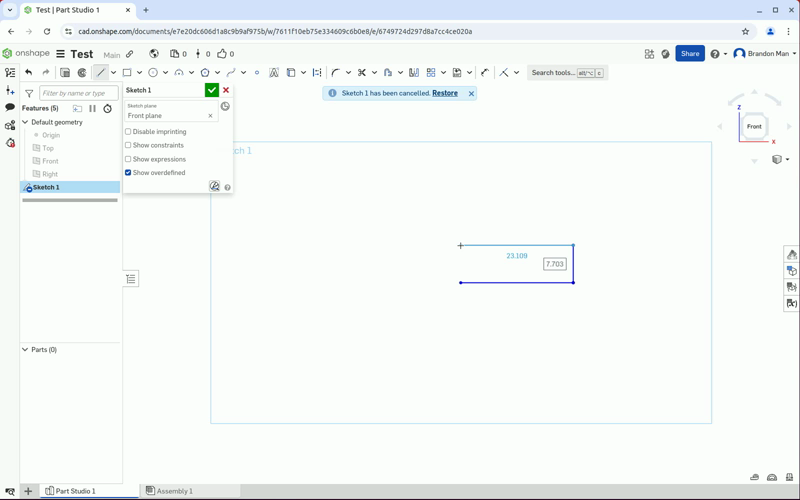
key_up(shift)
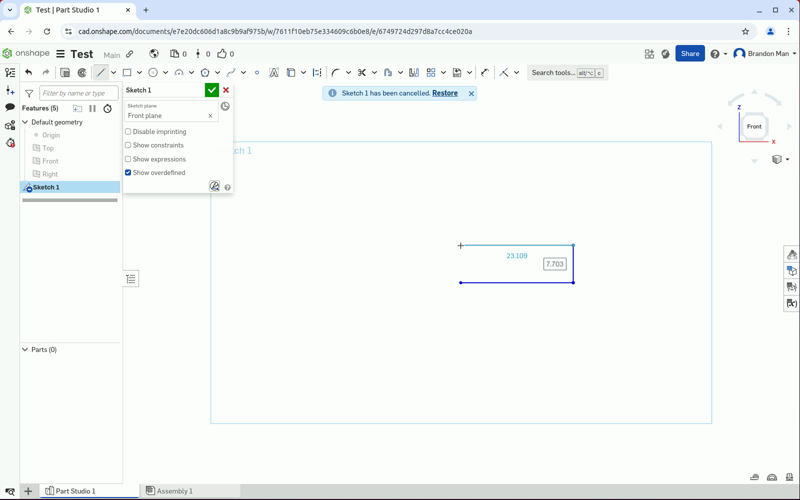
mouse_move(490, 245)
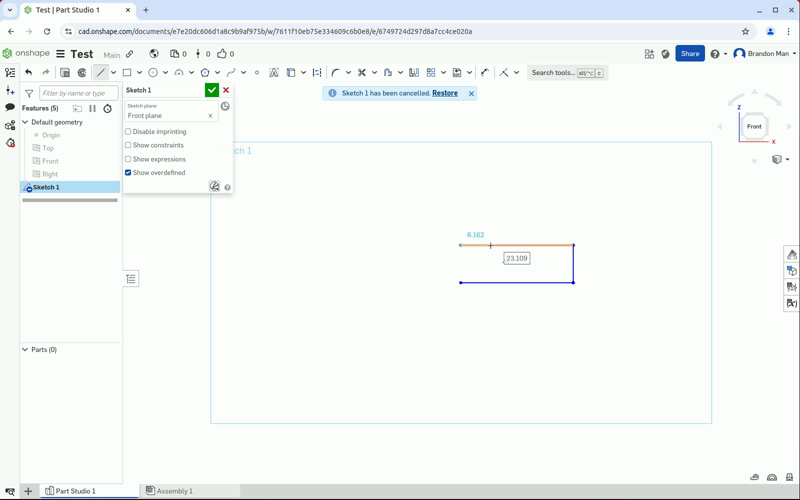
key_down(shift)
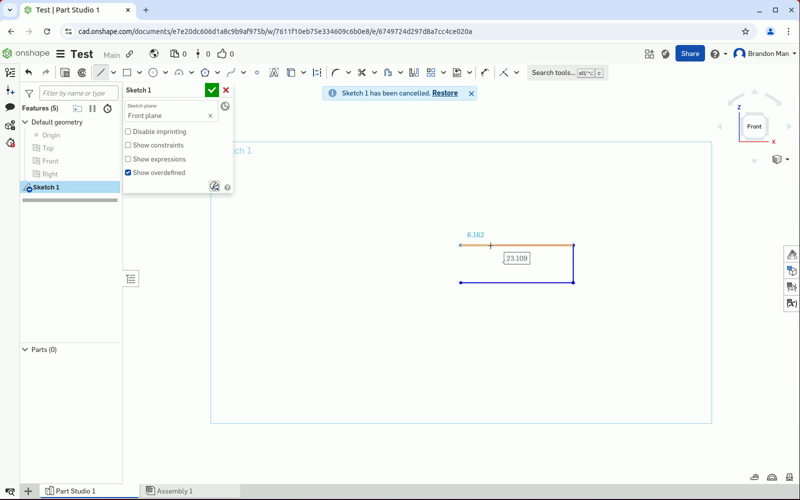
mouse_move(460, 282)
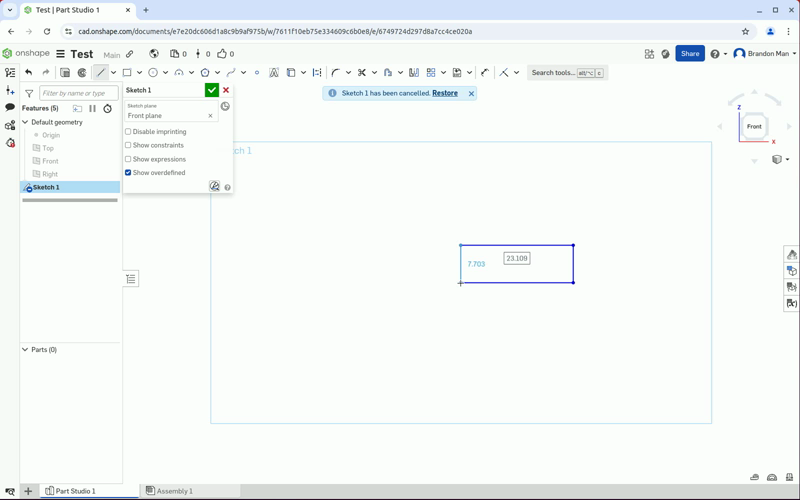
key_up(shift)
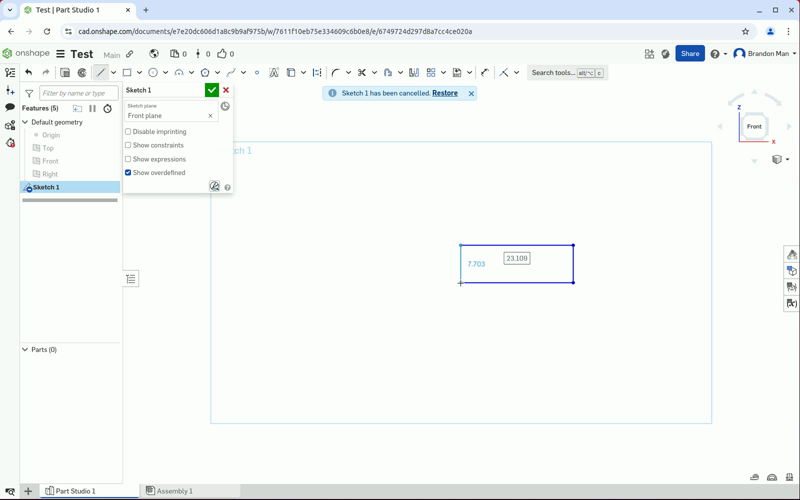
click(460, 282)
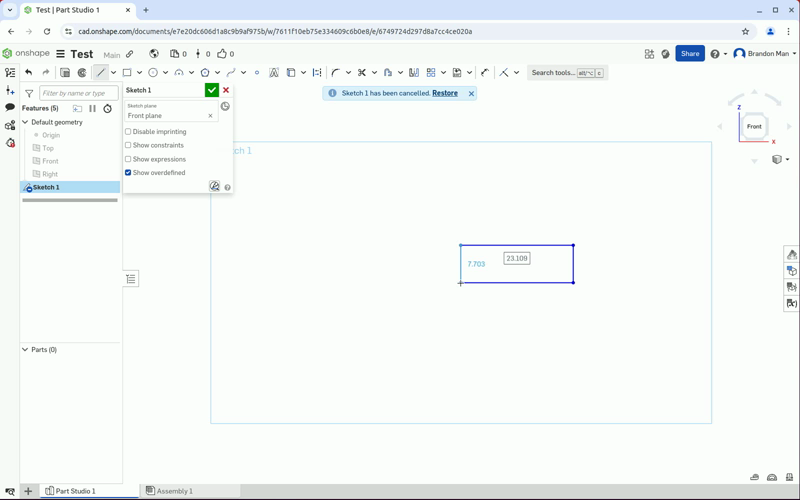
key(esc)
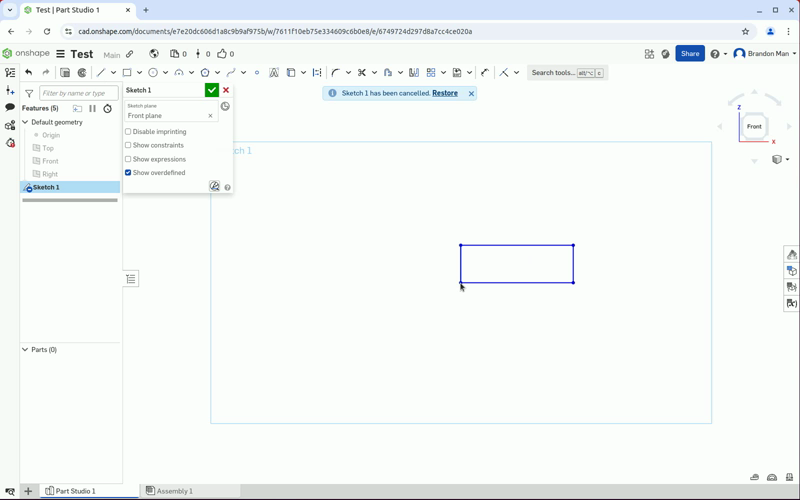
mouse_move(518, 270)
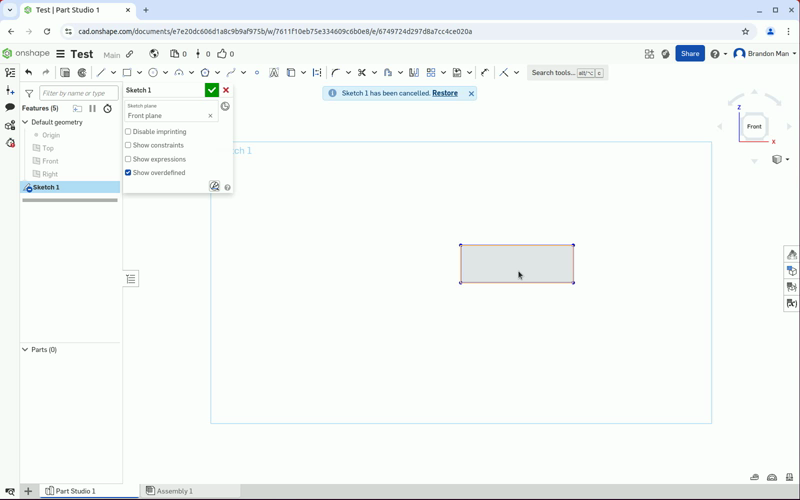
click(518, 270)
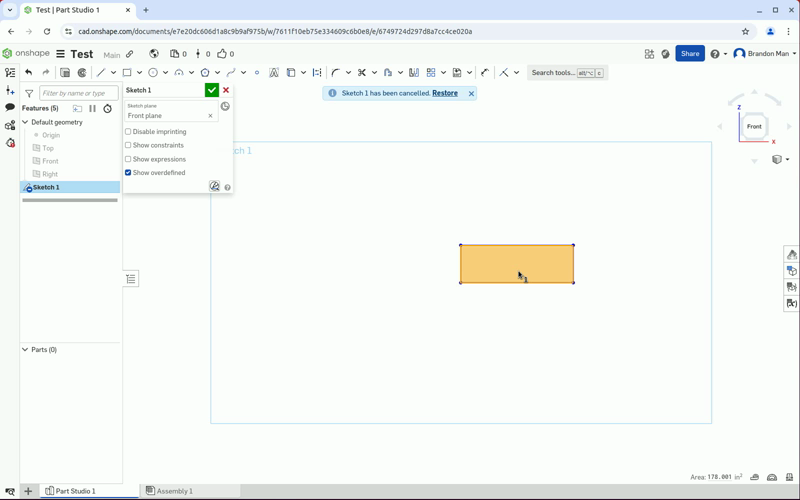
mouse_move(73, 352)
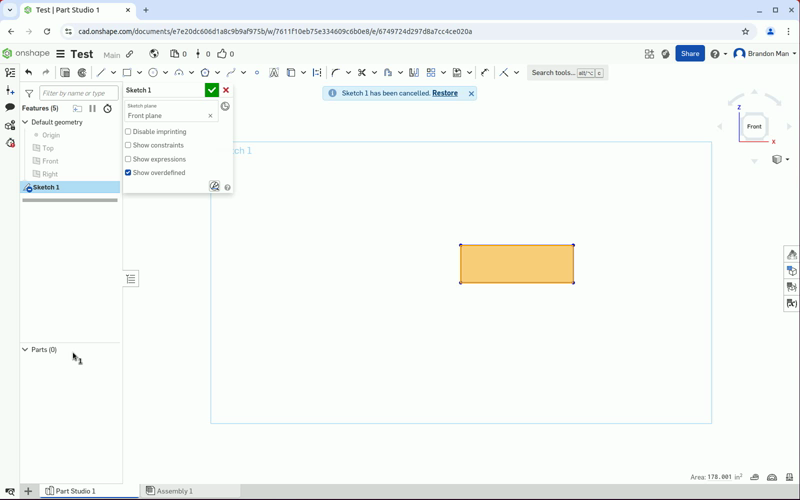
key(shift+y)
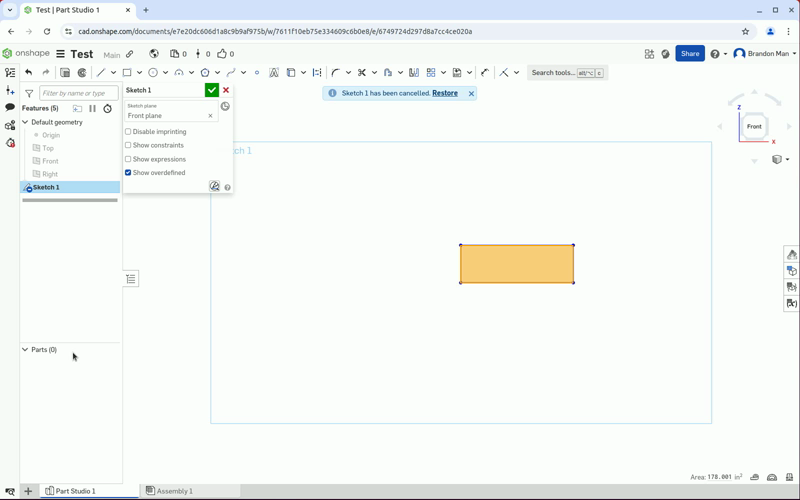
key(shift+e)
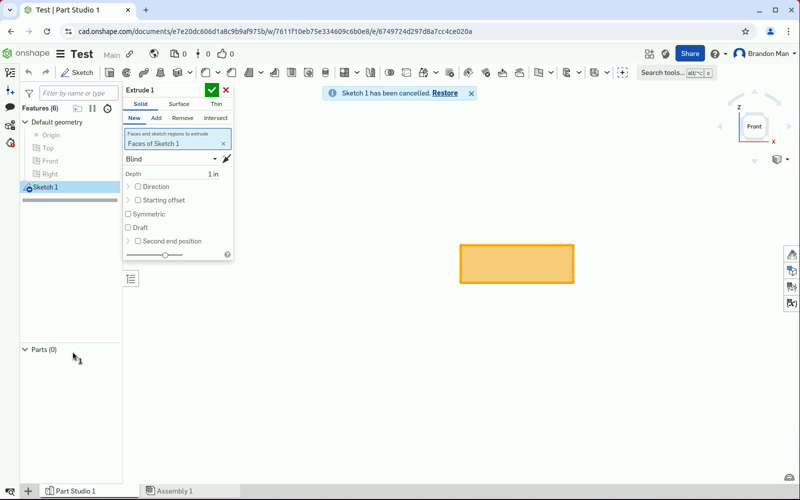
mouse_move(143, 106)
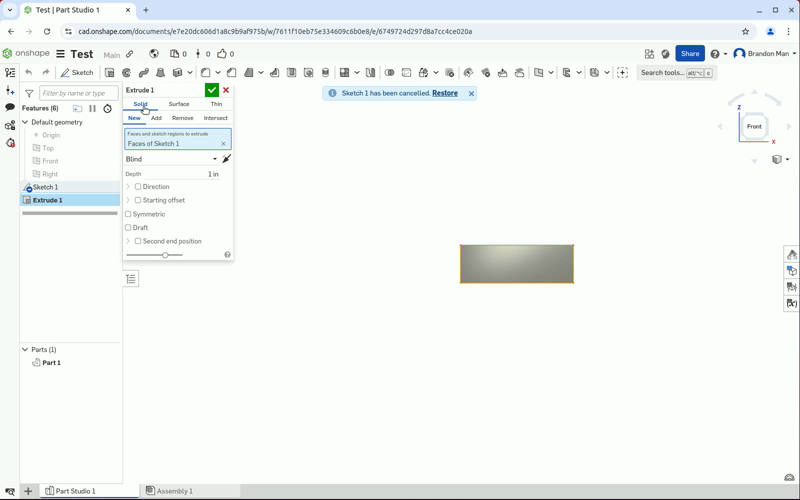
click(143, 106)
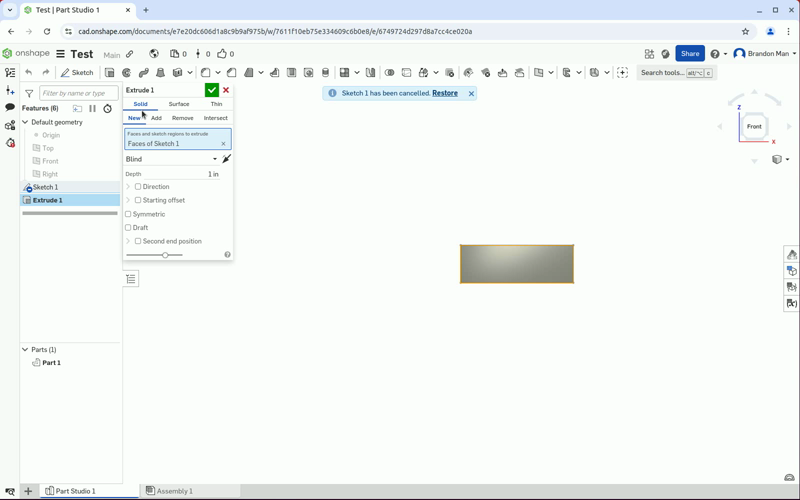
mouse_move(137, 120)
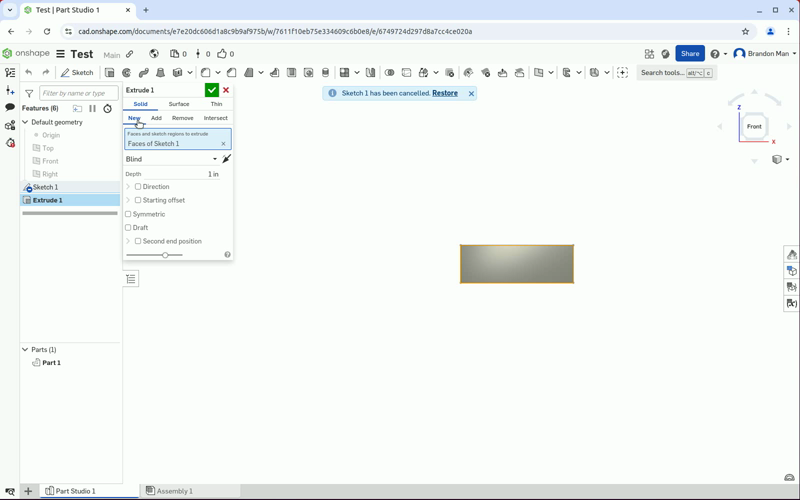
click(137, 120)
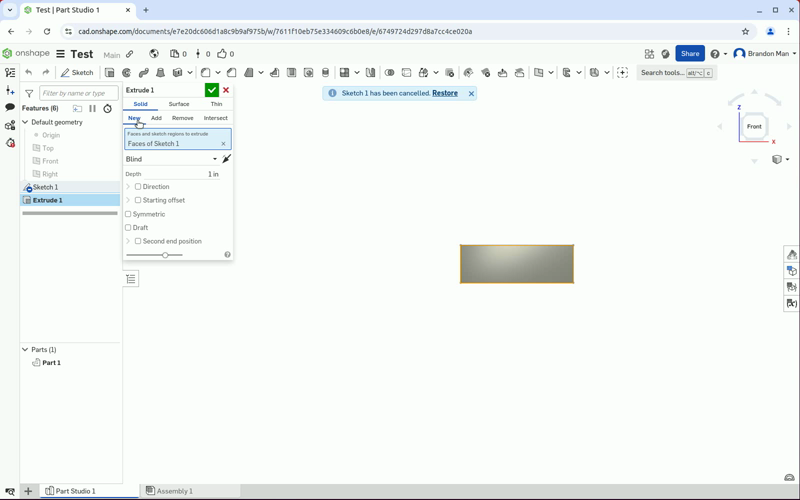
key(tab, 4)
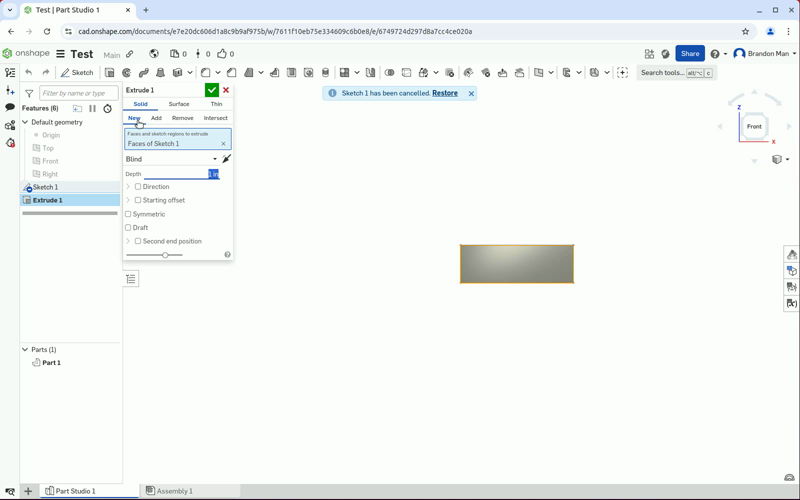
text(3.129)
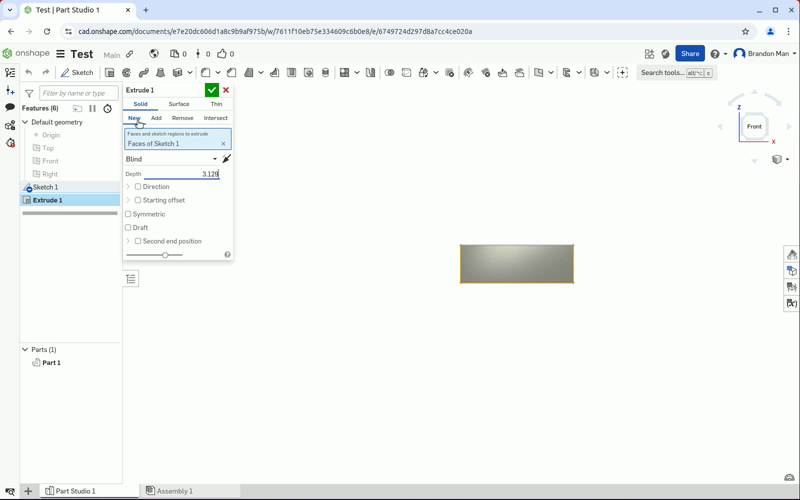
key(enter)
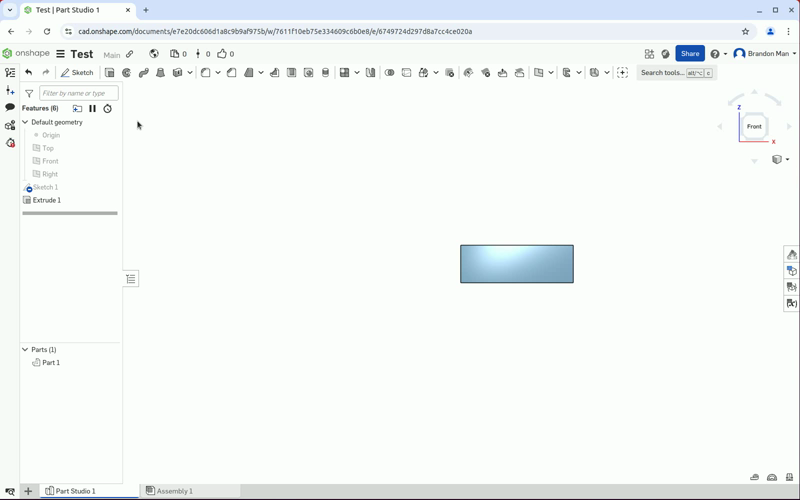
key(shift+h)
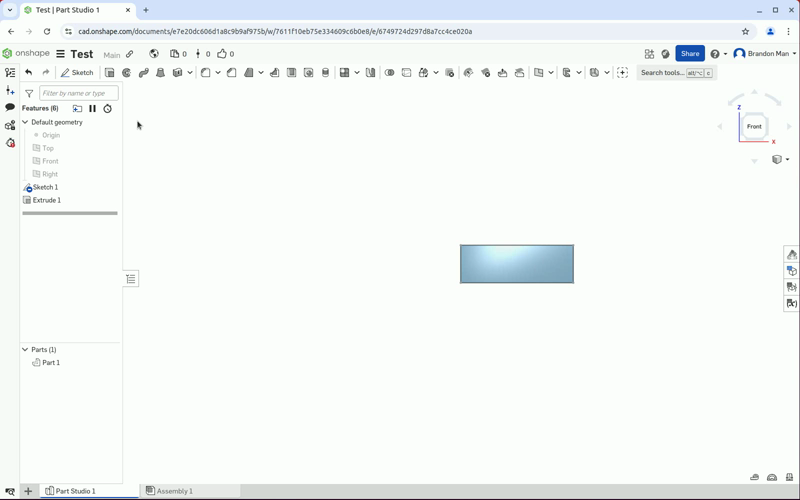
key(shift+h)
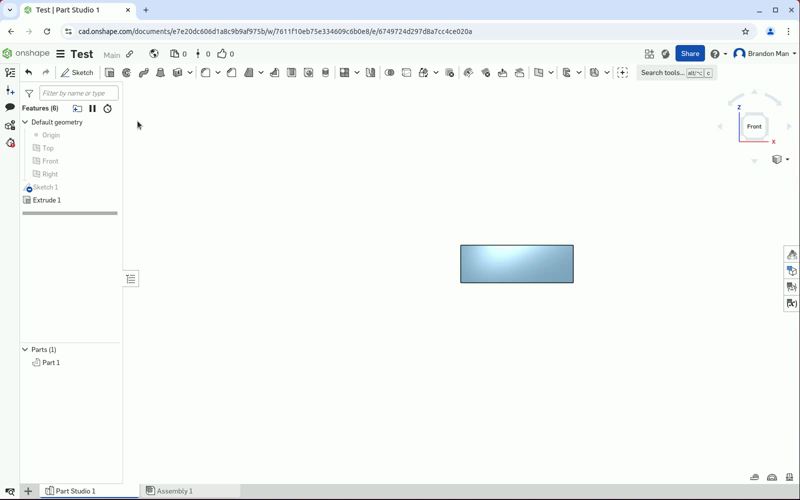
mouse_move(73, 189)
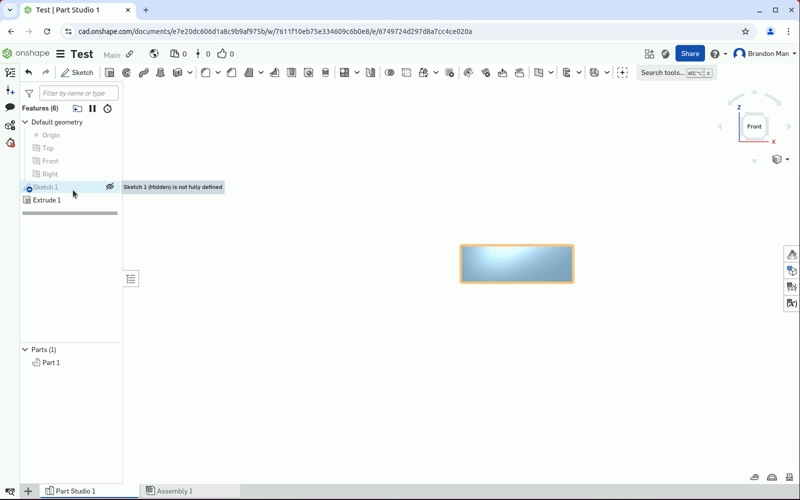
click(73, 189)
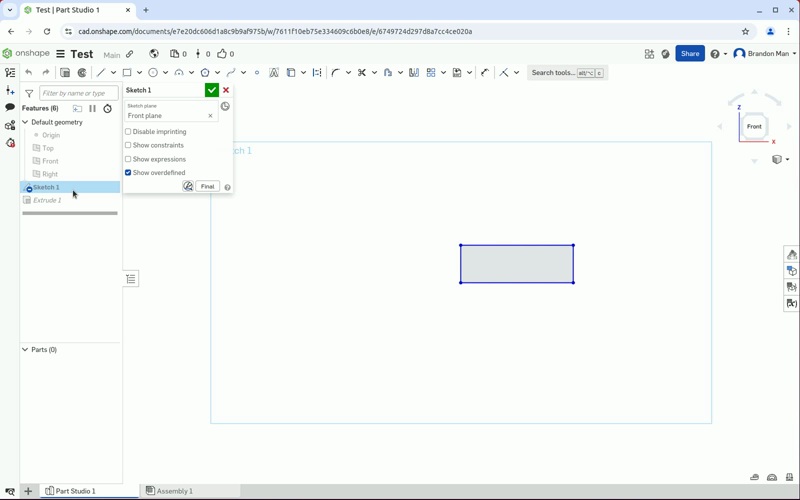
mouse_move(229, 92)
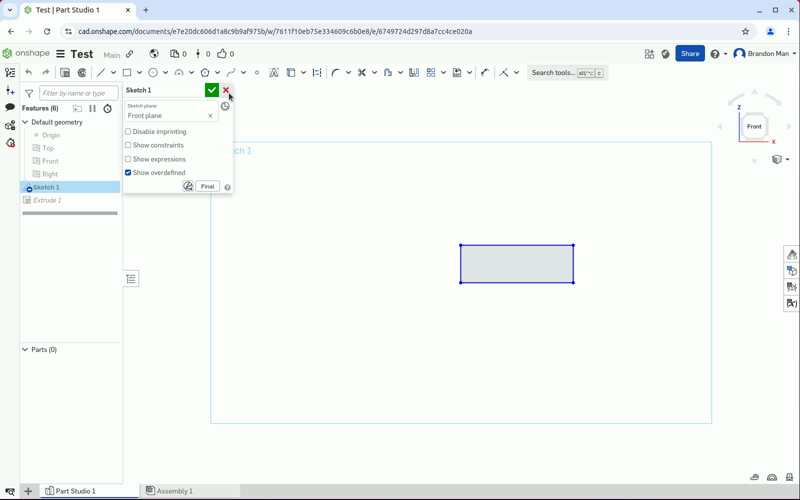
click(229, 92)
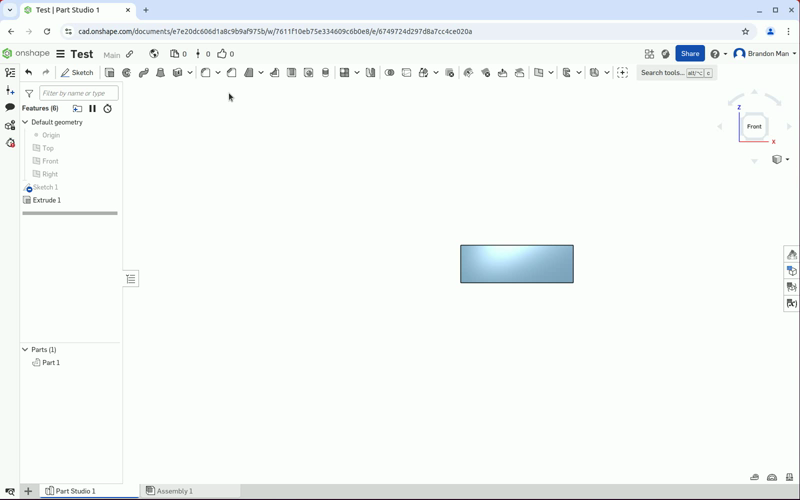
mouse_move(541, 75)
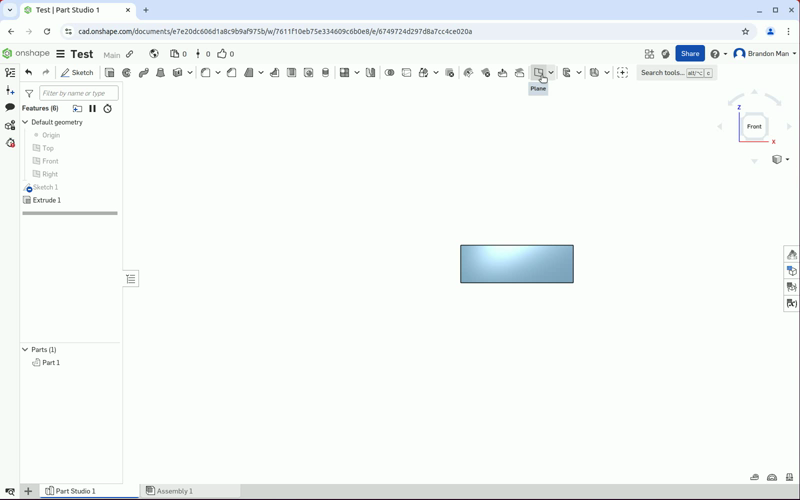
click(541, 75)
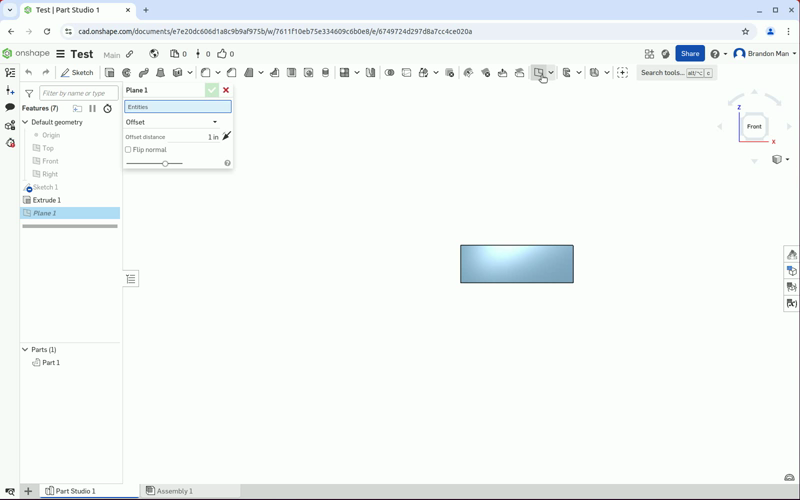
mouse_move(73, 163)
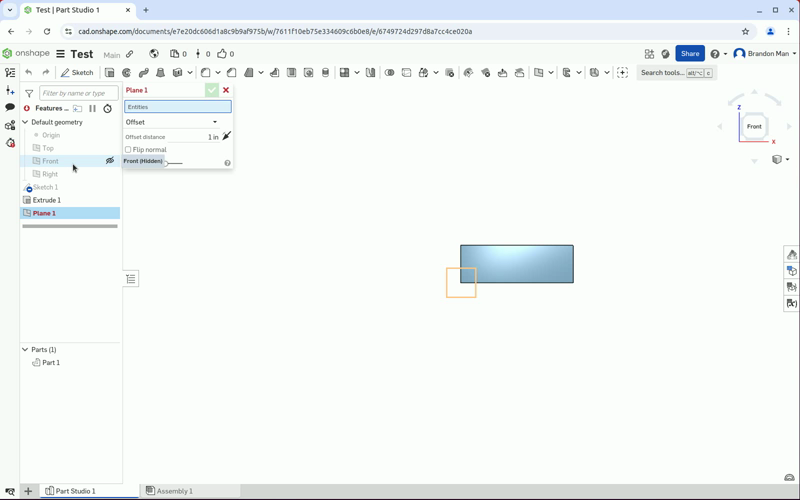
click(73, 163)
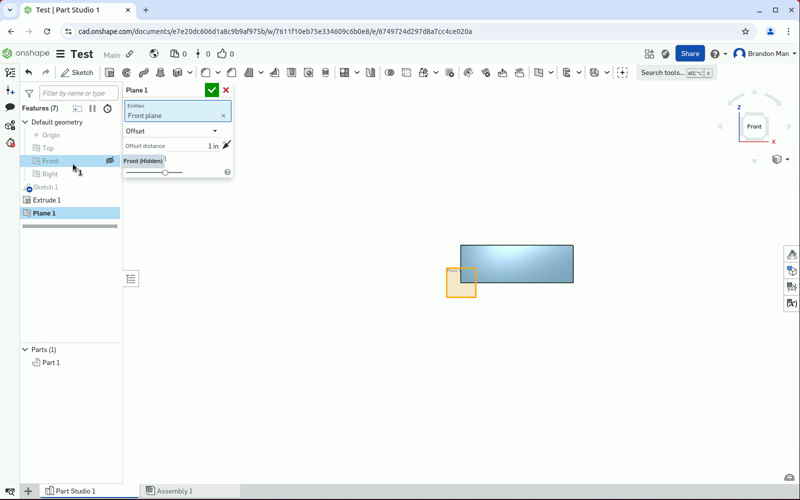
key(tab, 2)
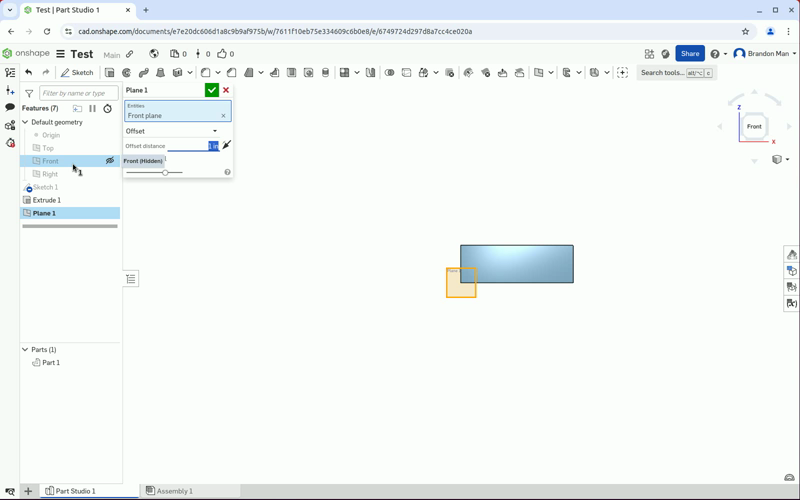
text(3.143)
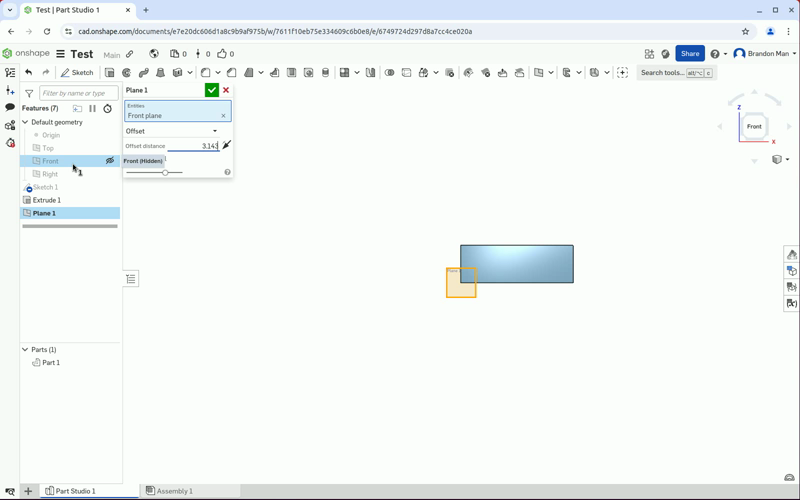
key(enter, 2)
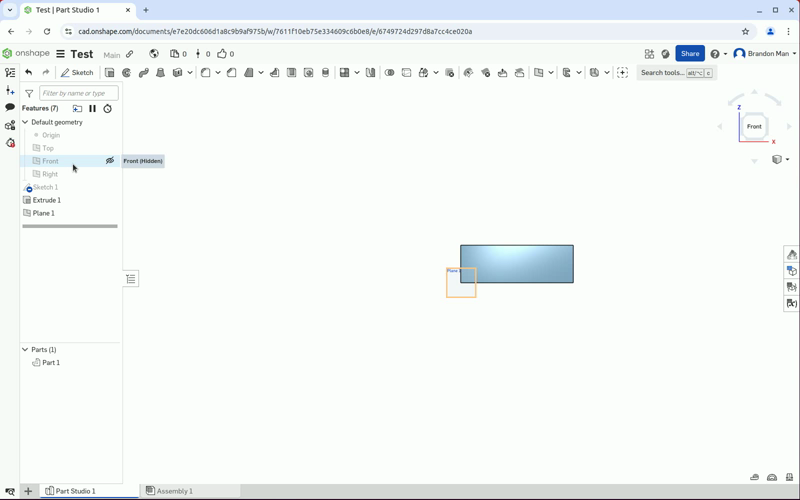
key(shift+s)
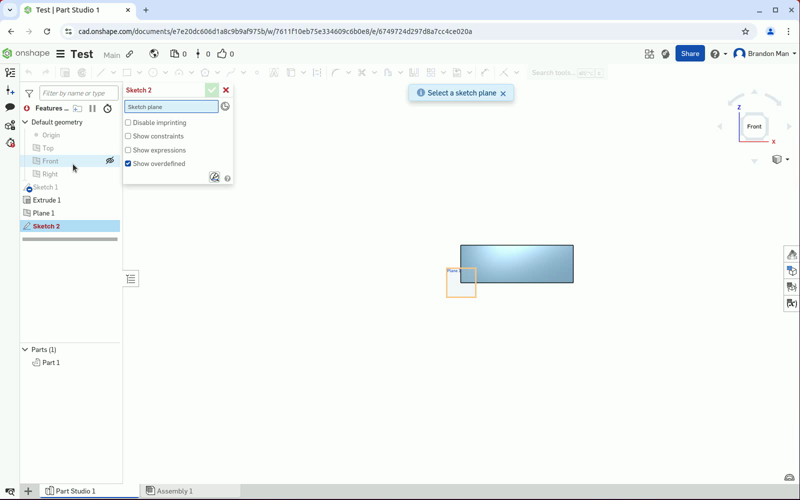
mouse_move(73, 215)
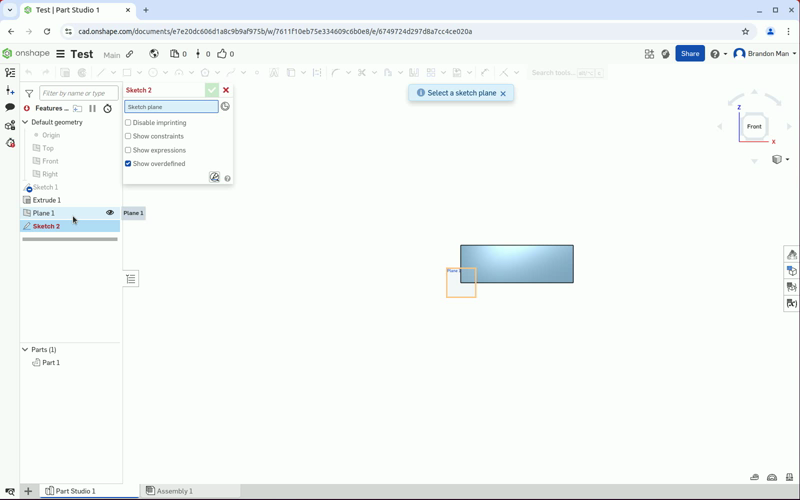
click(73, 215)
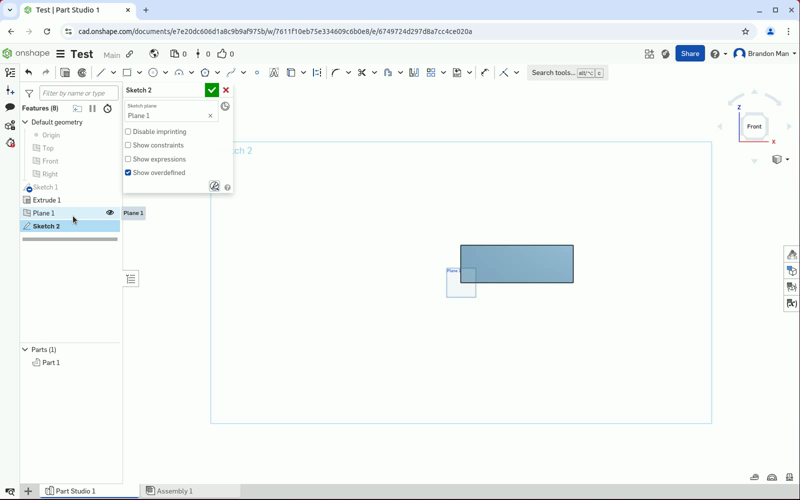
mouse_move(73, 352)
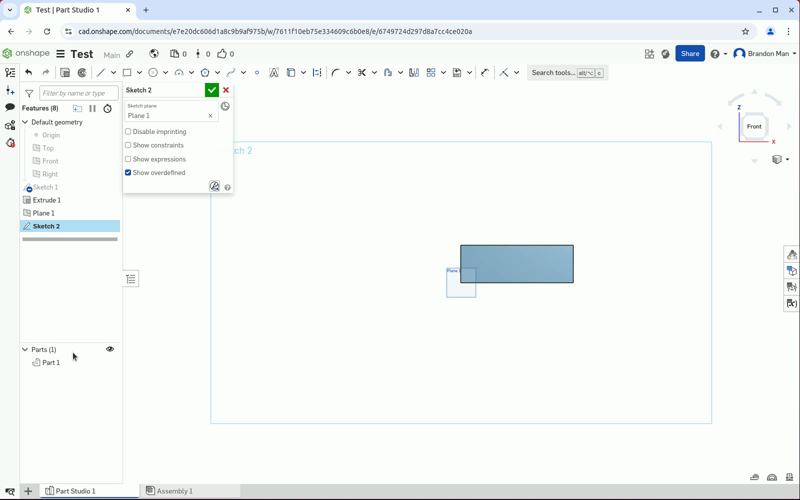
key(y)
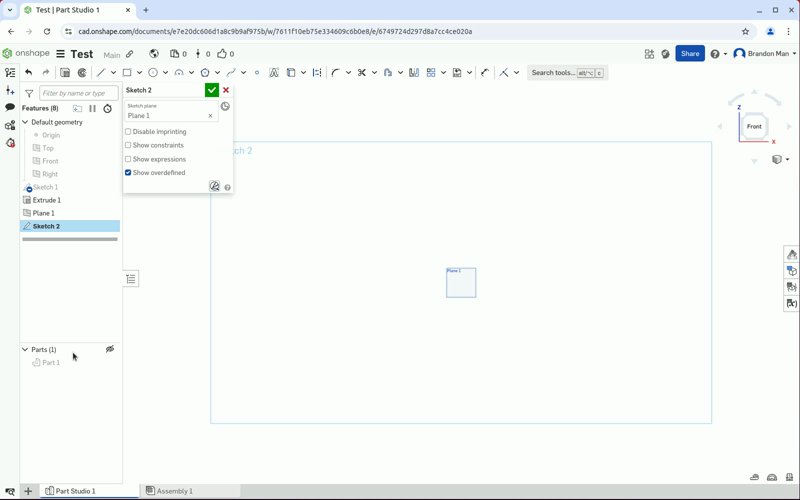
key(l)
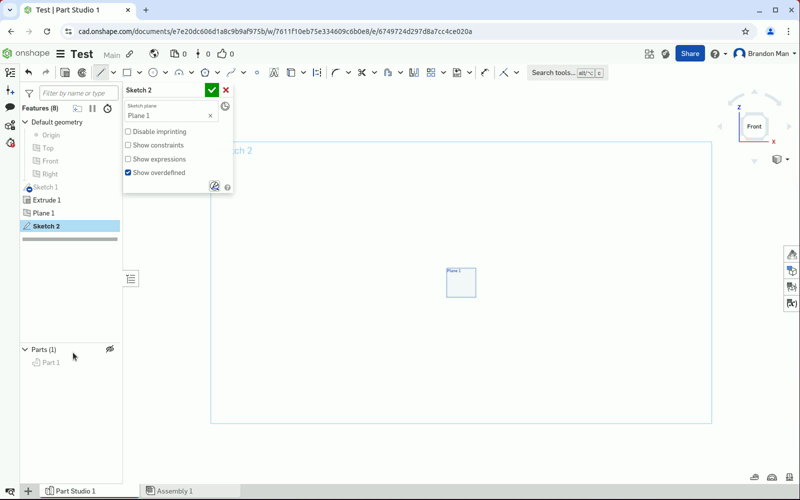
key_down(shift)
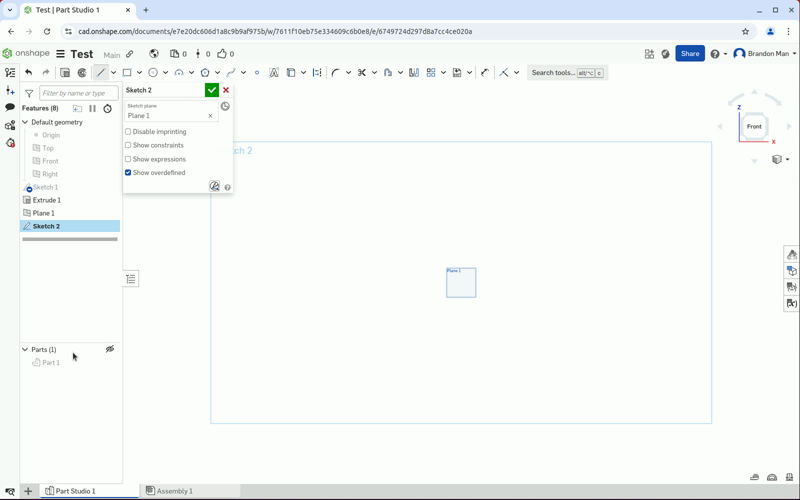
mouse_move(463, 280)
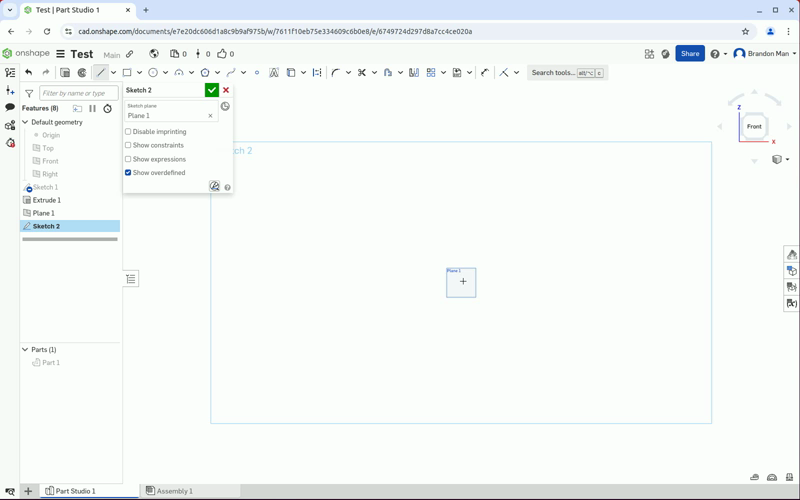
click(463, 280)
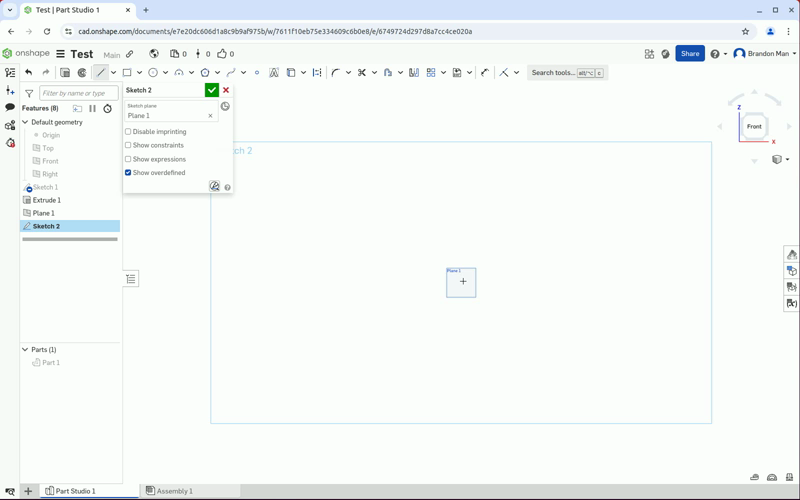
key_up(shift)
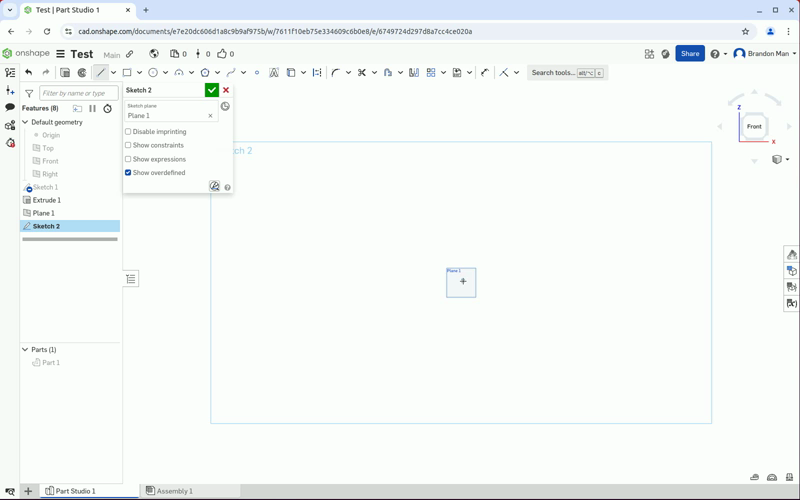
key_down(shift)
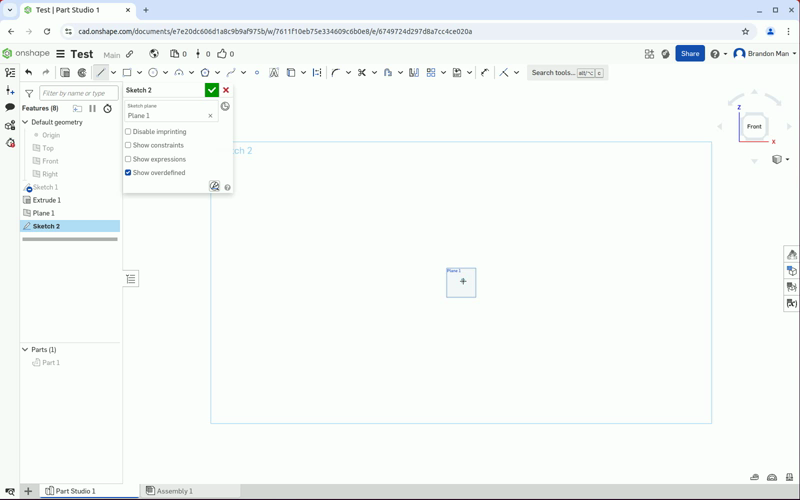
mouse_move(493, 280)
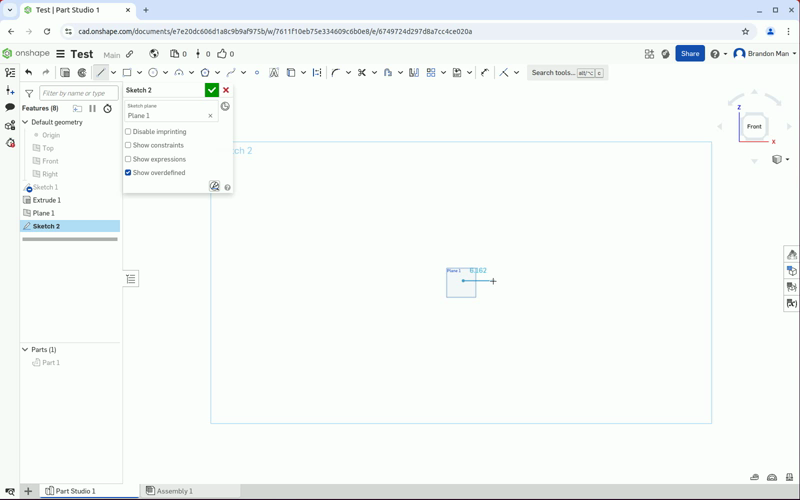
mouse_move(471, 280)
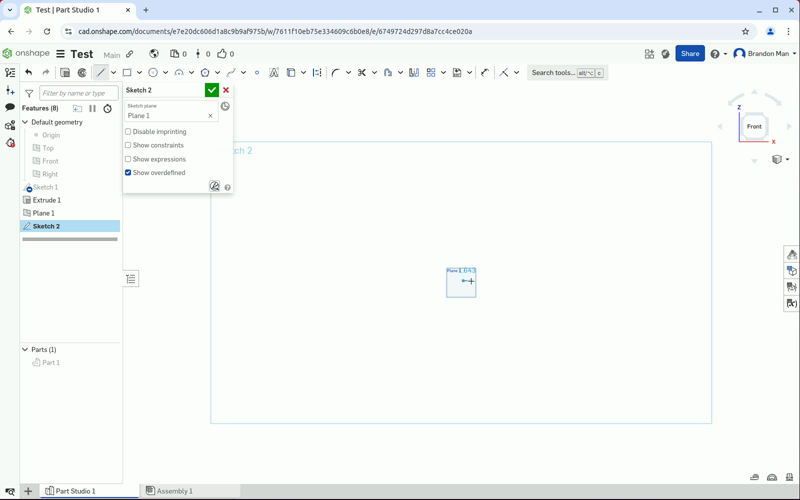
click(471, 280)
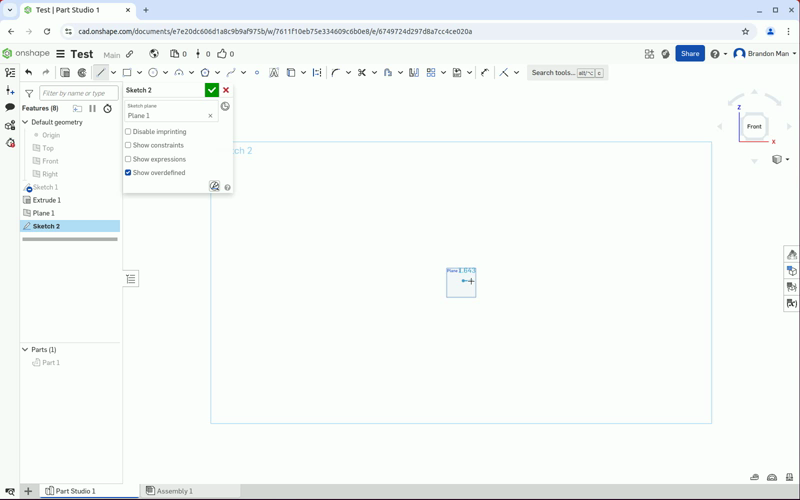
key_up(shift)
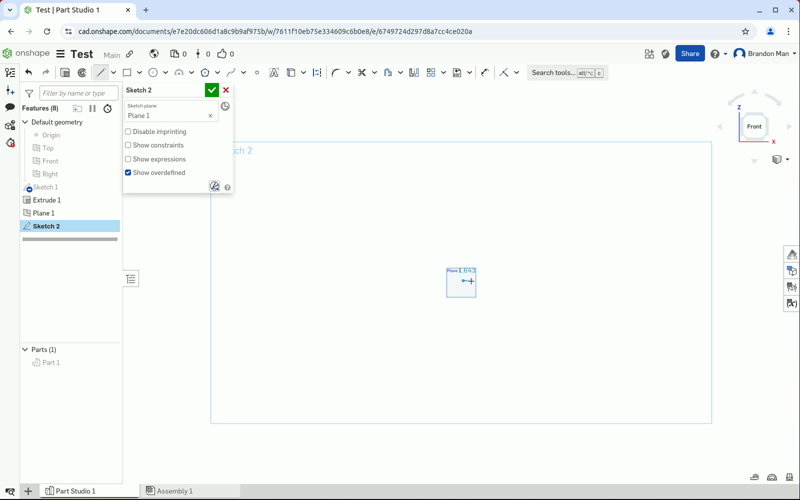
key_down(shift)
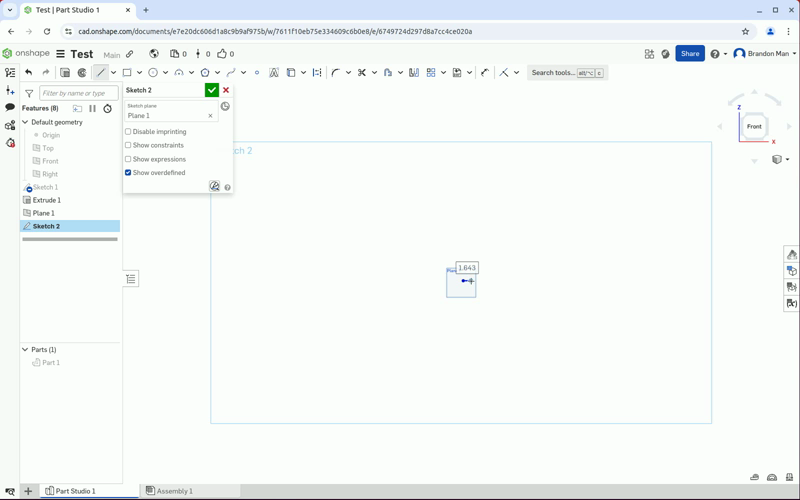
mouse_move(501, 280)
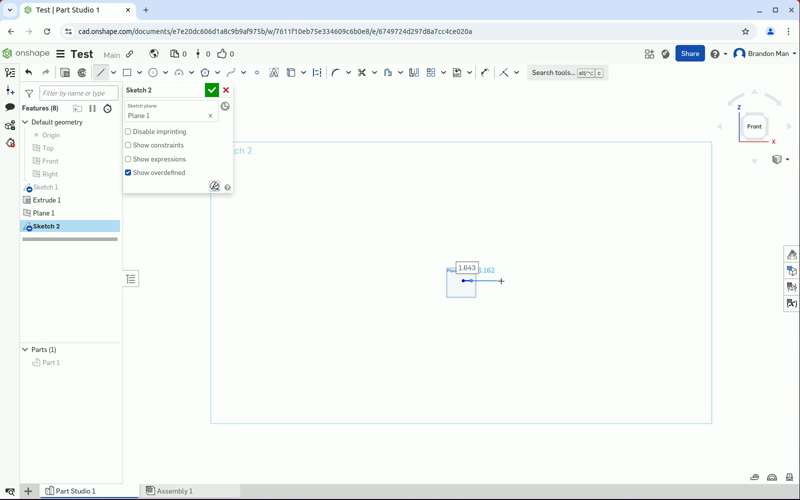
mouse_move(471, 245)
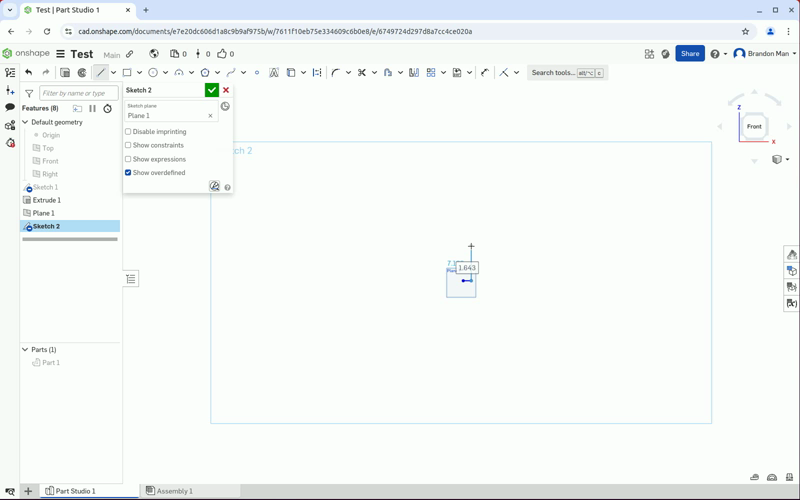
click(471, 245)
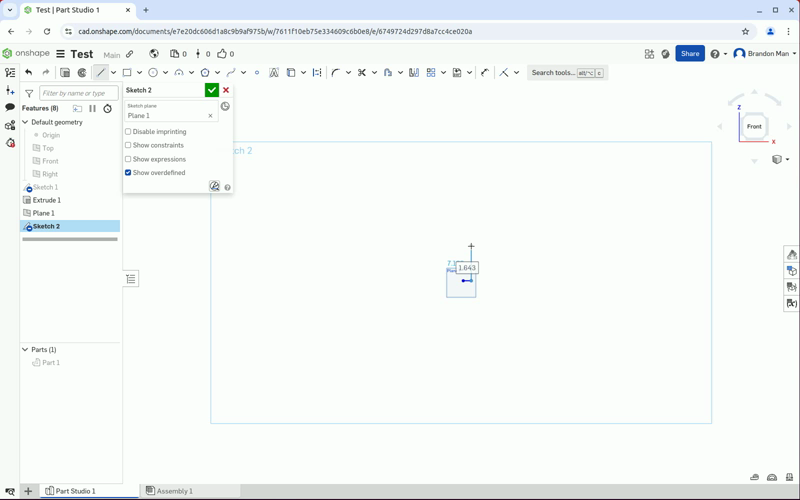
key_up(shift)
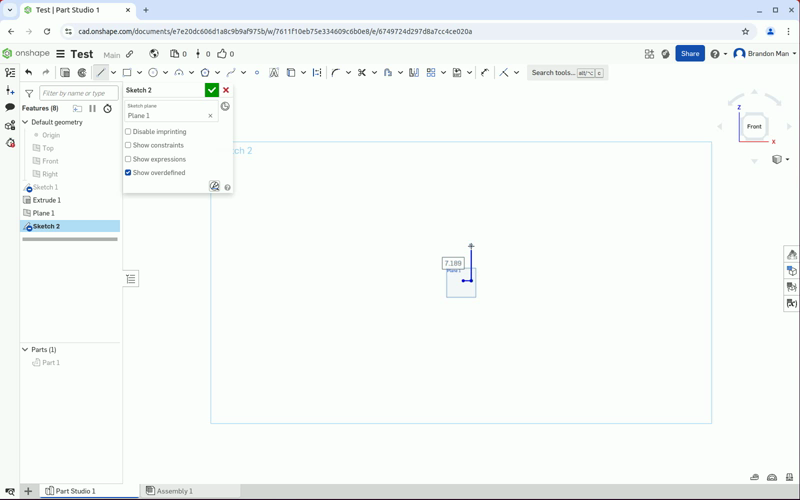
key_down(shift)
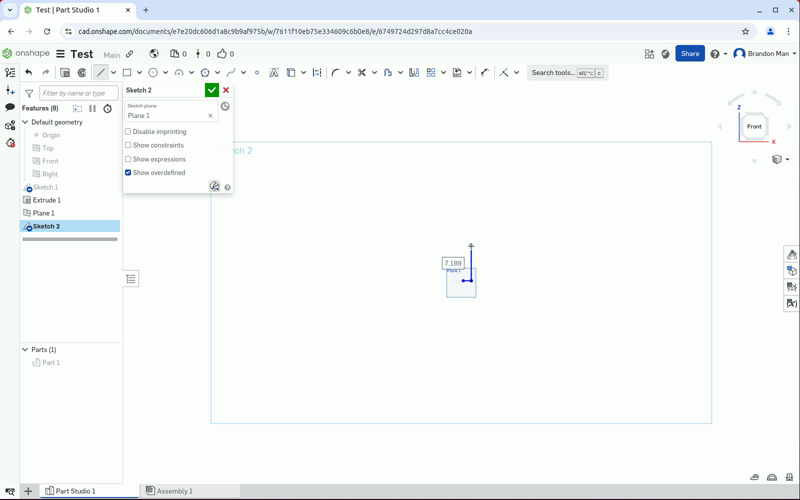
mouse_move(501, 245)
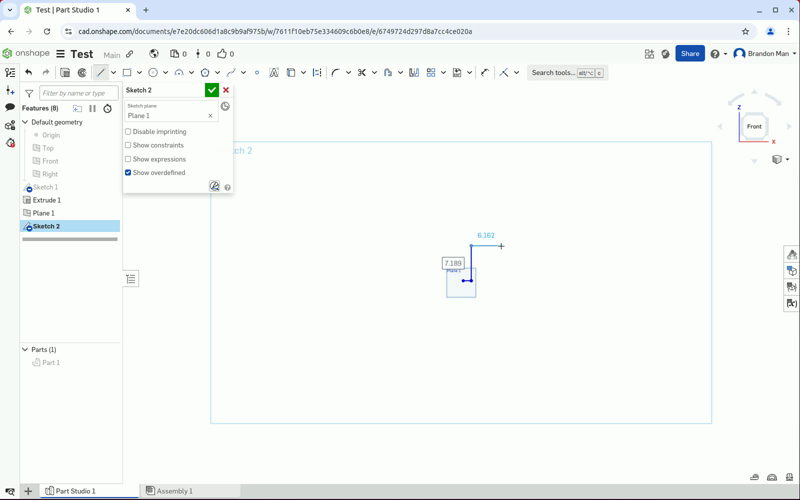
mouse_move(463, 245)
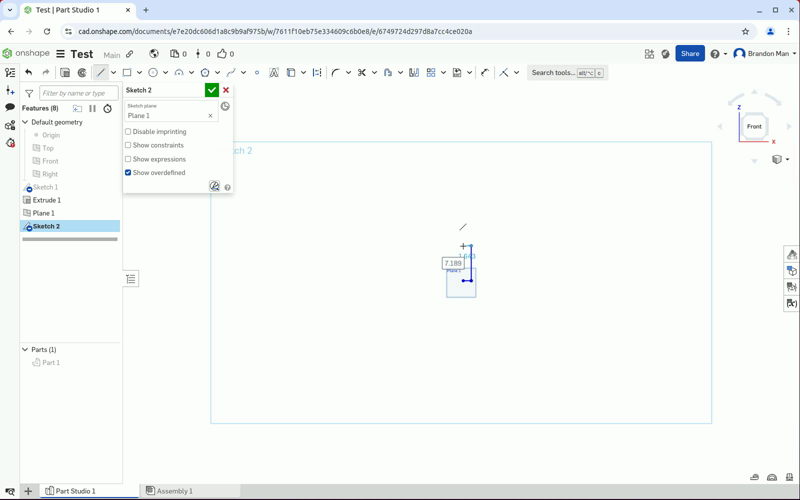
click(463, 245)
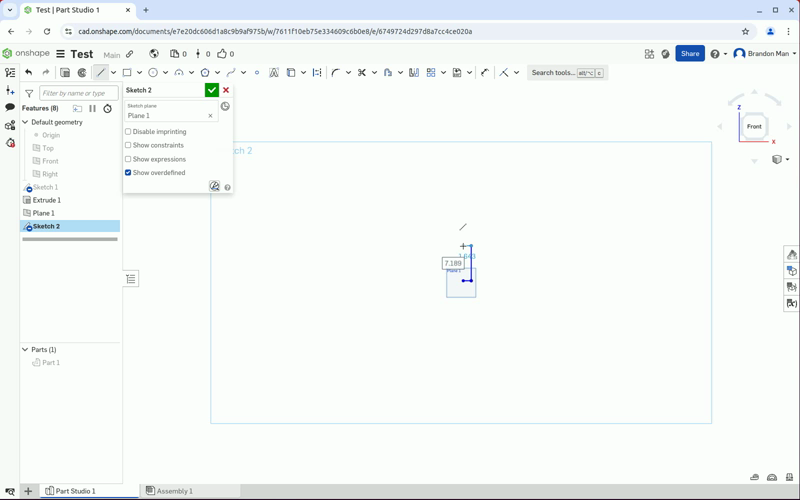
key_up(shift)
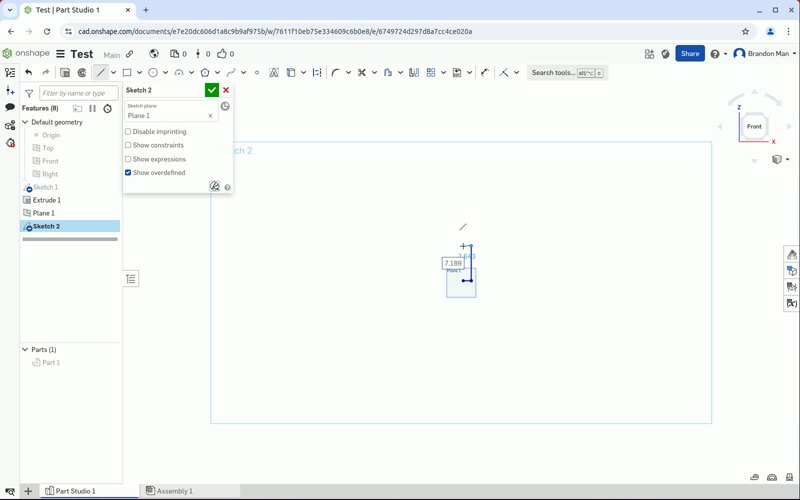
mouse_move(493, 245)
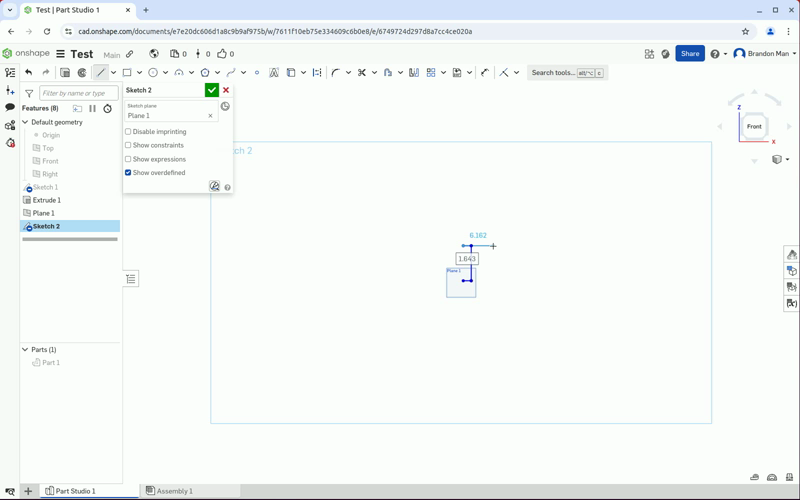
key_down(shift)
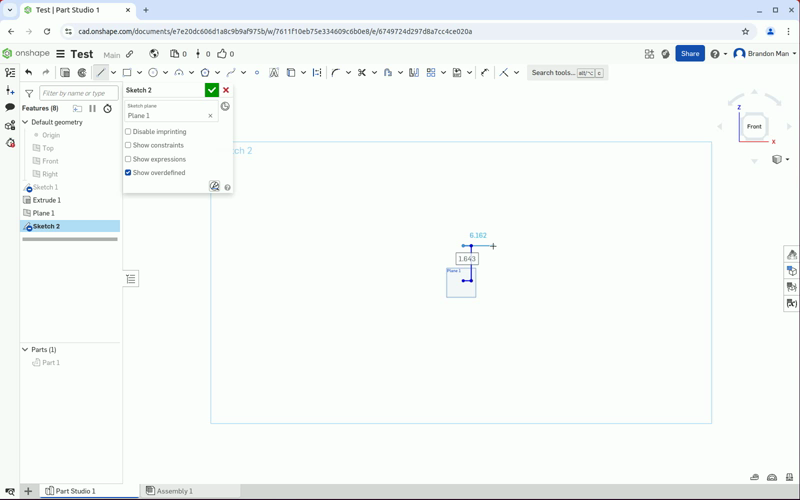
mouse_move(463, 280)
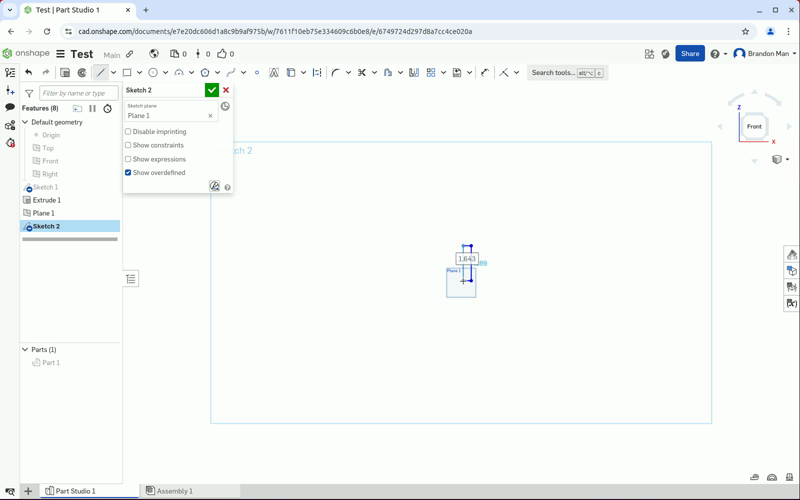
key_up(shift)
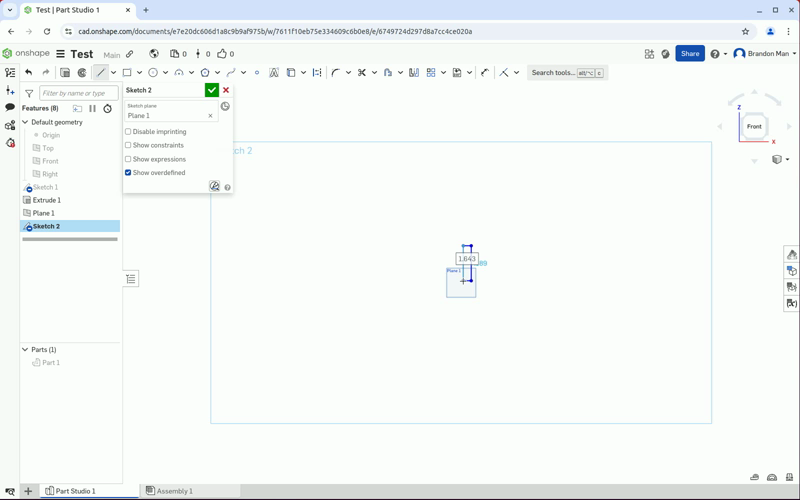
click(463, 280)
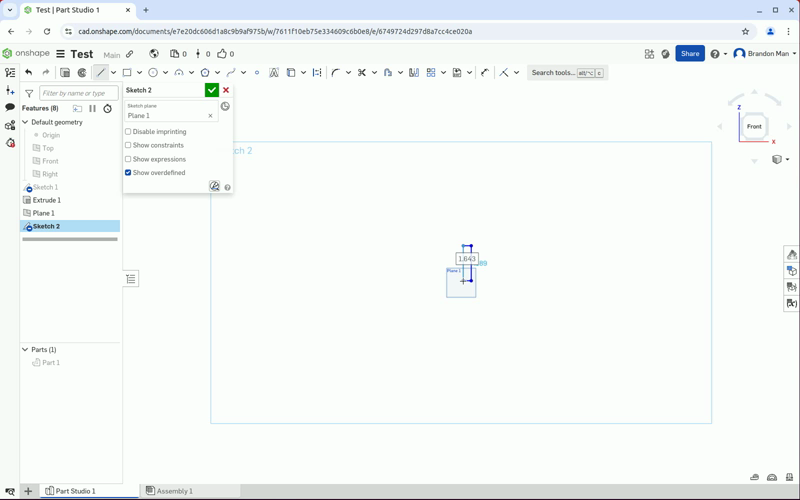
key(esc)
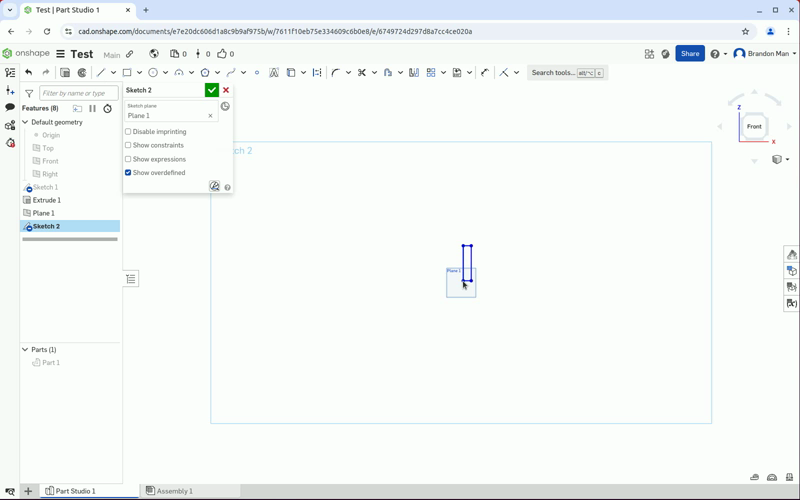
mouse_move(467, 274)
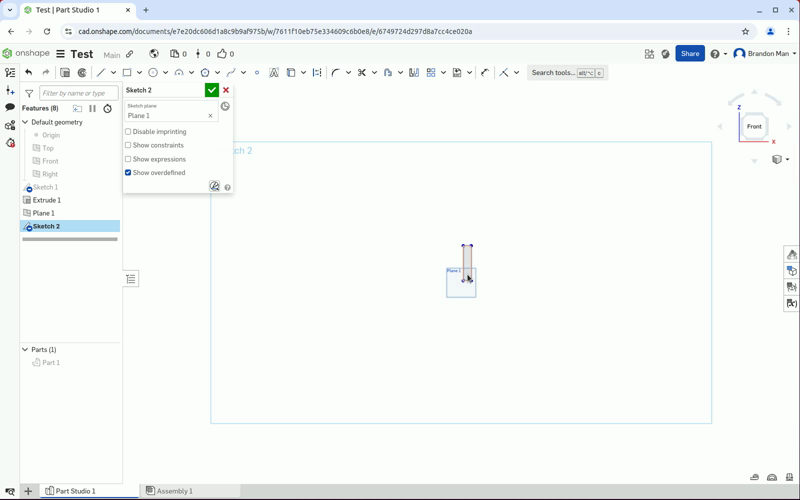
scroll(6)
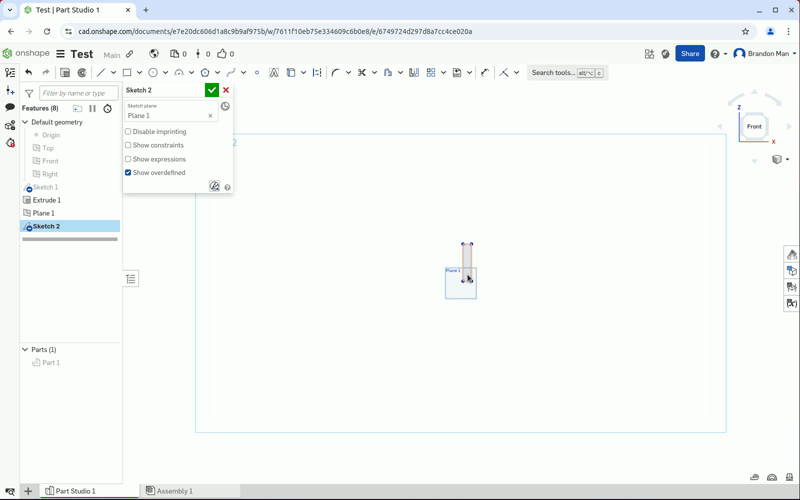
scroll(6)
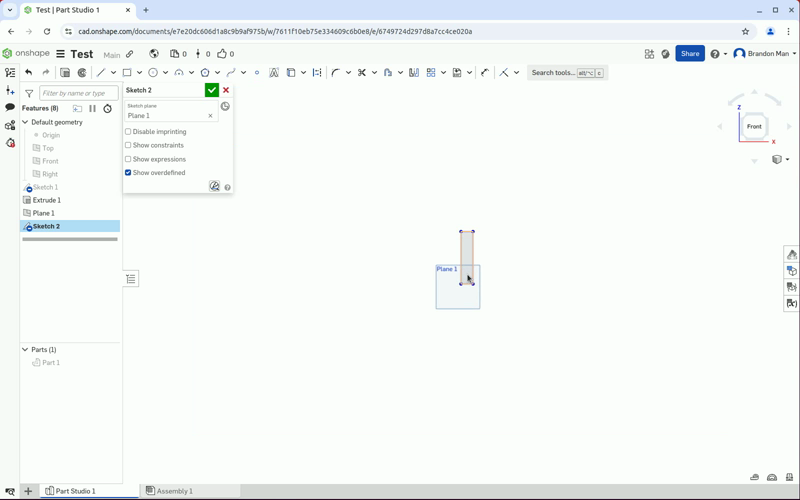
scroll(6)
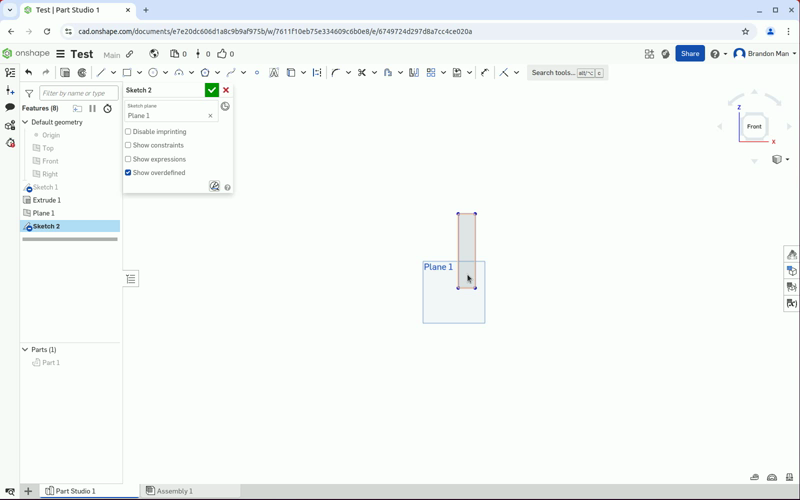
scroll(6)
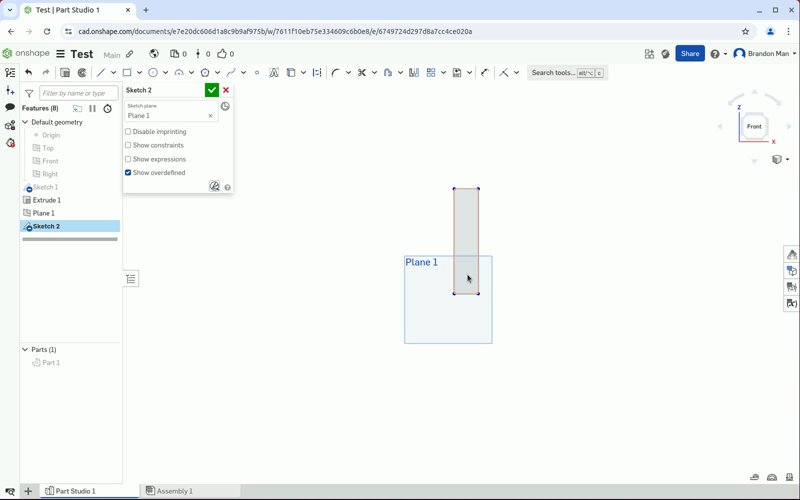
scroll(6)
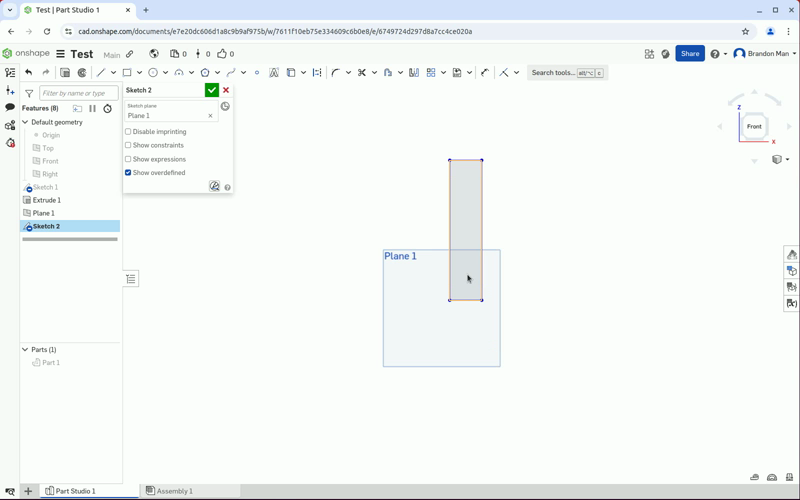
scroll(6)
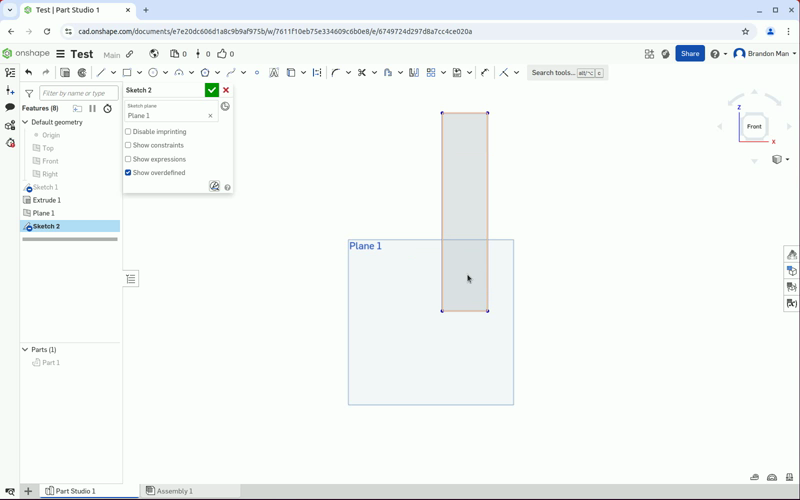
scroll(6)
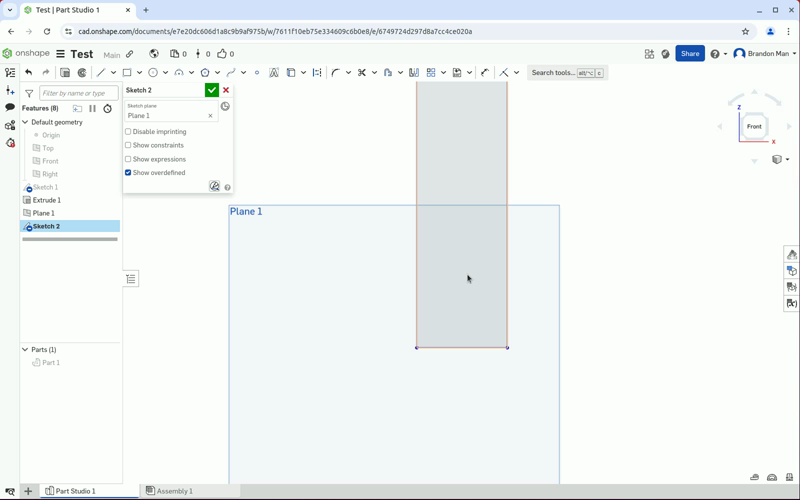
click(467, 274)
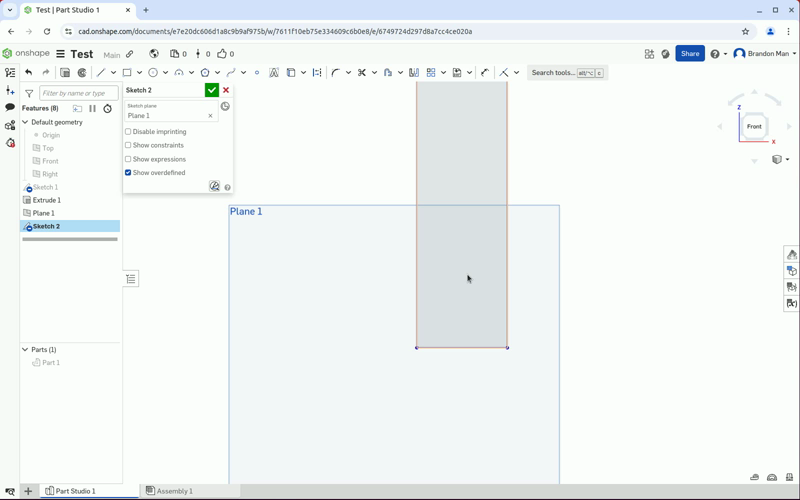
scroll(-6)
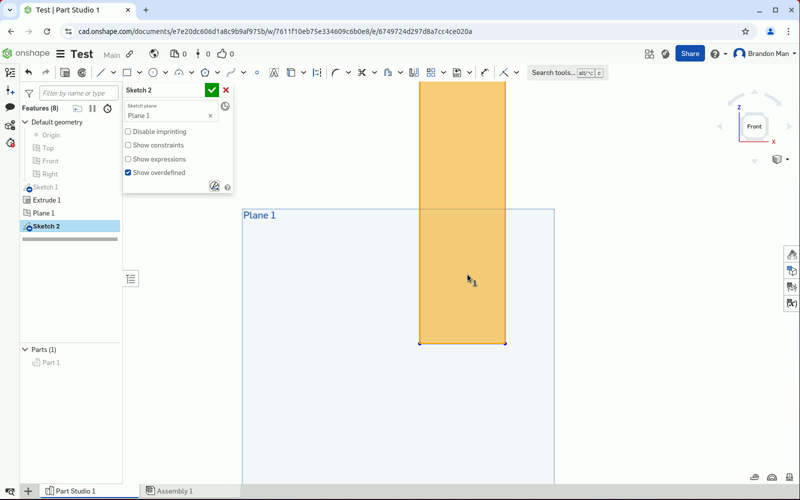
scroll(-6)
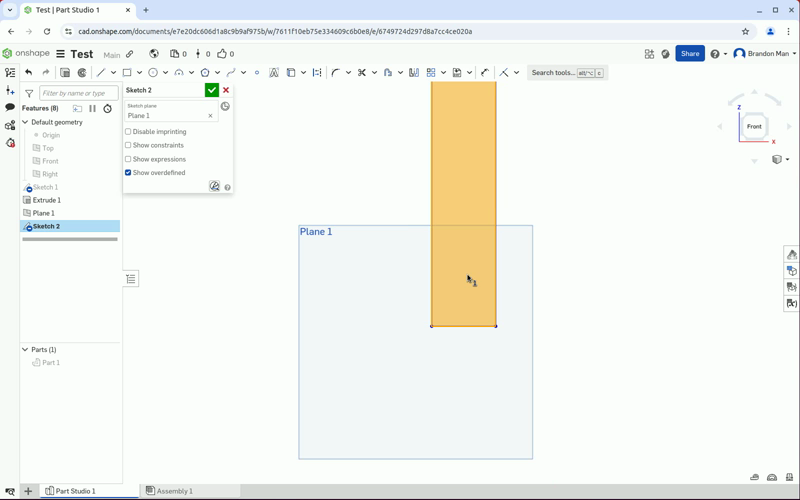
scroll(-6)
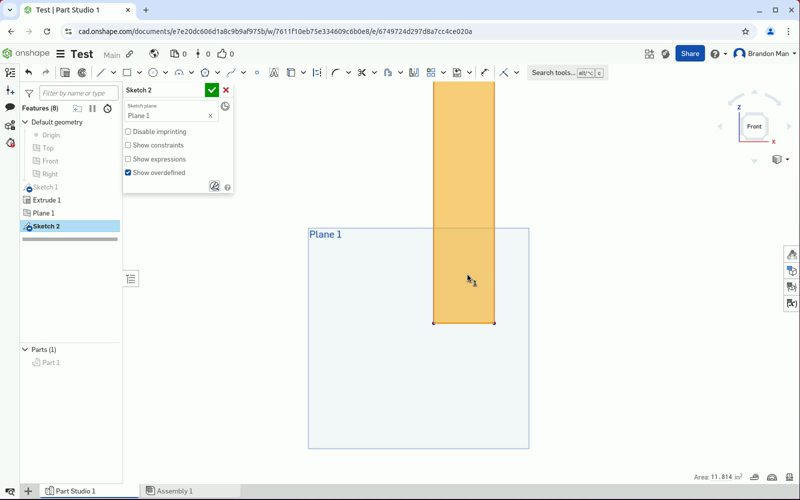
scroll(-6)
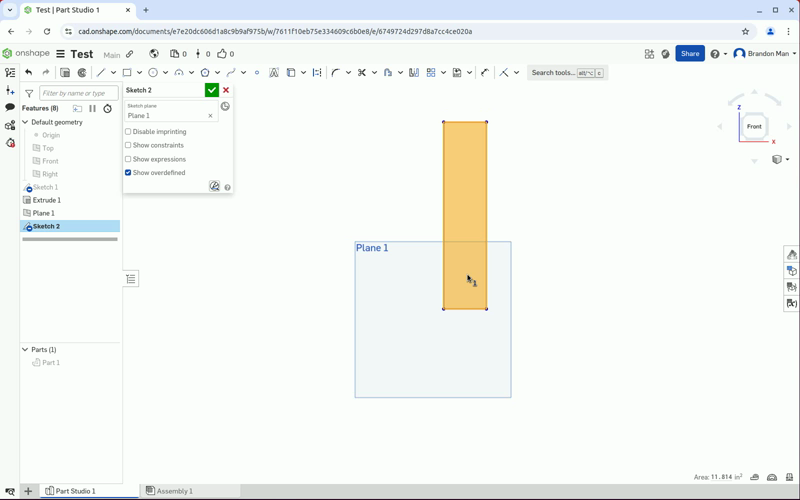
scroll(-6)
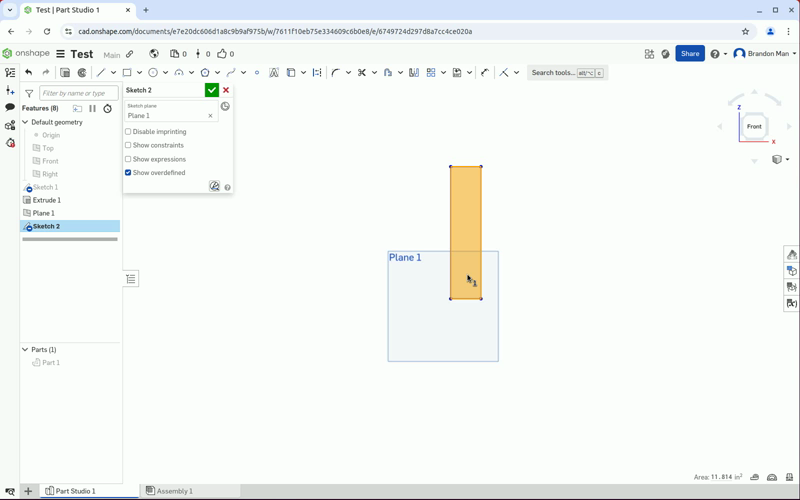
scroll(-6)
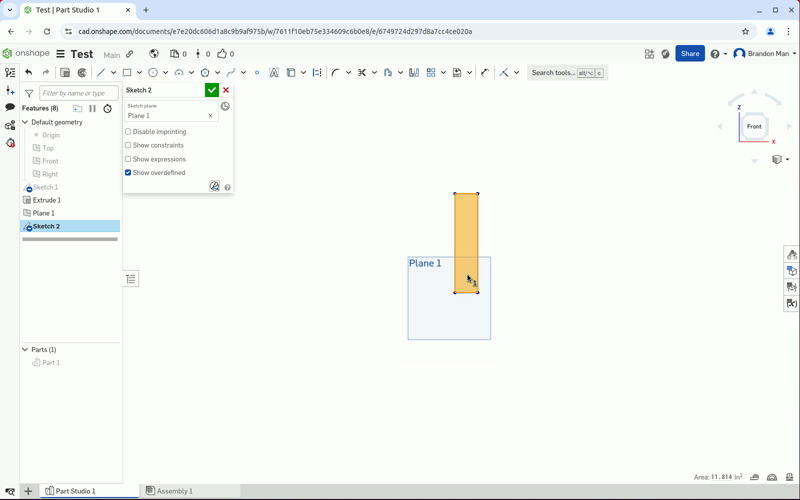
scroll(-6)
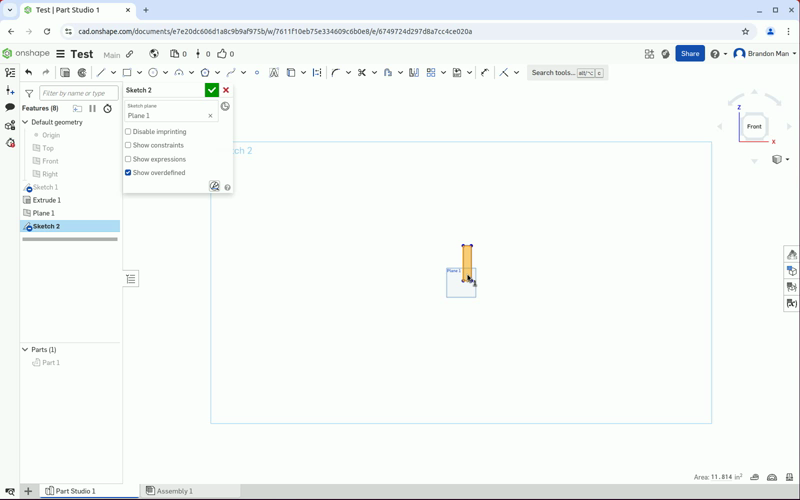
mouse_move(73, 352)
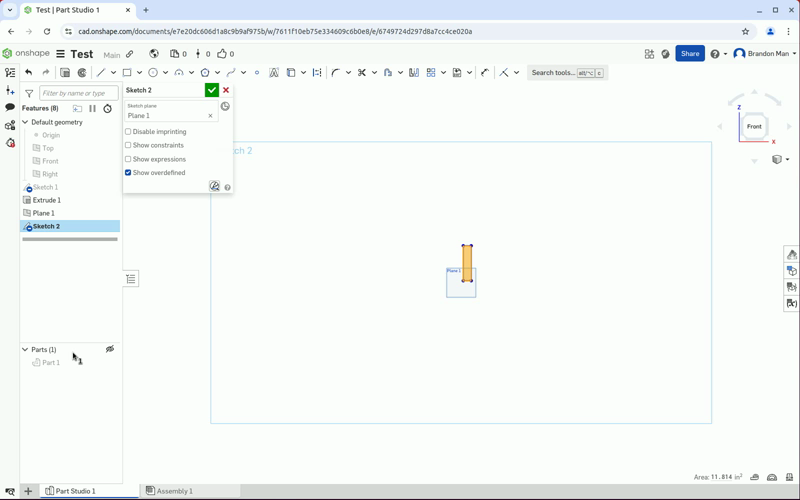
key(shift+y)
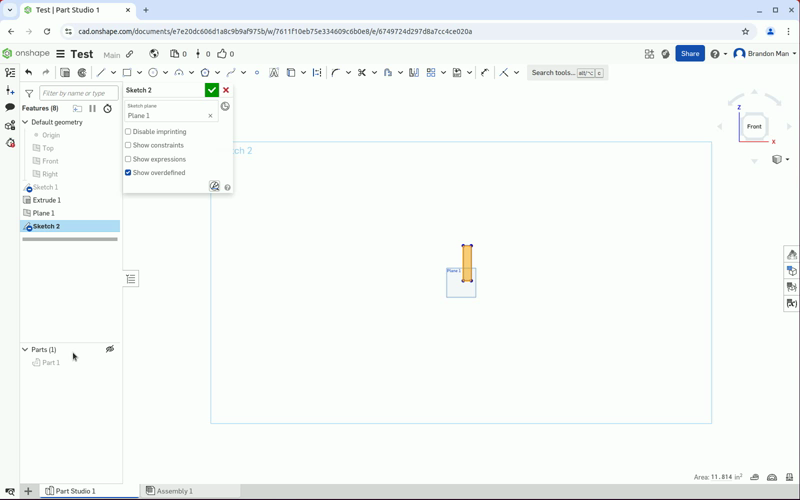
key(shift+e)
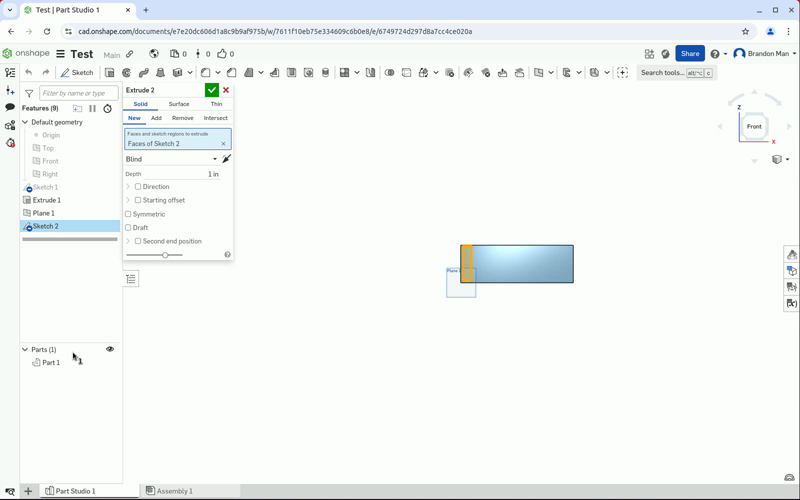
mouse_move(143, 106)
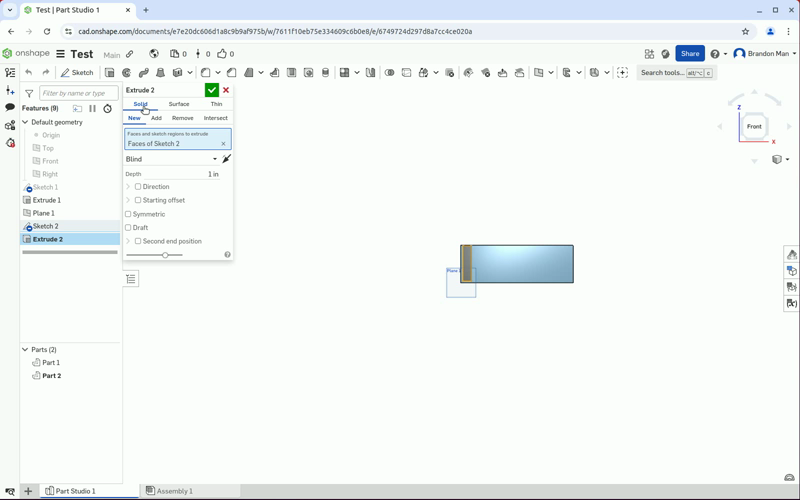
click(143, 106)
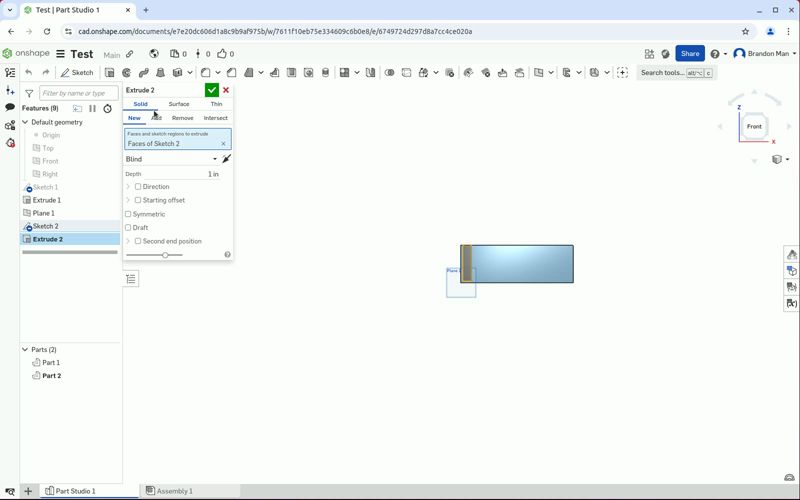
mouse_move(186, 120)
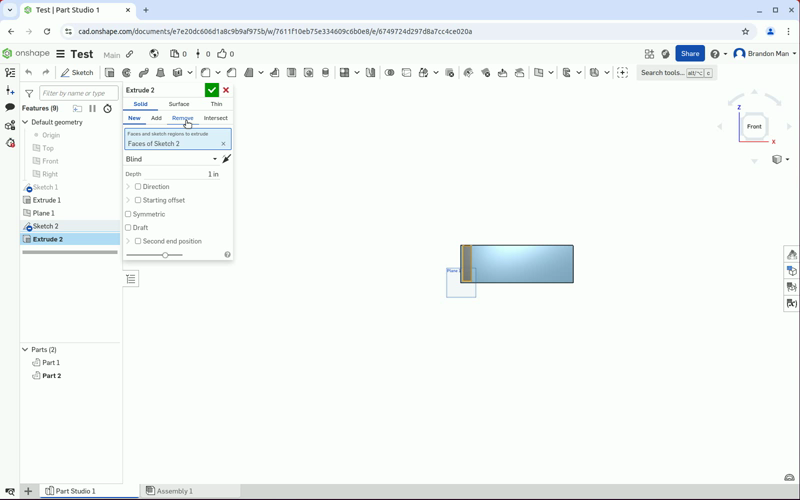
click(186, 120)
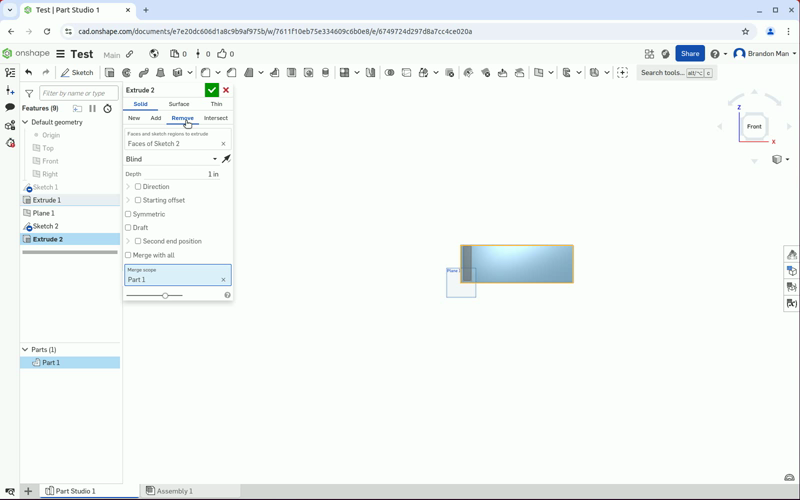
key(tab, 4)
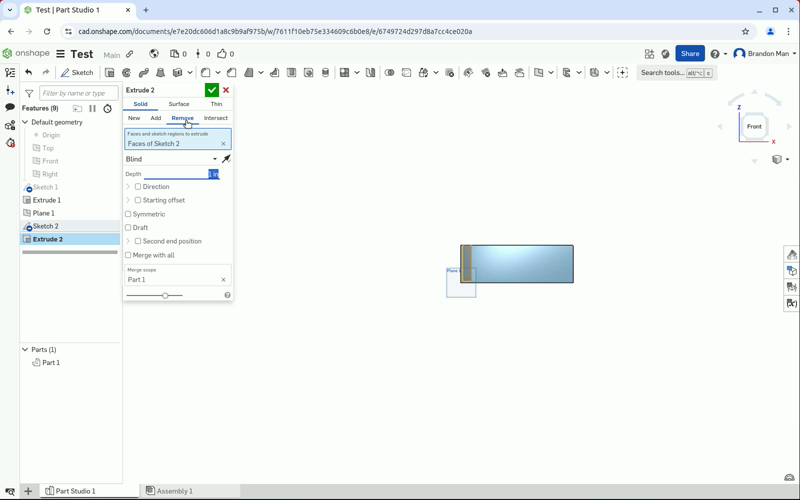
text(2.648)
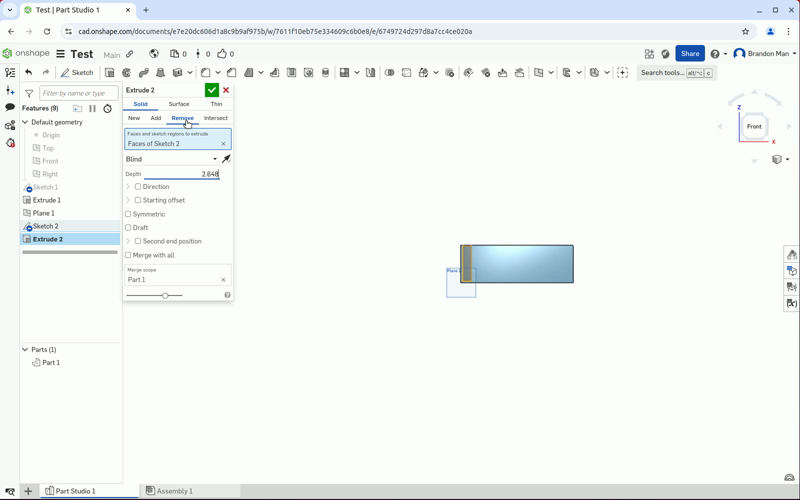
key(tab, 6)
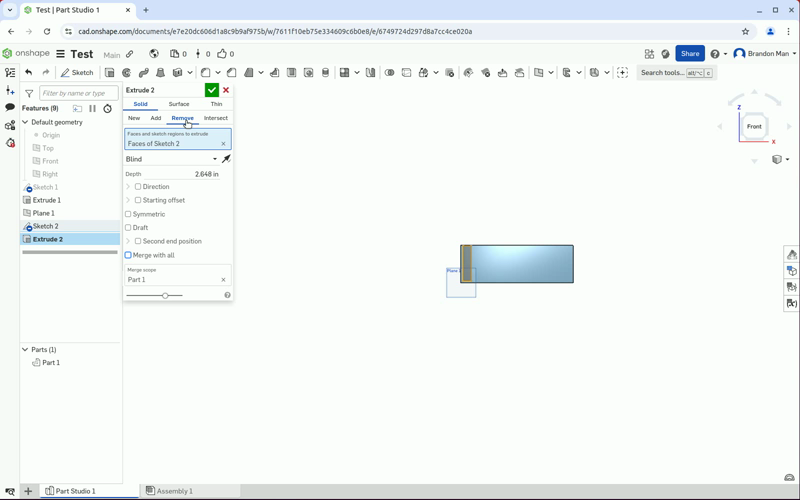
key(space)
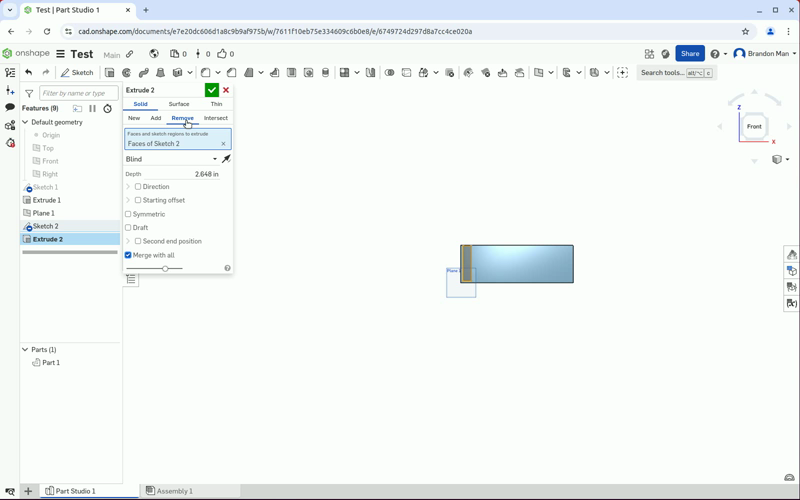
key(enter)
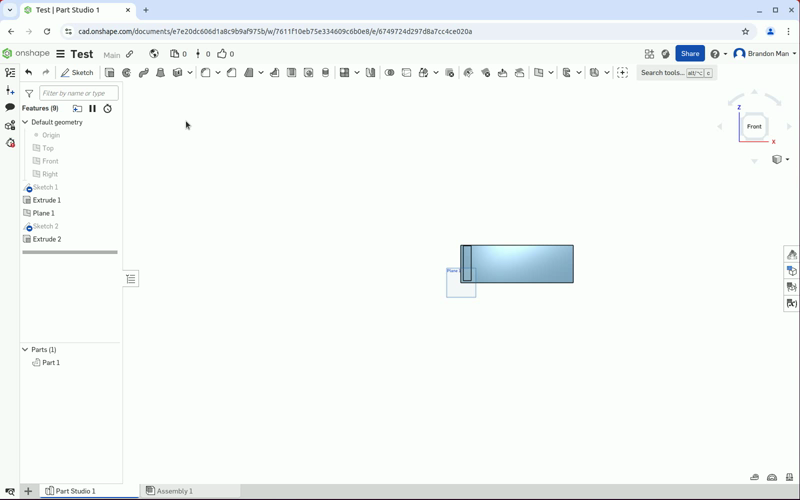
key(shift+h)
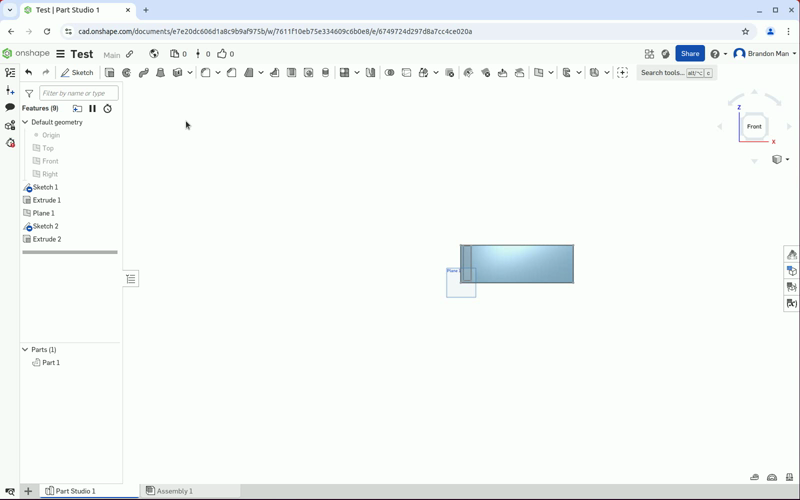
key(shift+h)
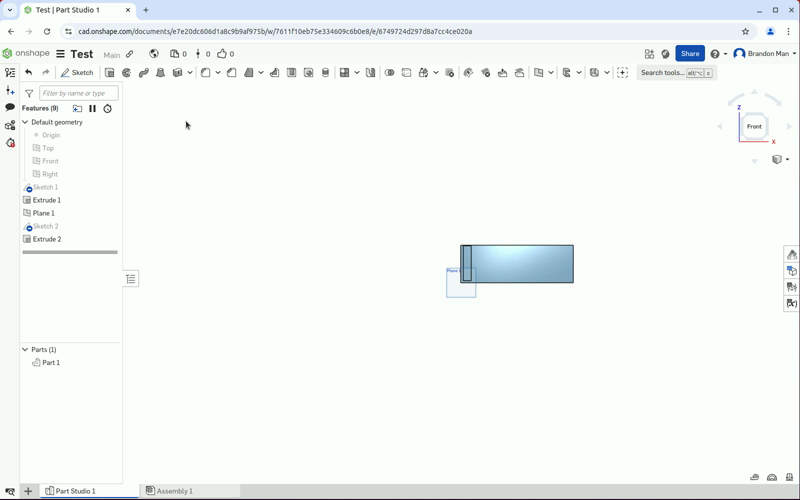
mouse_move(73, 189)
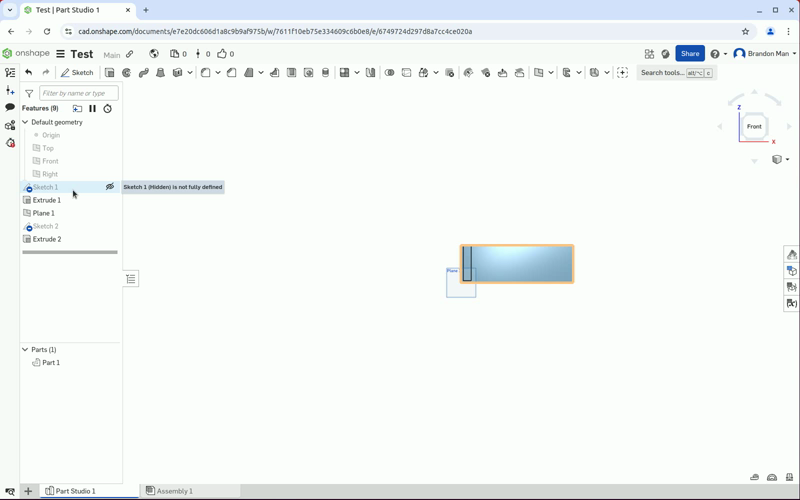
click(73, 189)
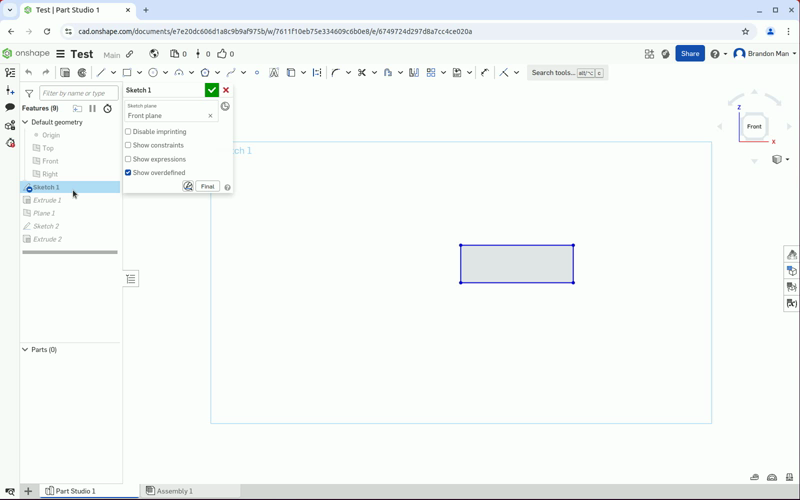
mouse_move(229, 92)
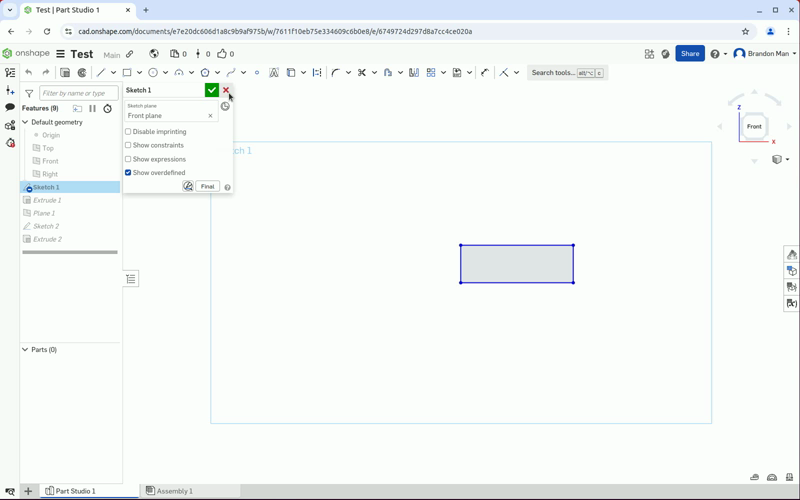
click(229, 92)
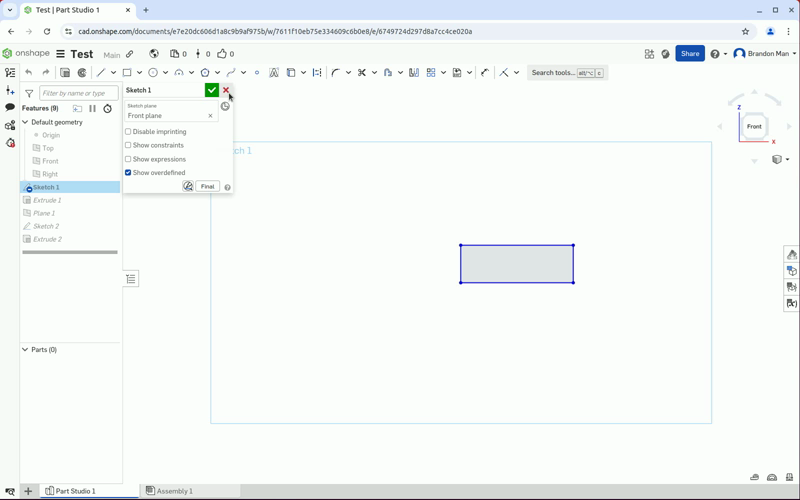
key(shift+s)
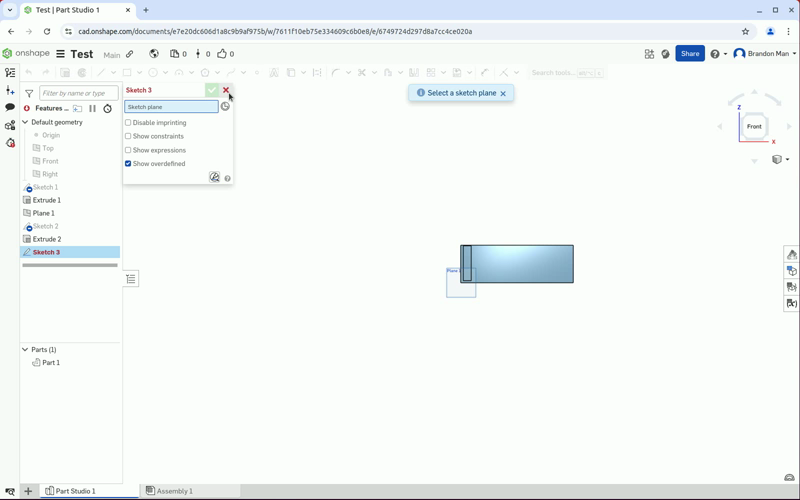
mouse_move(73, 215)
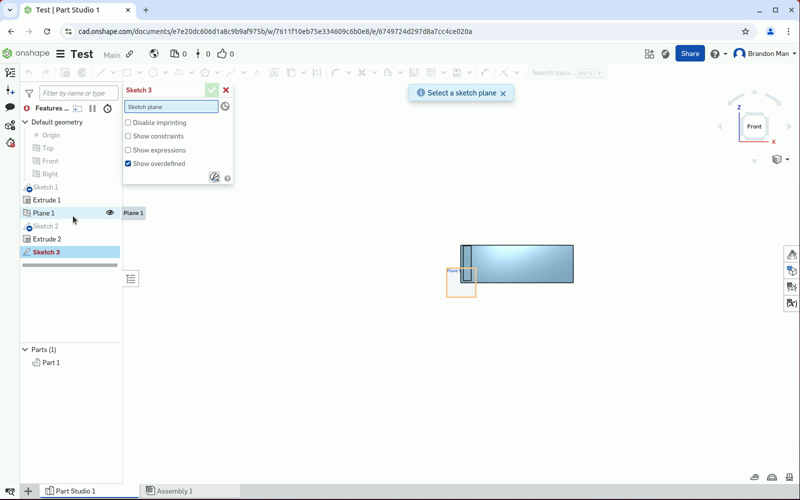
click(73, 215)
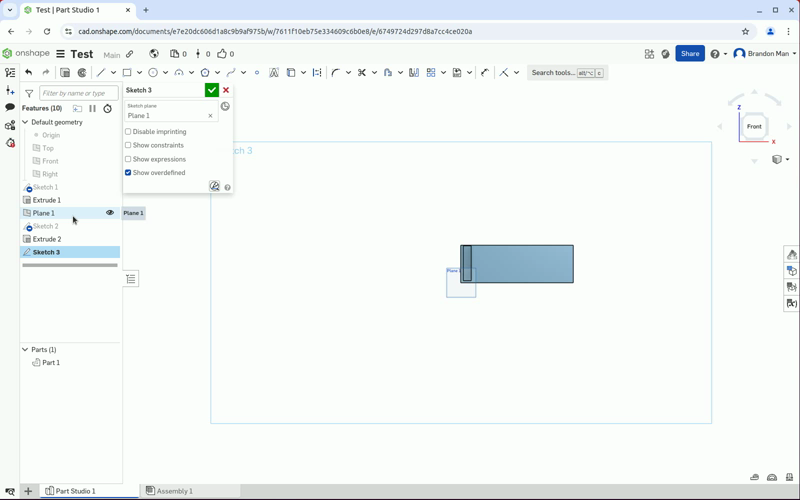
mouse_move(73, 352)
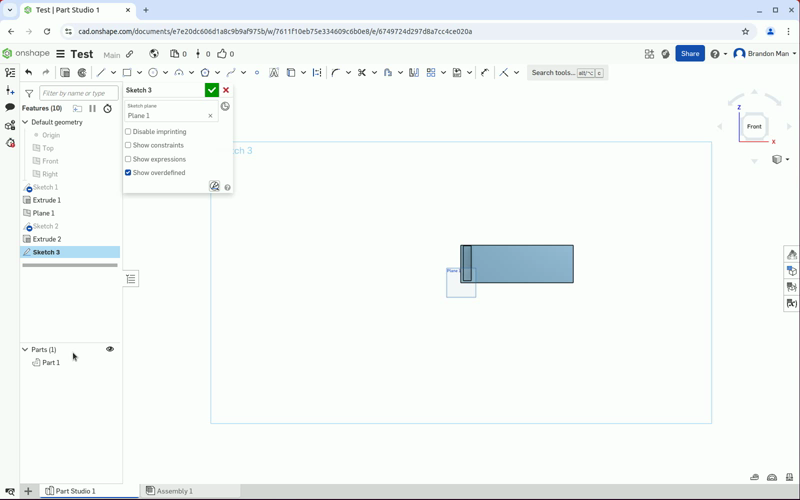
key(y)
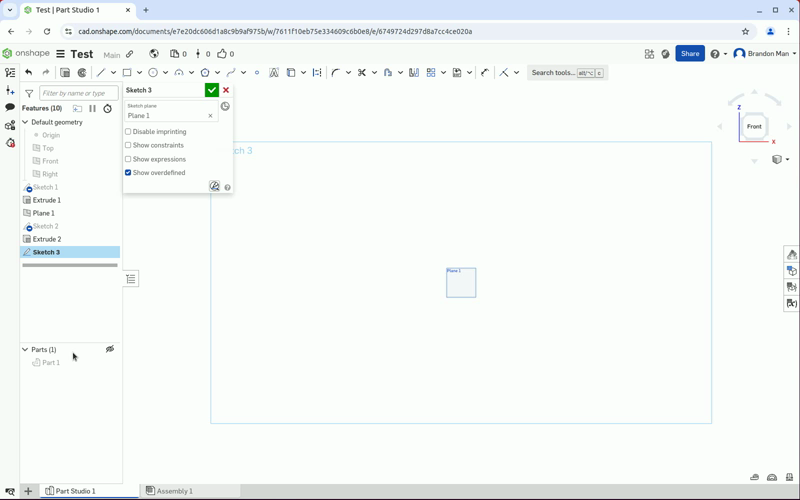
key(l)
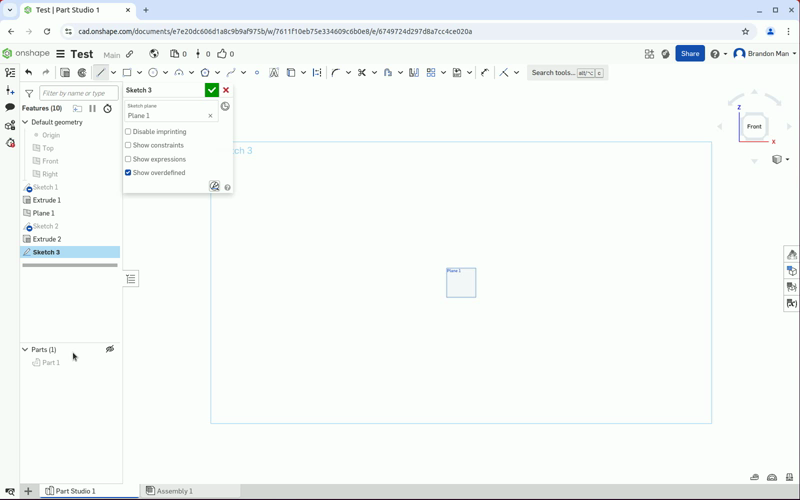
key_down(shift)
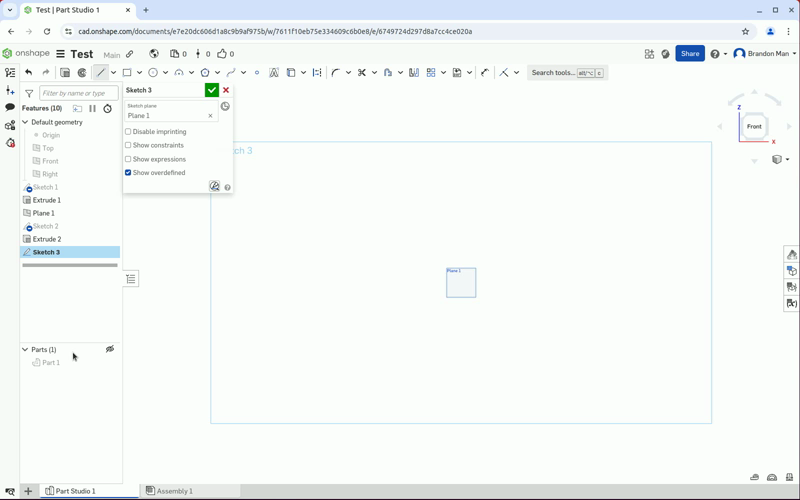
mouse_move(493, 280)
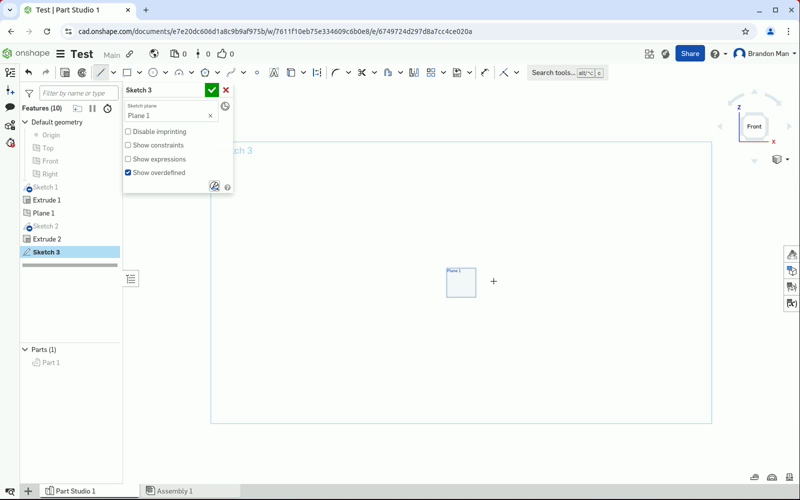
click(493, 280)
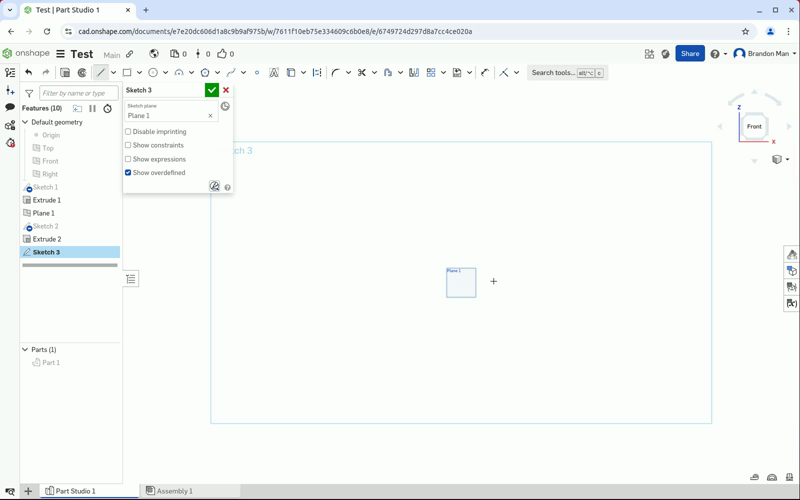
key_up(shift)
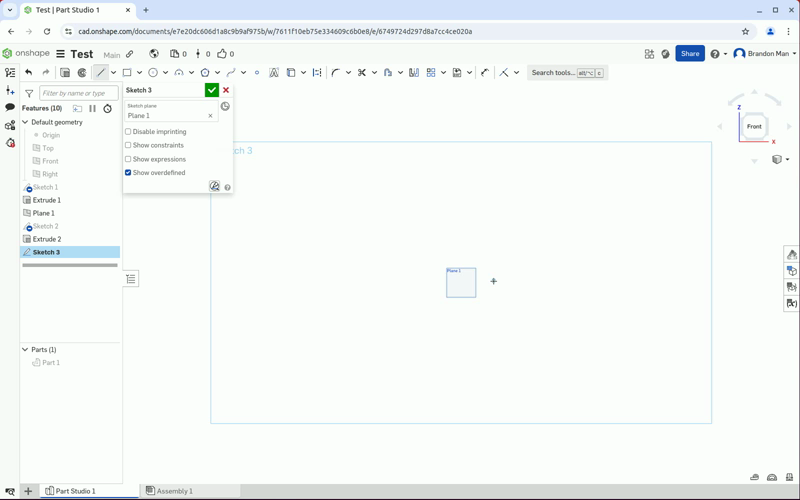
key_down(shift)
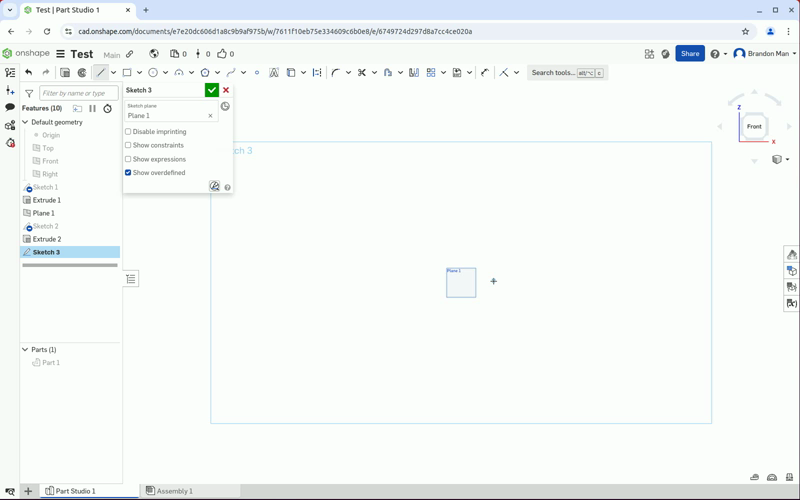
mouse_move(523, 280)
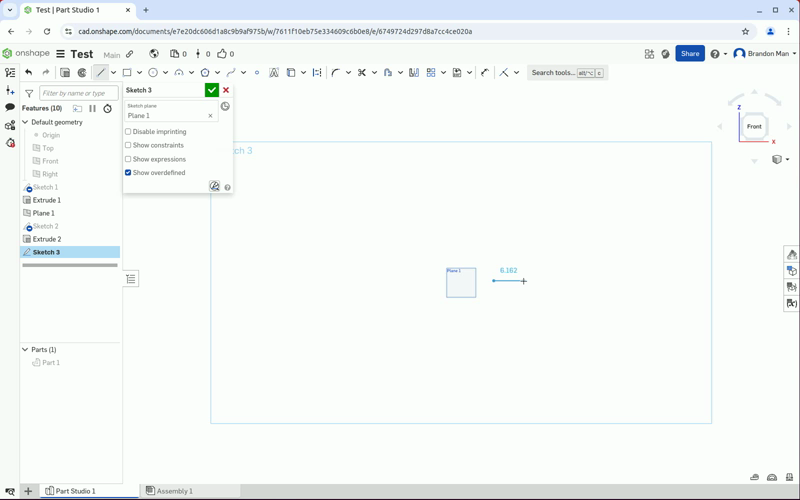
mouse_move(505, 280)
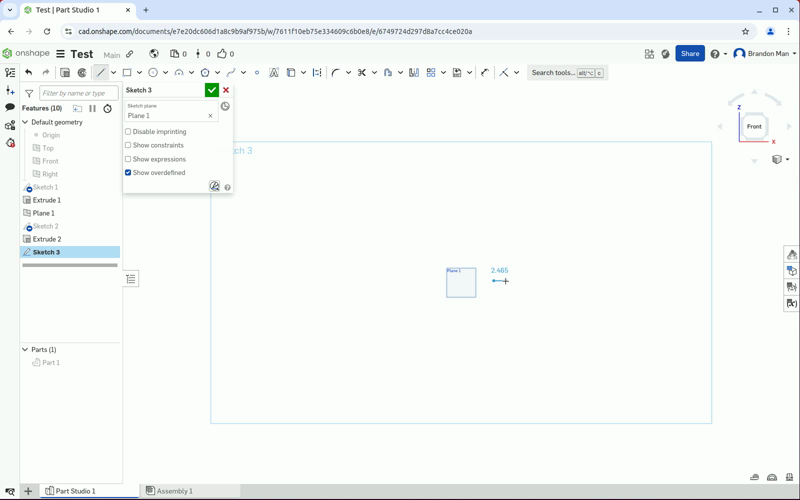
click(505, 280)
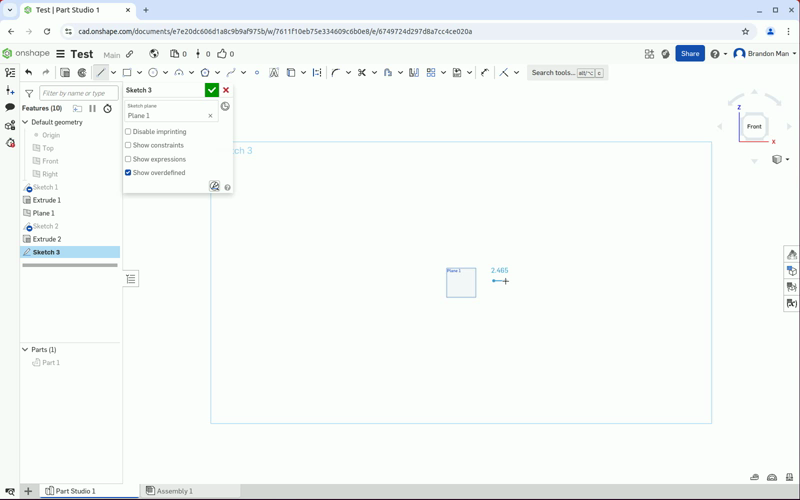
key_up(shift)
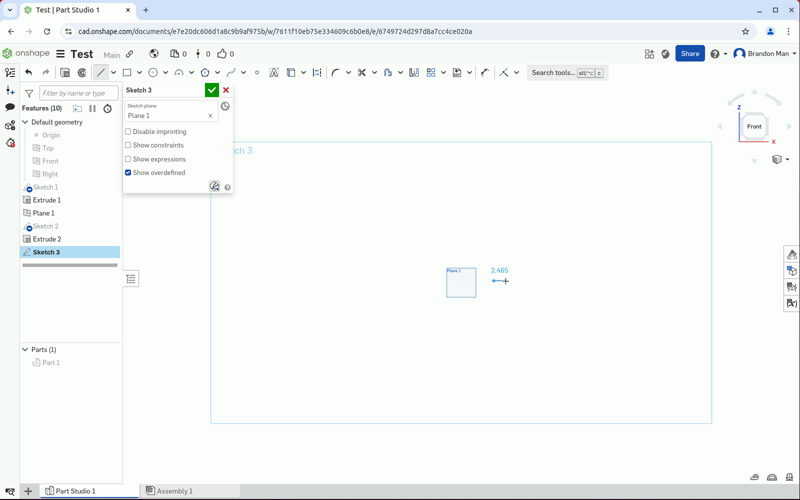
key_down(shift)
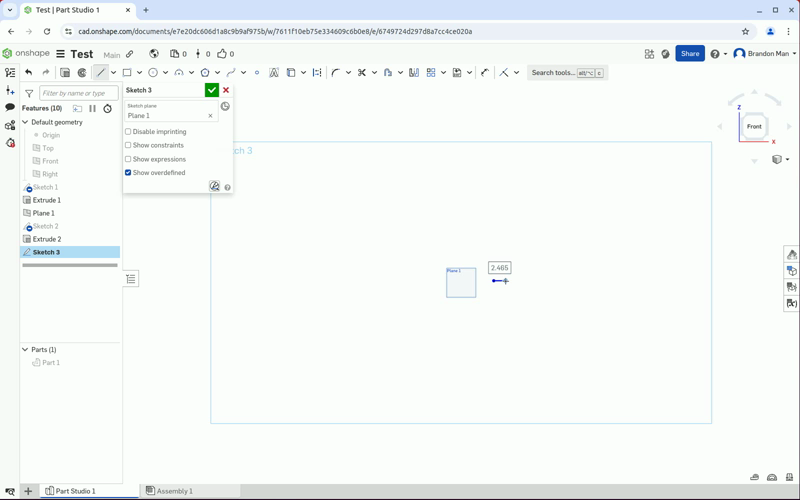
mouse_move(535, 280)
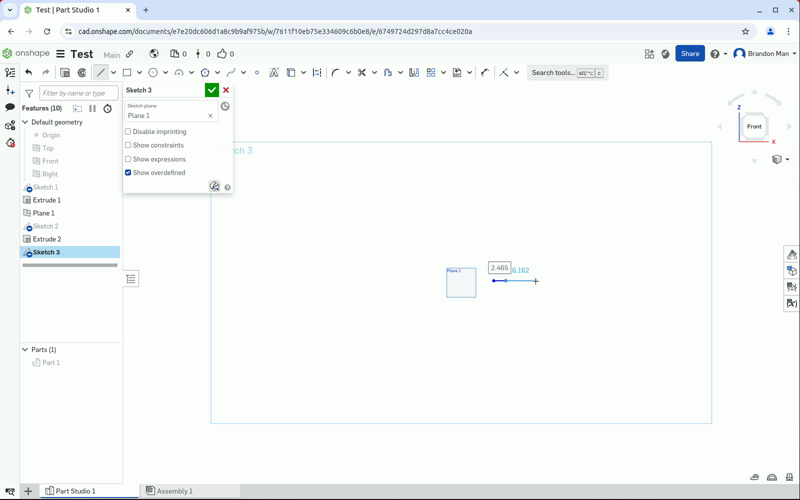
mouse_move(505, 245)
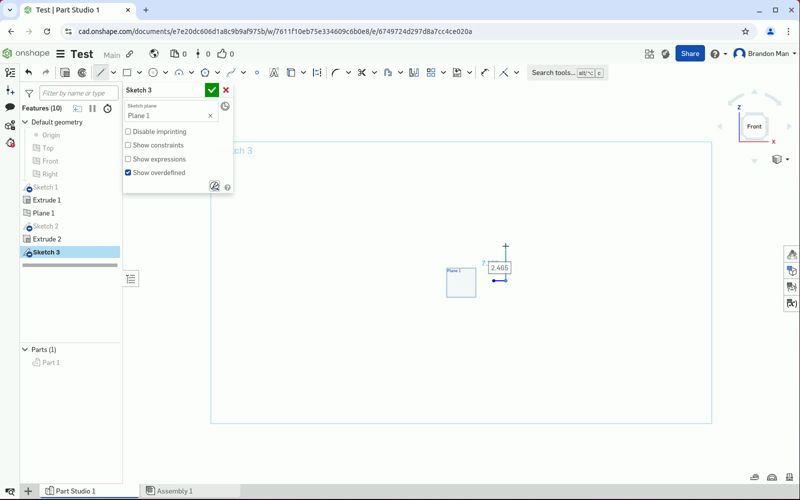
click(505, 245)
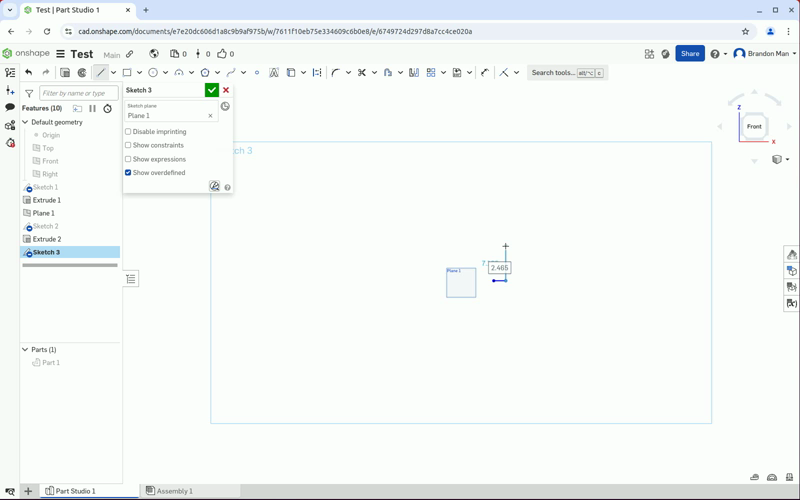
key_up(shift)
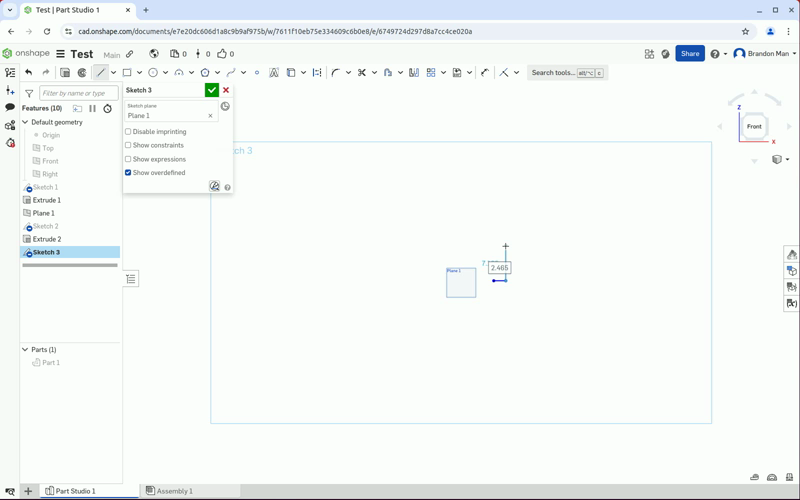
key_down(shift)
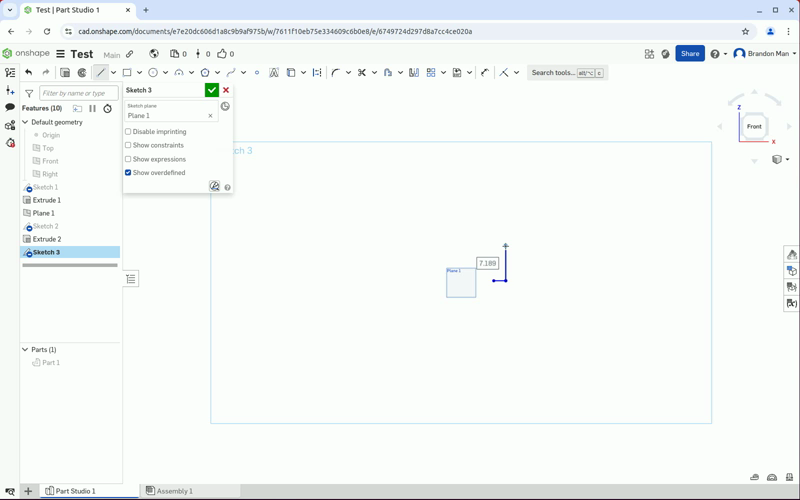
mouse_move(535, 245)
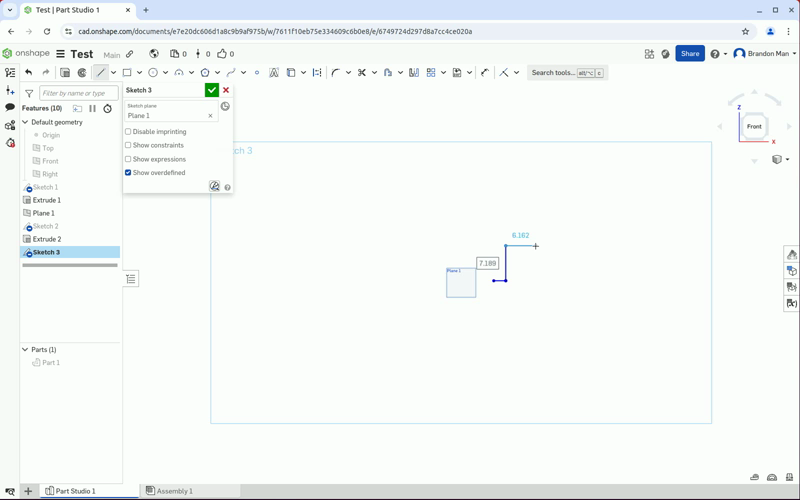
mouse_move(493, 245)
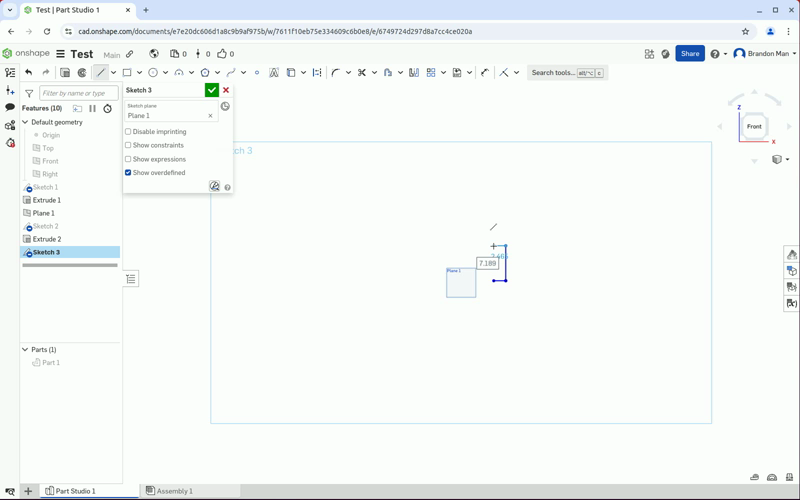
click(493, 245)
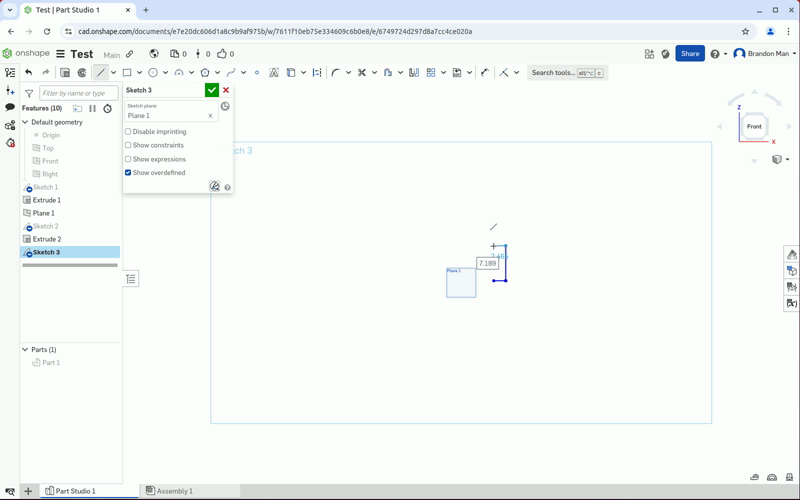
key_up(shift)
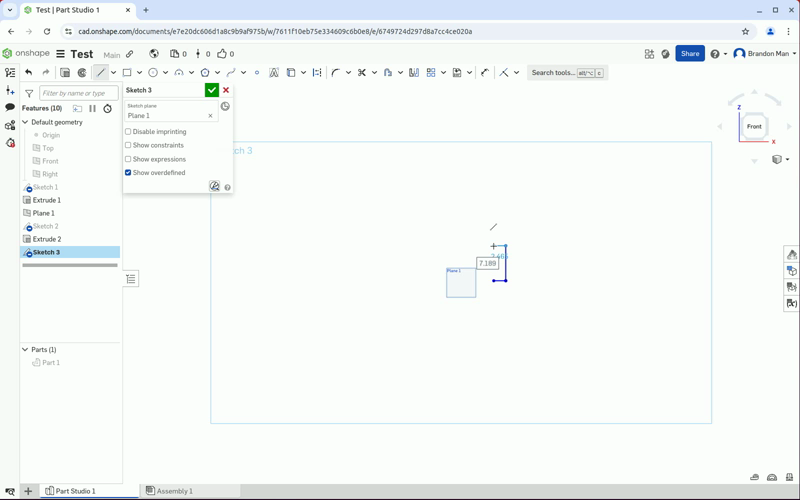
mouse_move(523, 245)
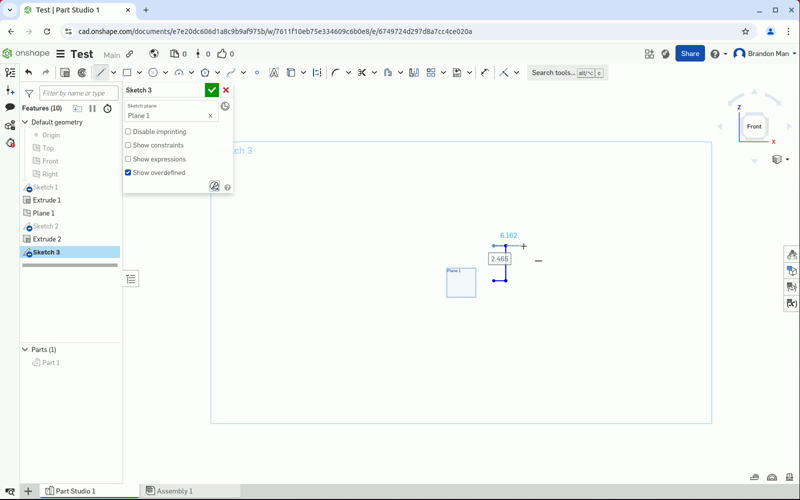
key_down(shift)
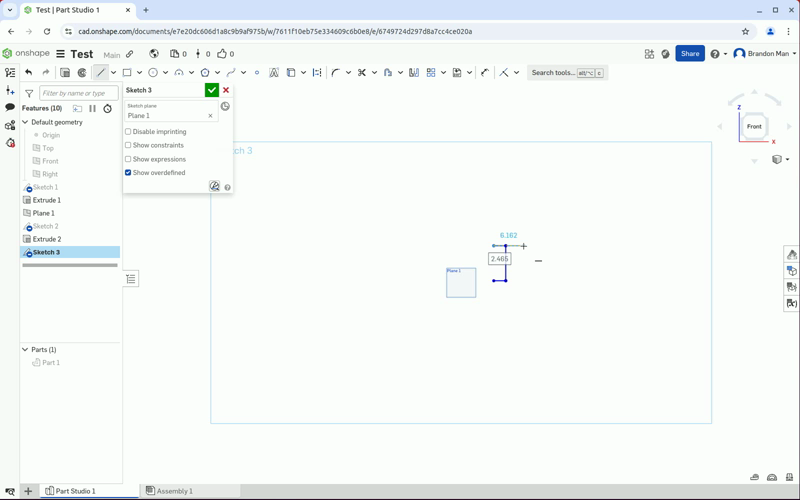
mouse_move(493, 280)
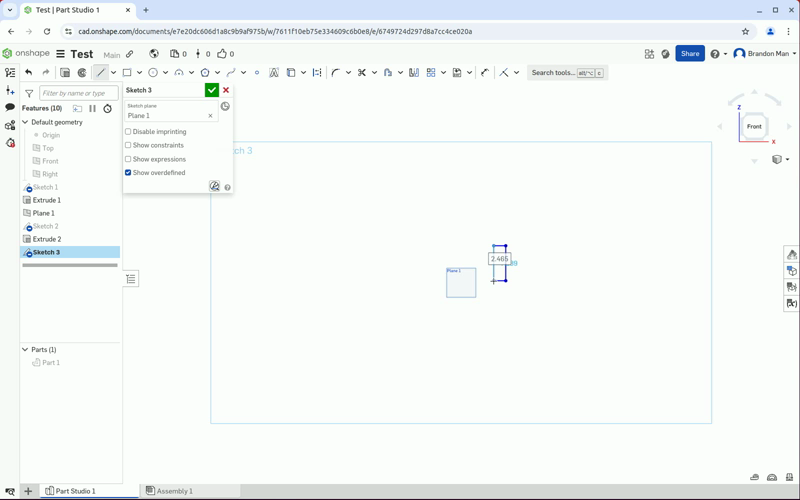
key_up(shift)
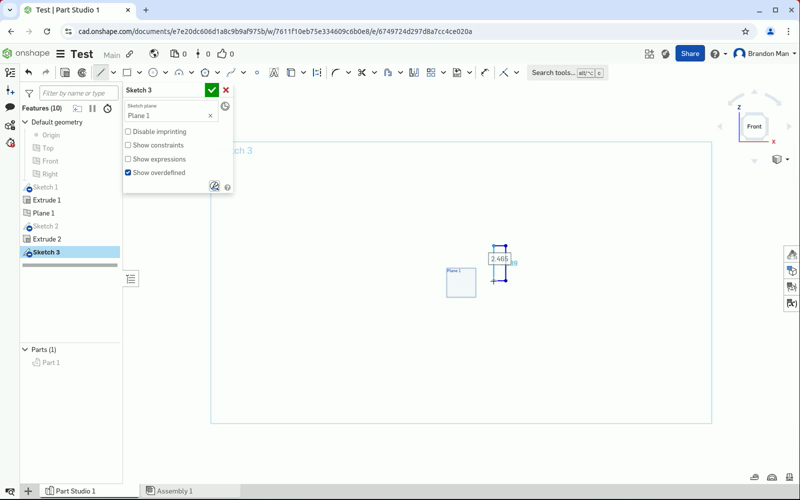
click(493, 280)
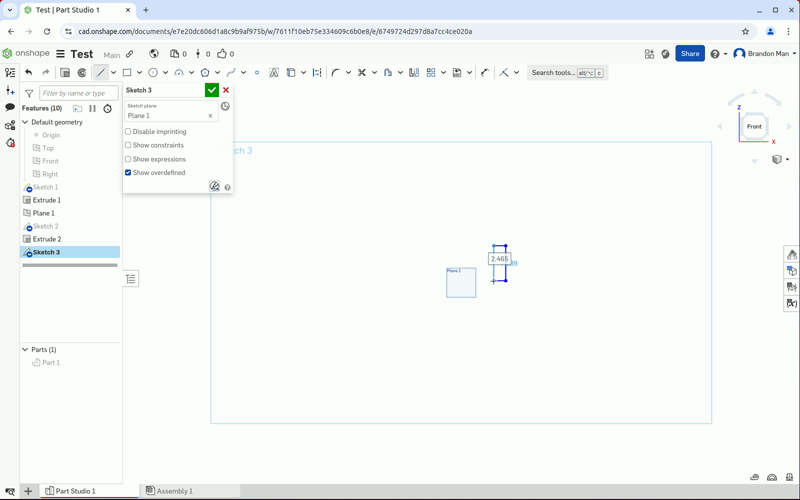
key(esc)
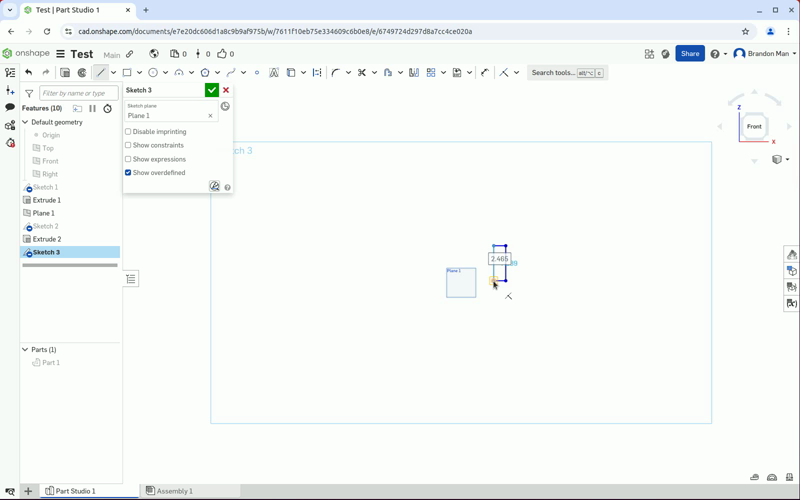
mouse_move(498, 276)
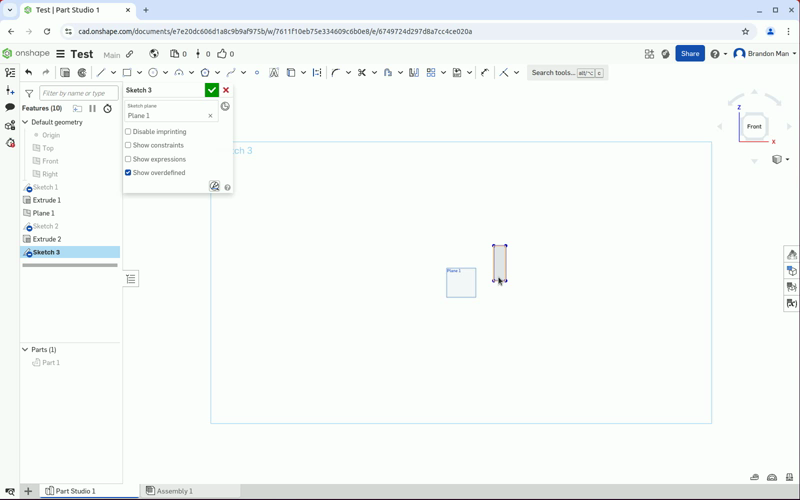
scroll(6)
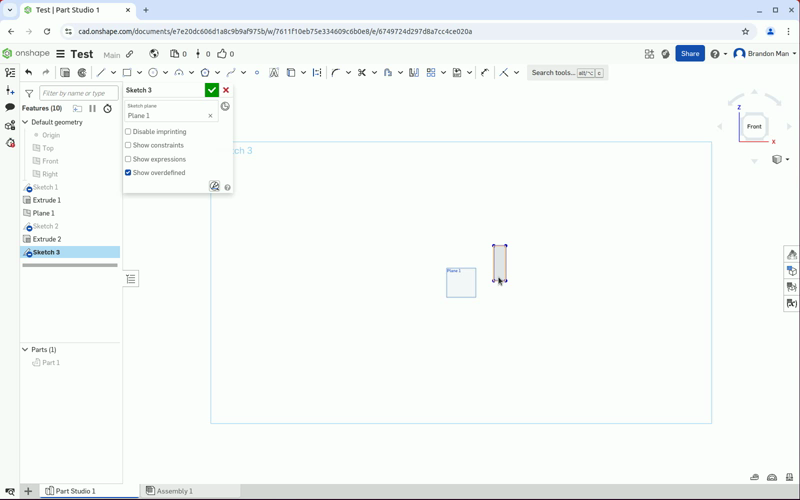
scroll(6)
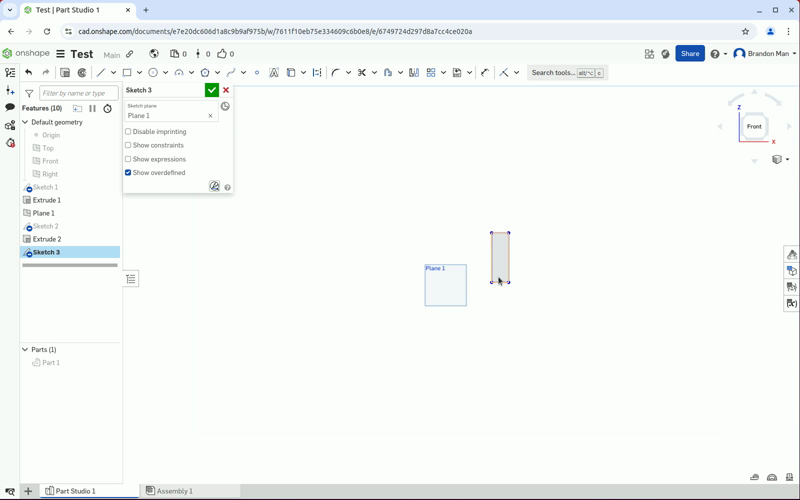
scroll(6)
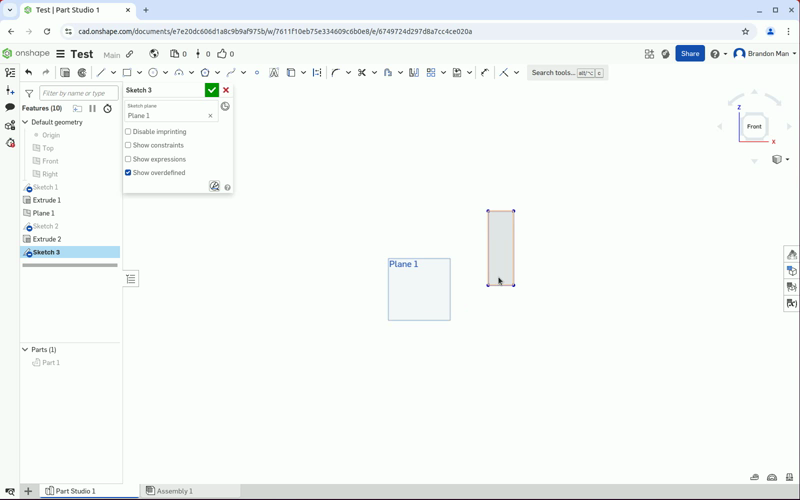
scroll(6)
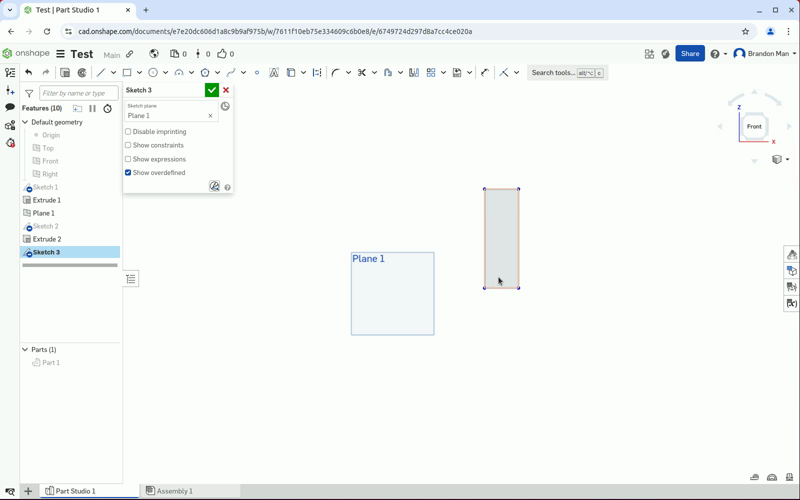
scroll(6)
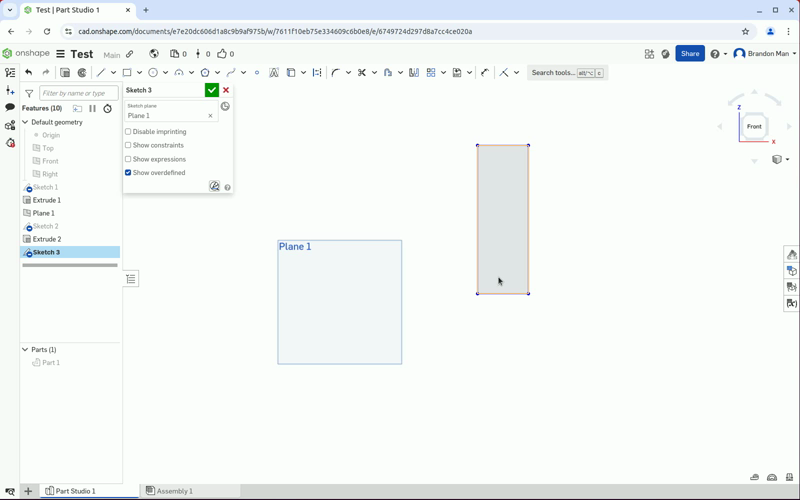
scroll(6)
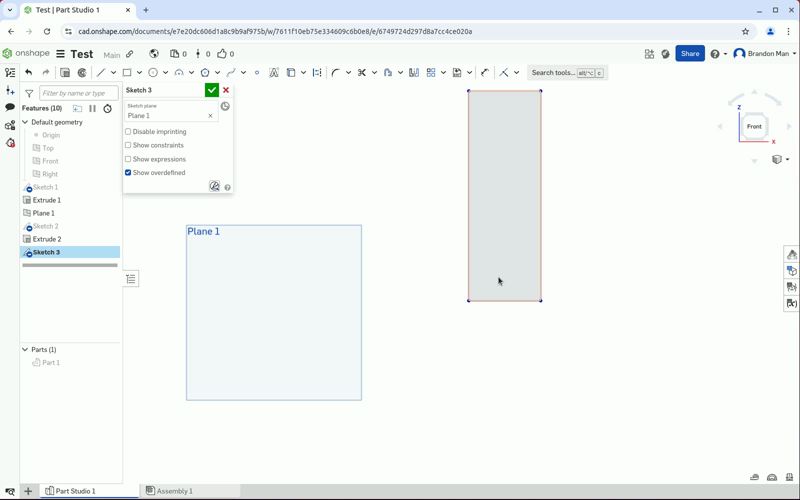
scroll(6)
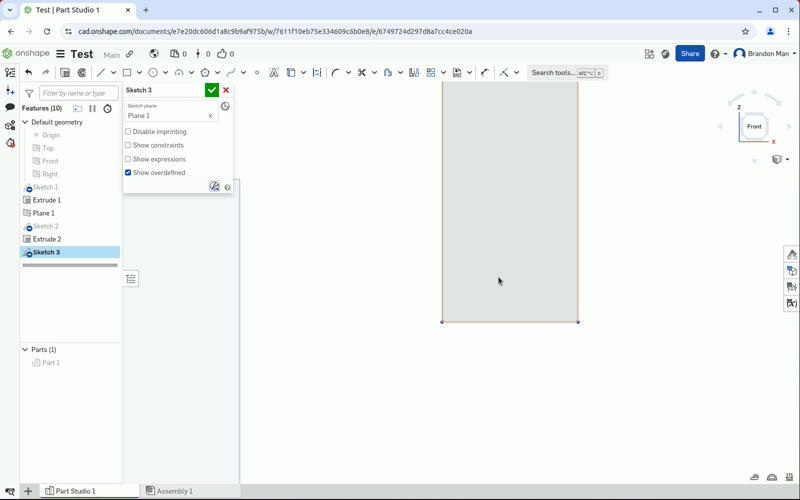
click(498, 276)
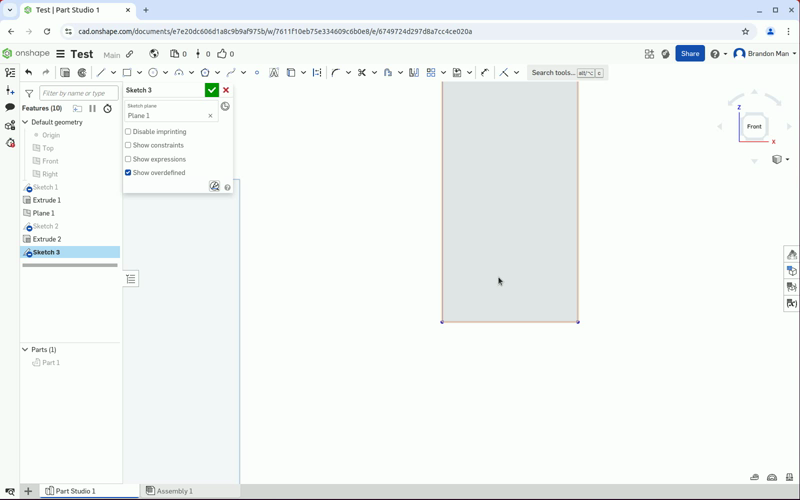
scroll(-6)
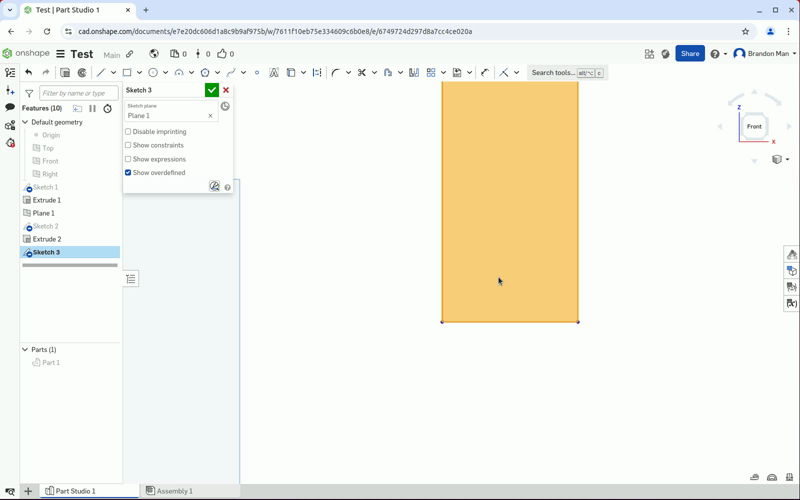
scroll(-6)
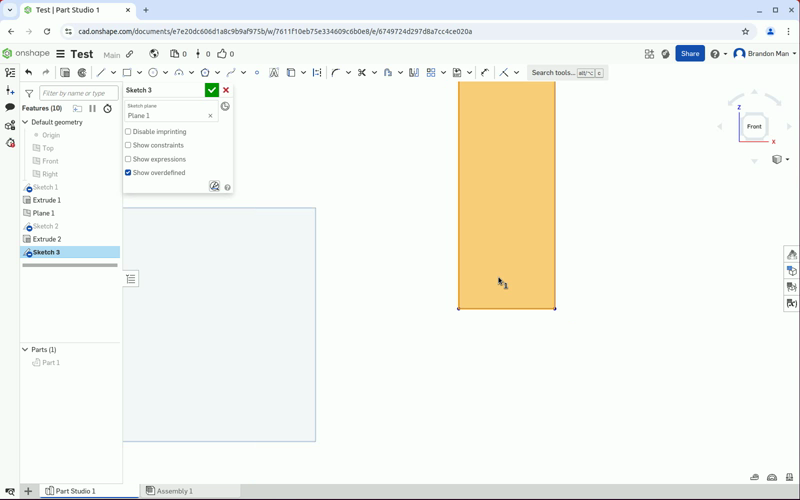
scroll(-6)
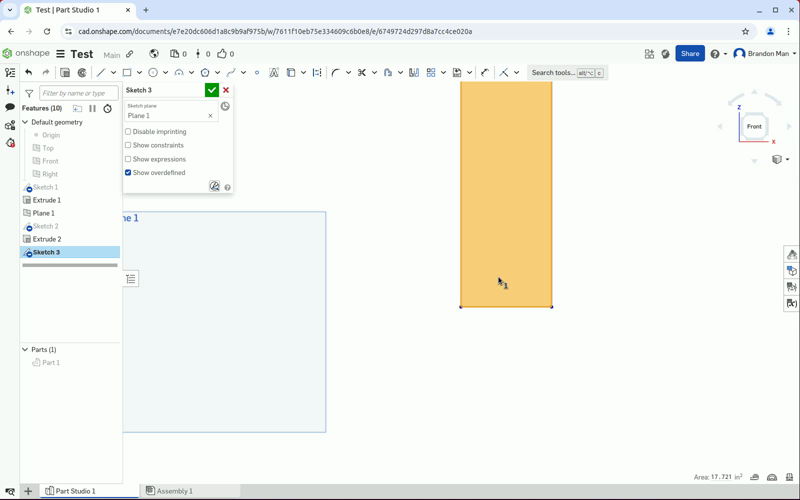
scroll(-6)
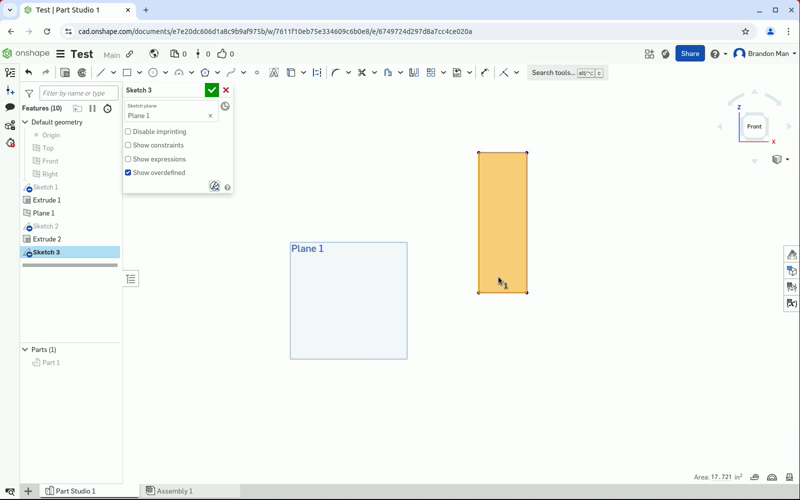
scroll(-6)
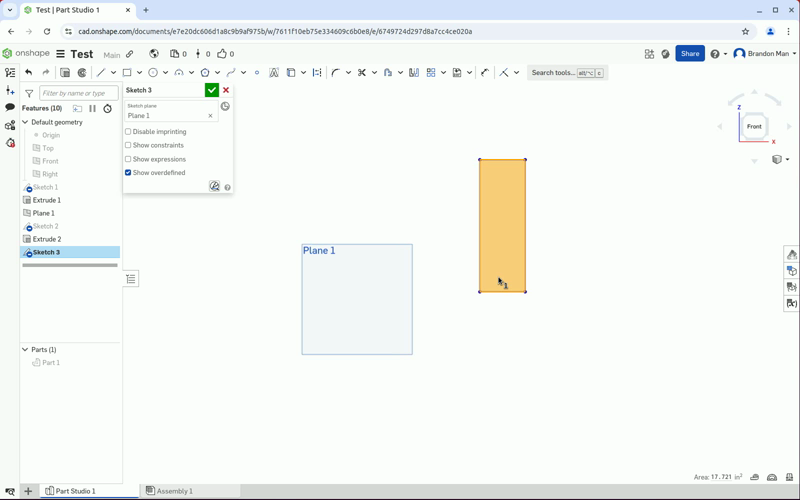
scroll(-6)
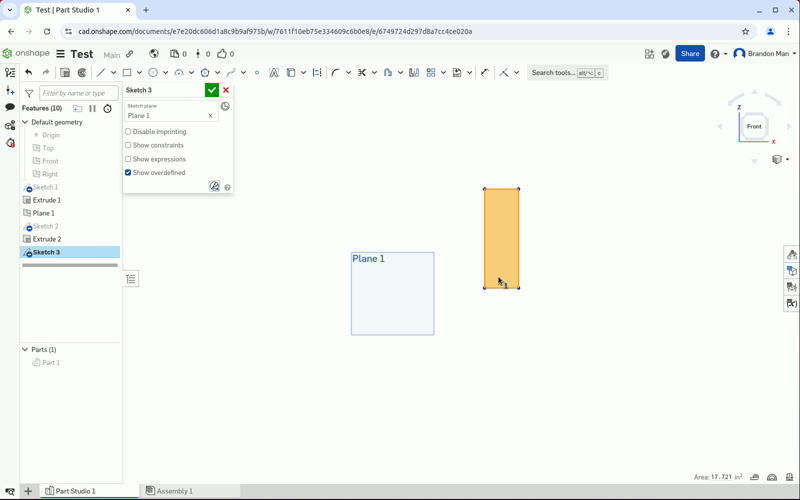
scroll(-6)
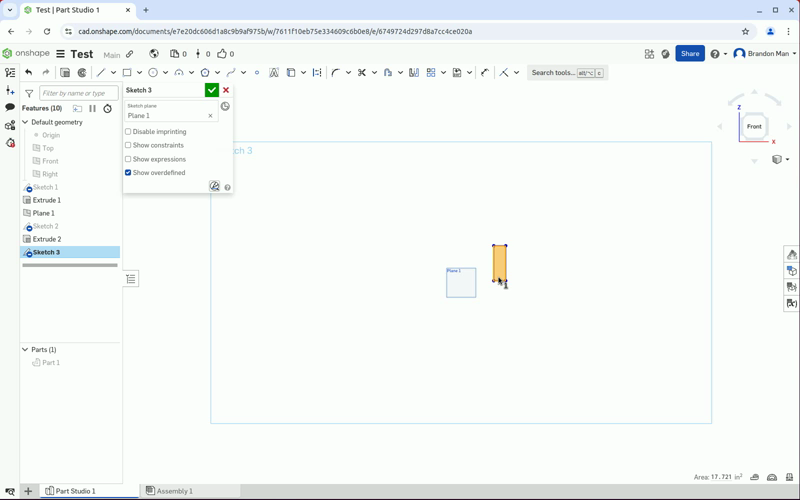
mouse_move(73, 352)
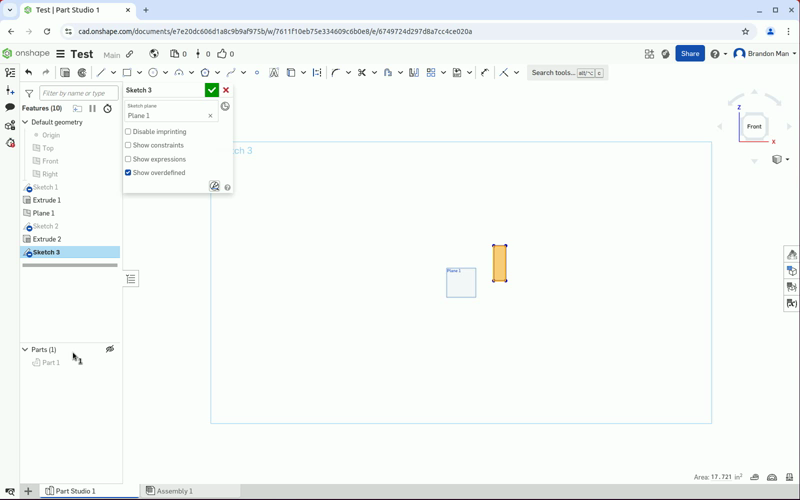
key(shift+y)
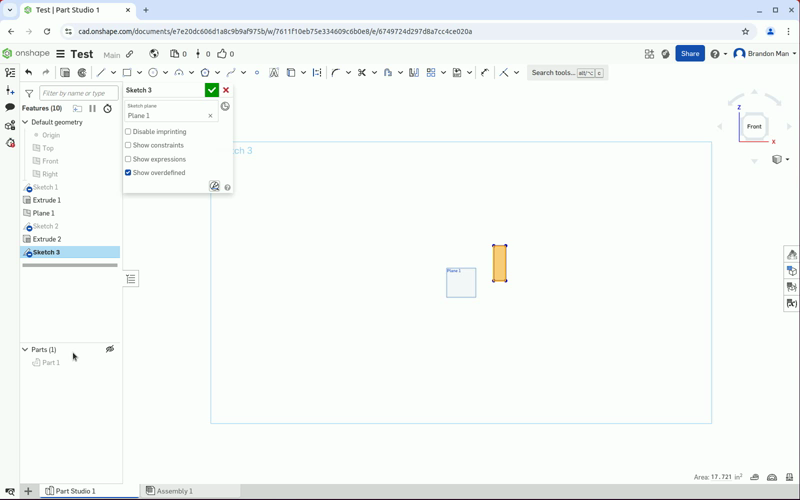
key(shift+e)
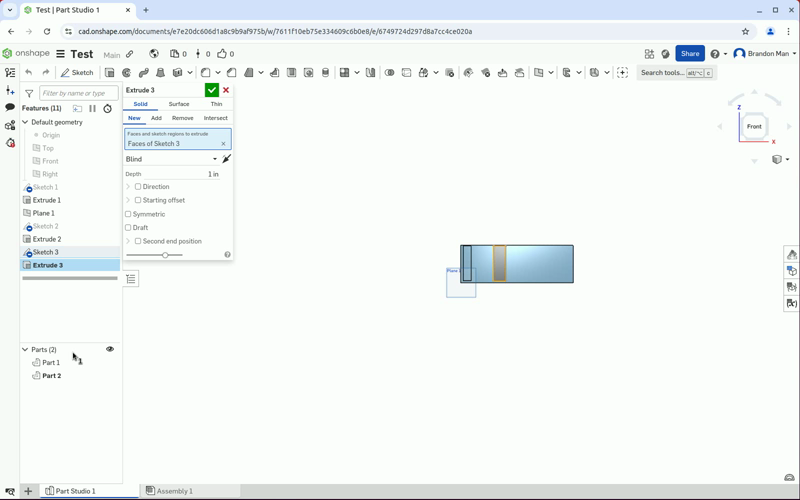
mouse_move(143, 106)
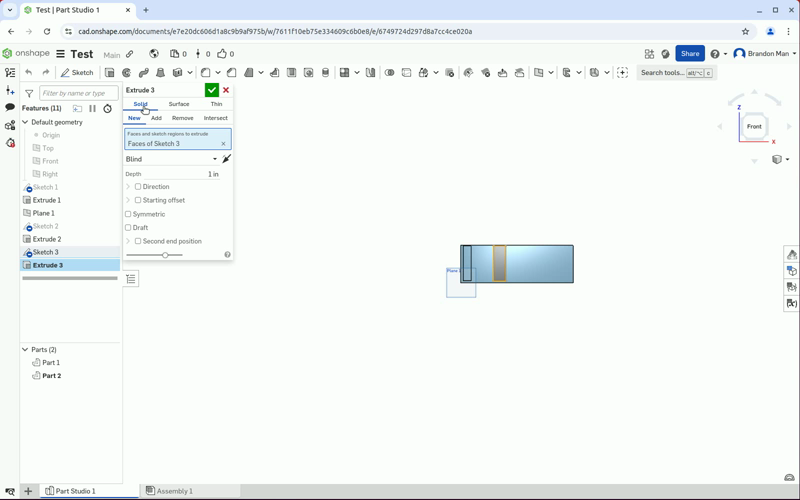
click(143, 106)
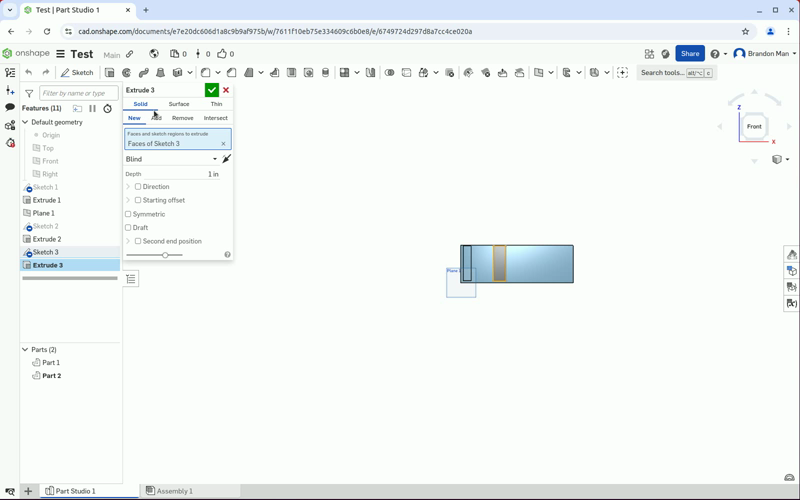
mouse_move(186, 120)
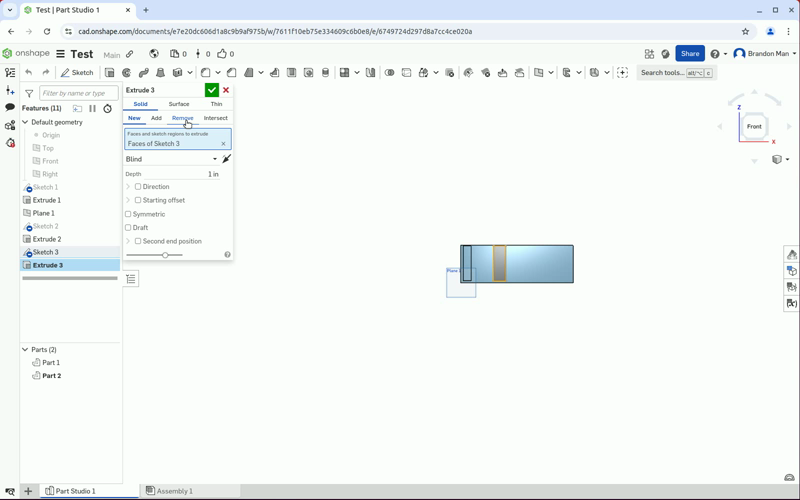
click(186, 120)
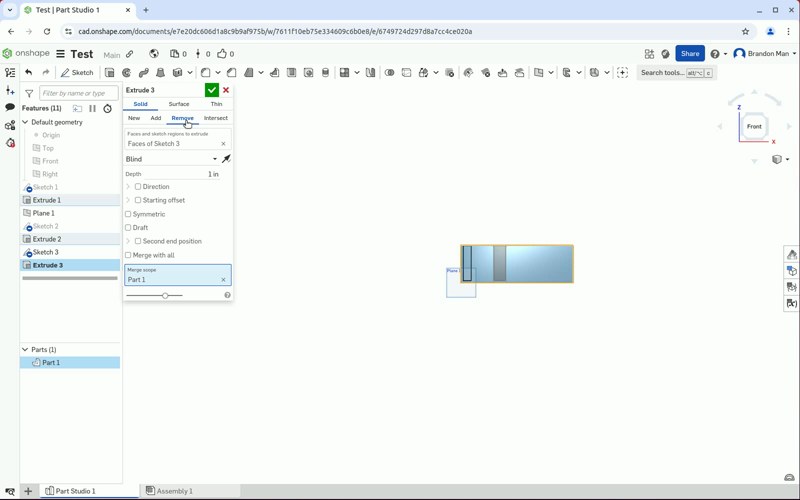
key(tab, 4)
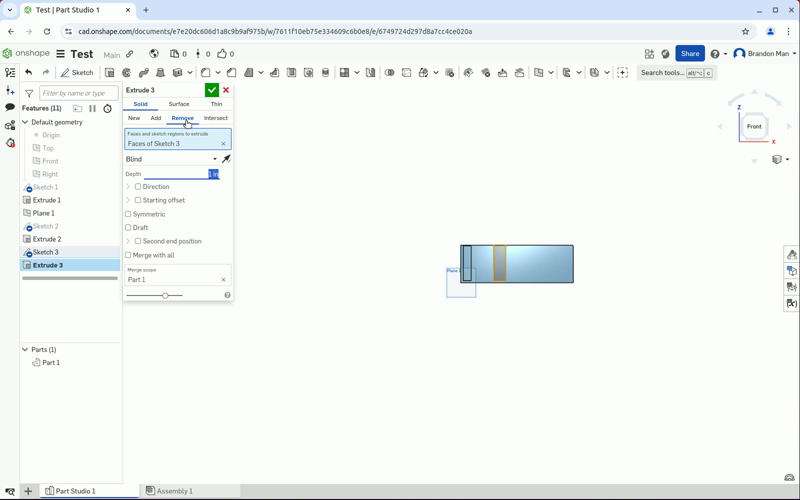
text(2.648)
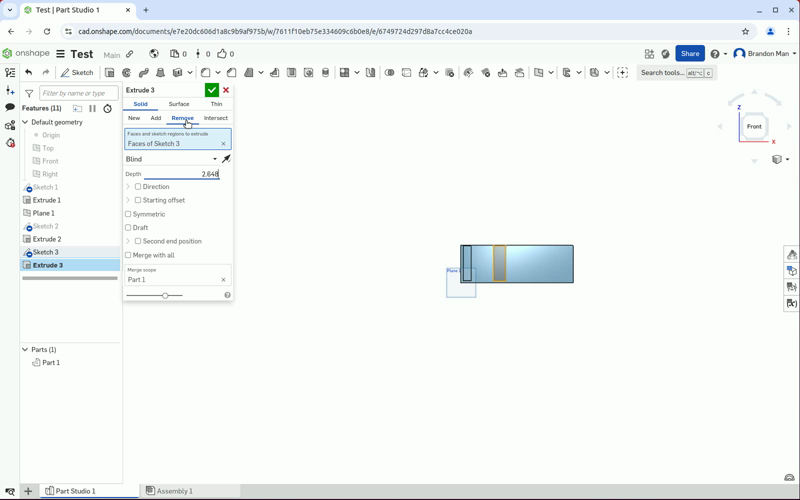
key(tab, 6)
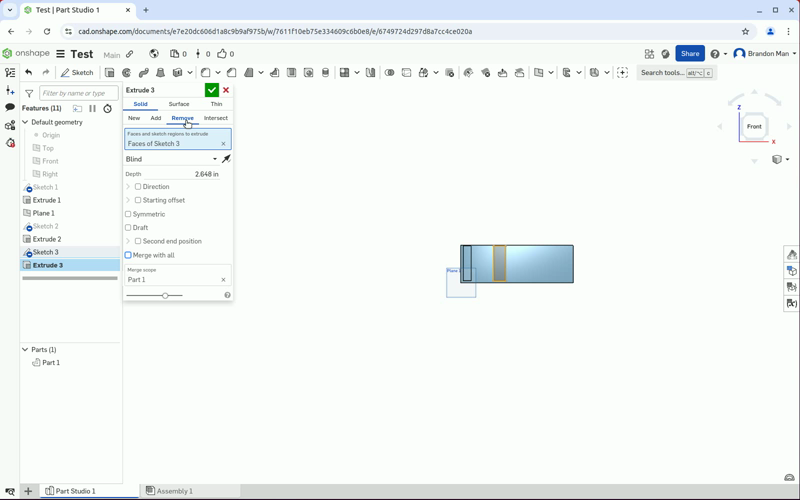
key(space)
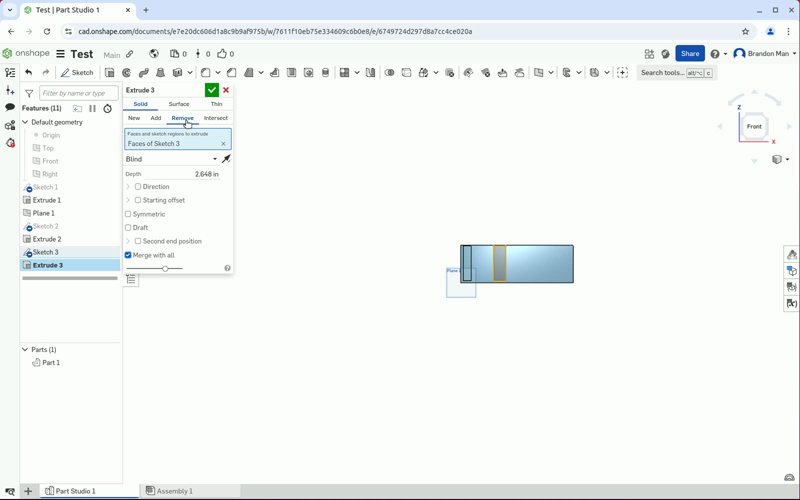
key(enter)
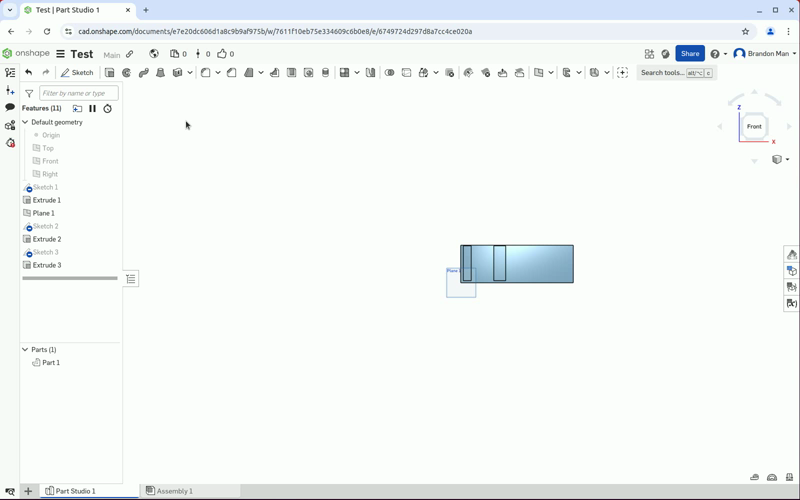
key(shift+h)
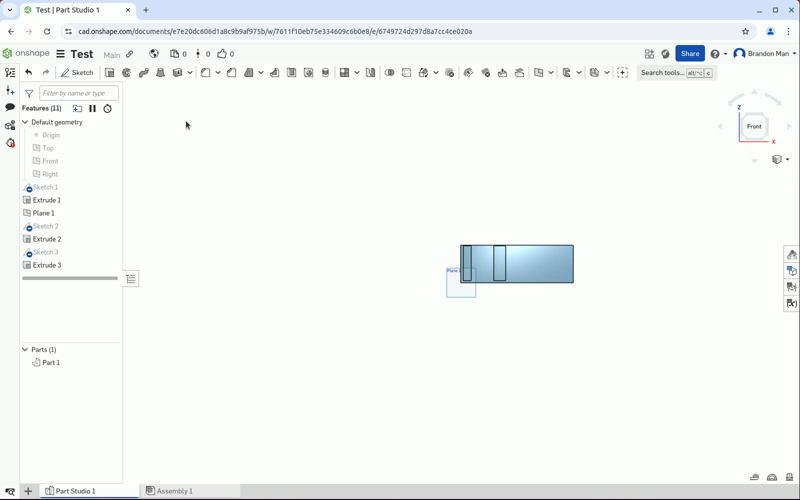
key(shift+h)
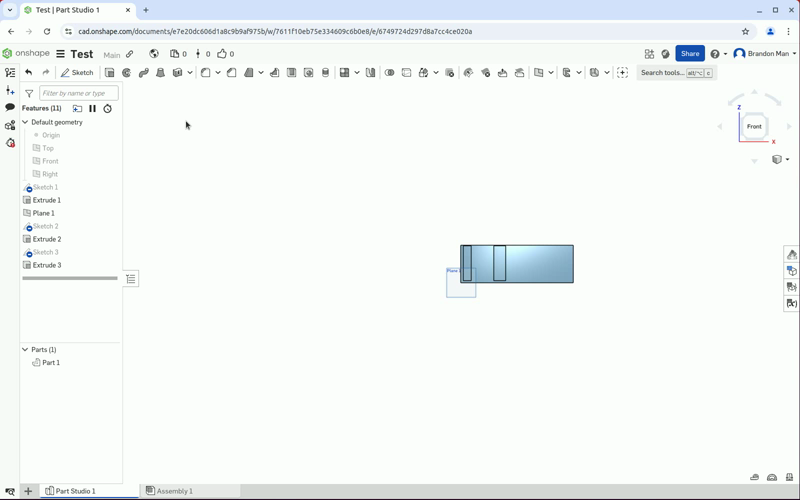
mouse_move(73, 189)
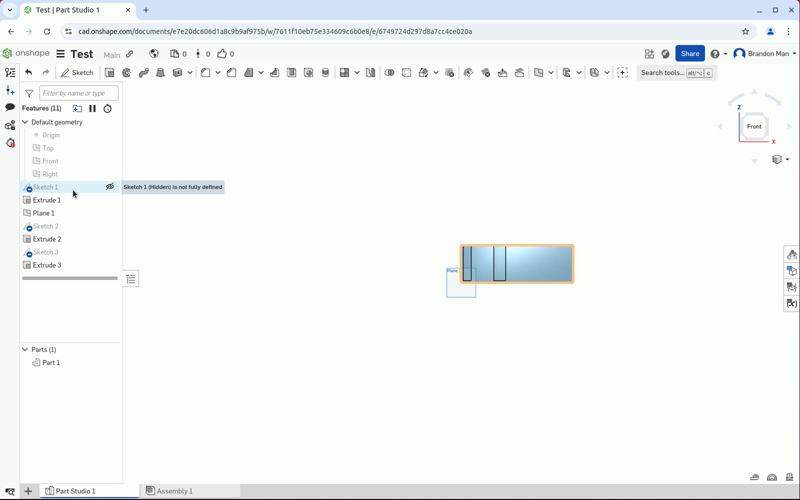
click(73, 189)
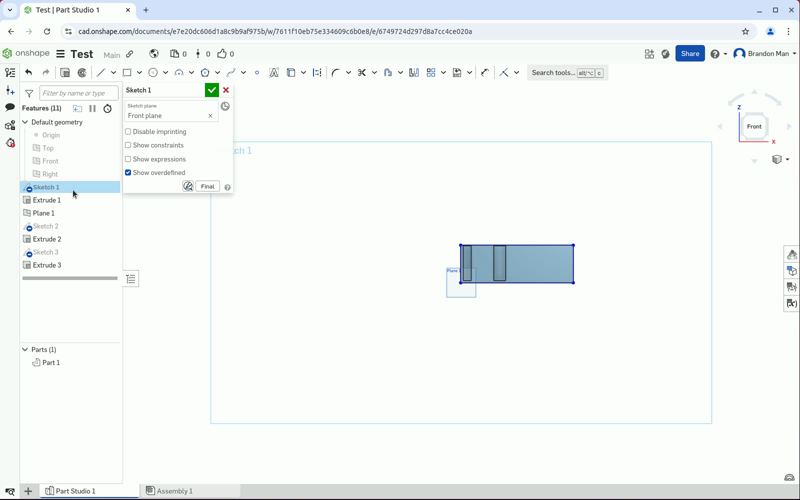
mouse_move(229, 92)
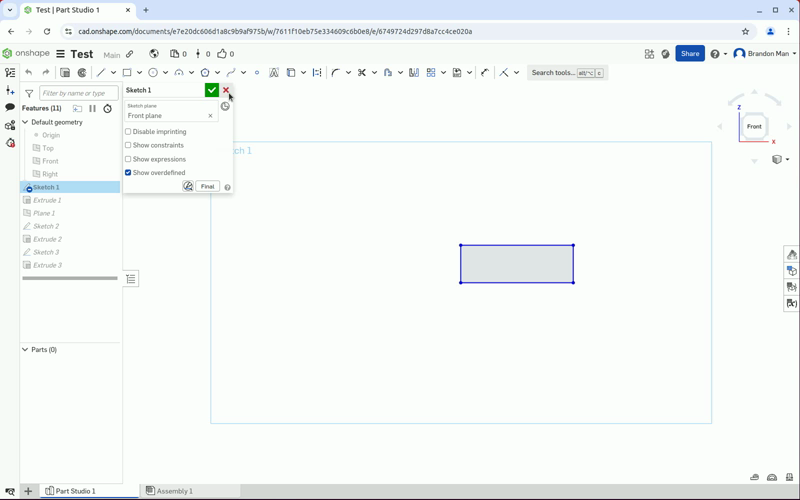
click(229, 92)
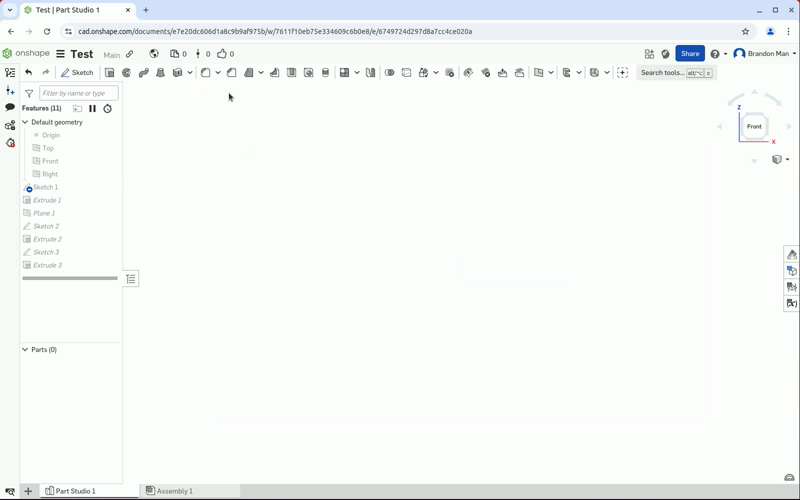
key(shift+s)
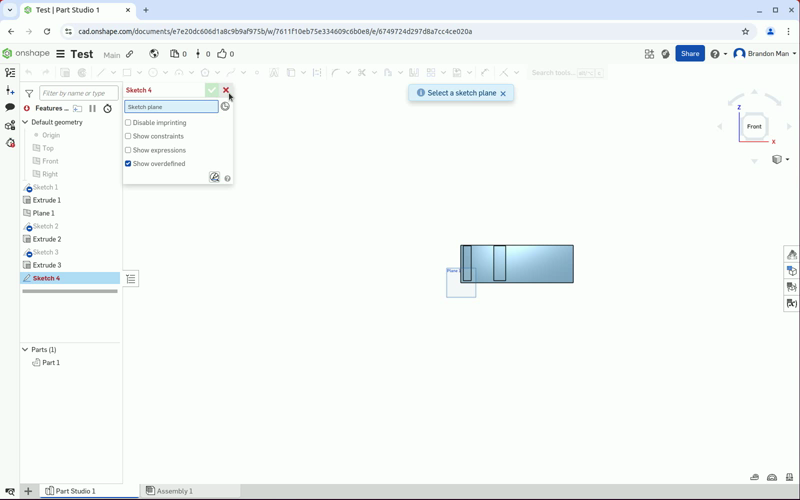
mouse_move(73, 215)
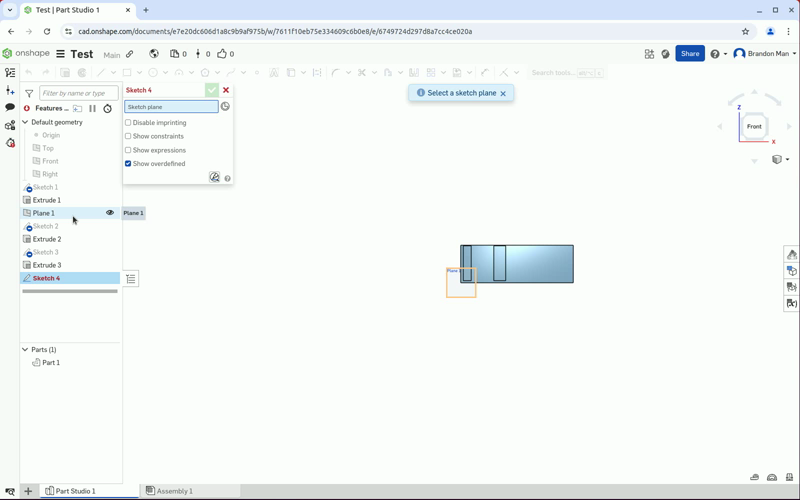
click(73, 215)
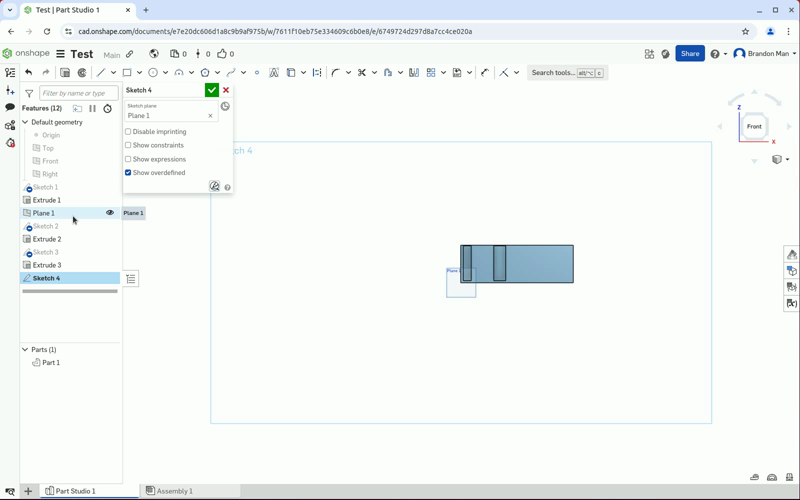
mouse_move(73, 352)
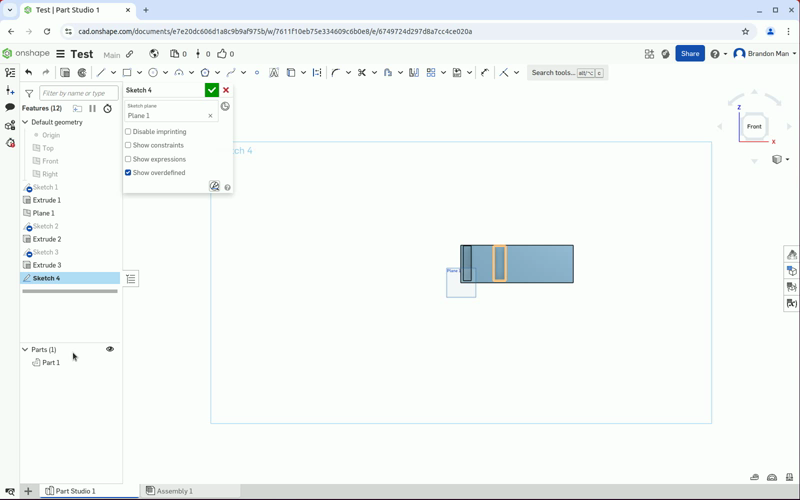
key(y)
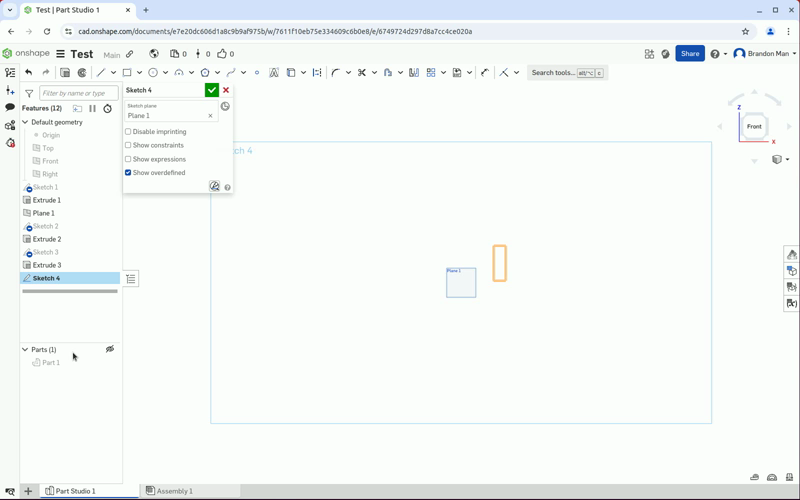
key(l)
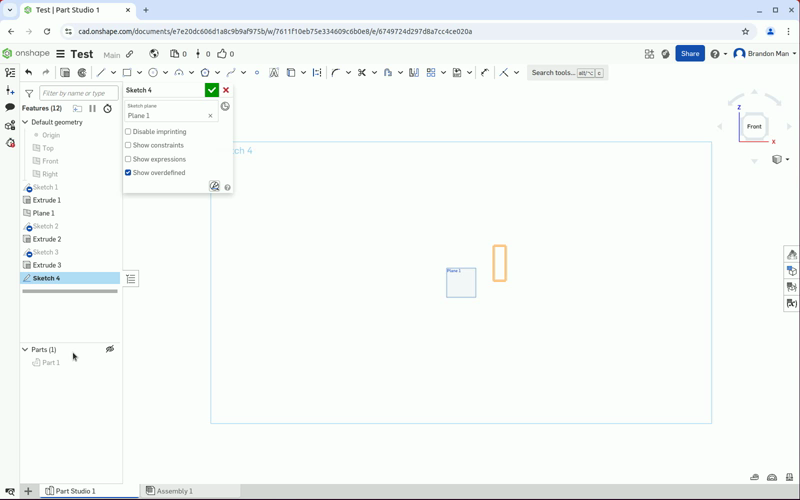
key_down(shift)
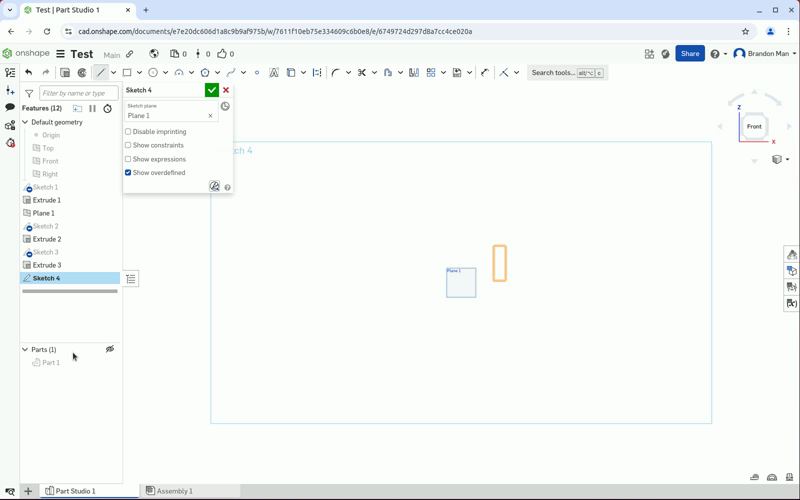
mouse_move(564, 280)
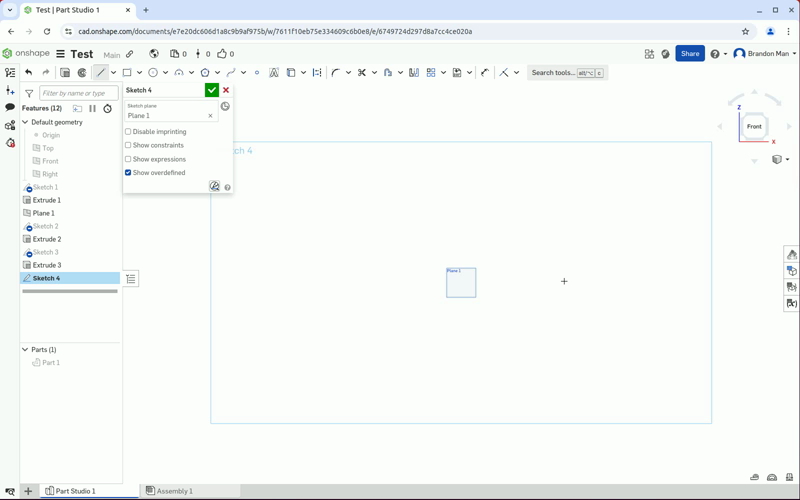
click(564, 280)
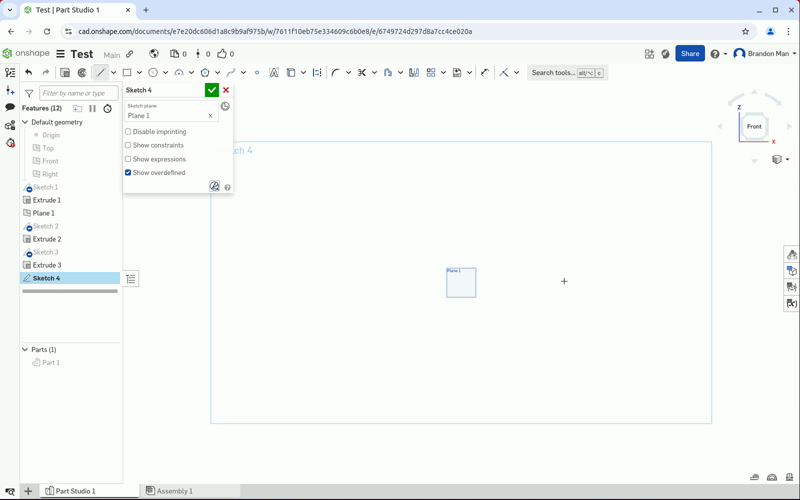
key_up(shift)
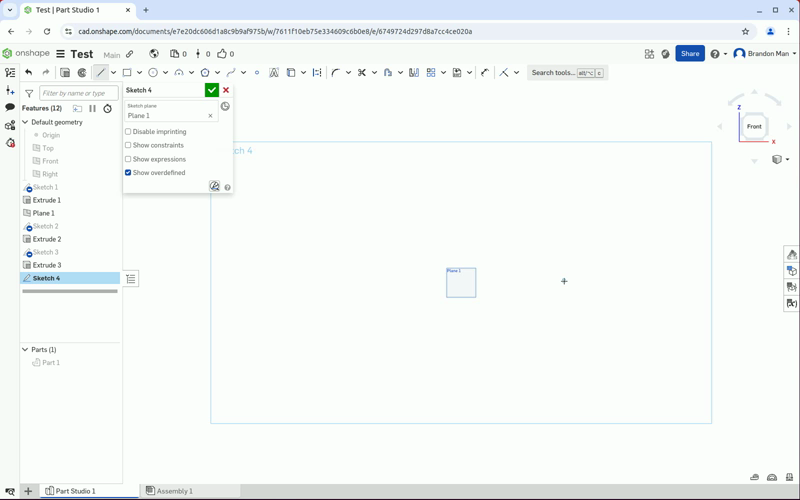
key_down(shift)
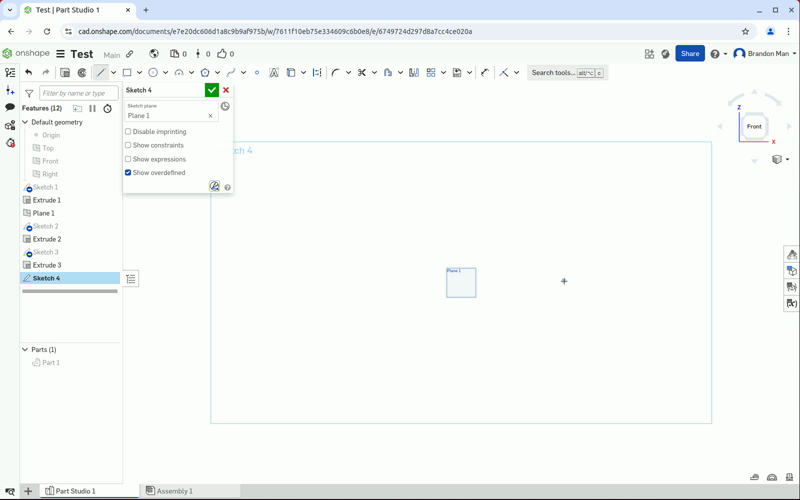
mouse_move(589, 280)
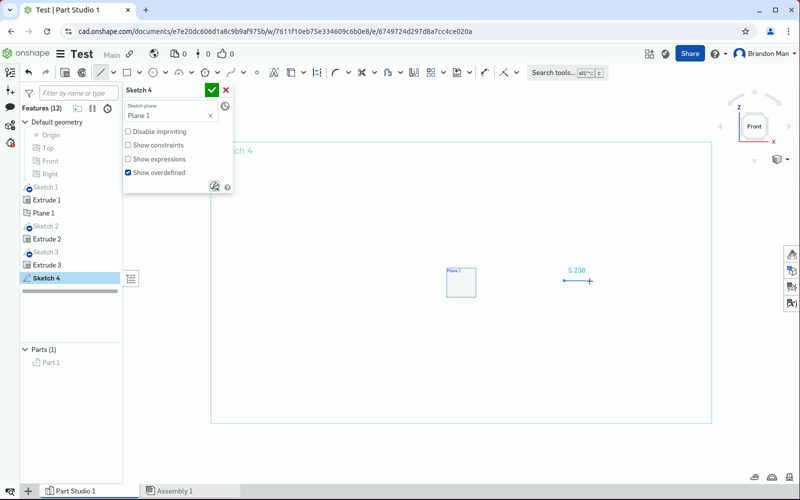
mouse_move(572, 280)
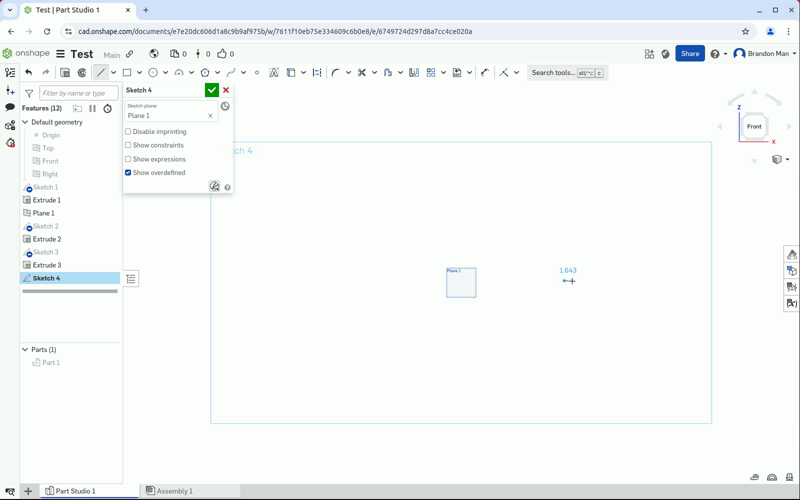
click(572, 280)
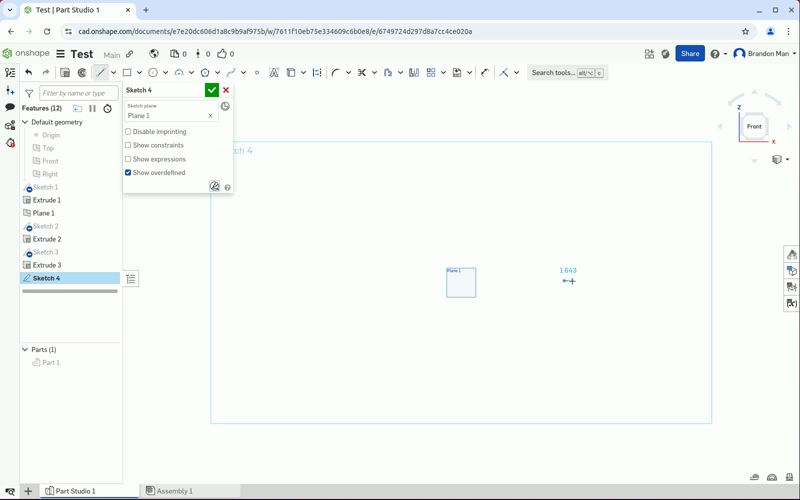
key_up(shift)
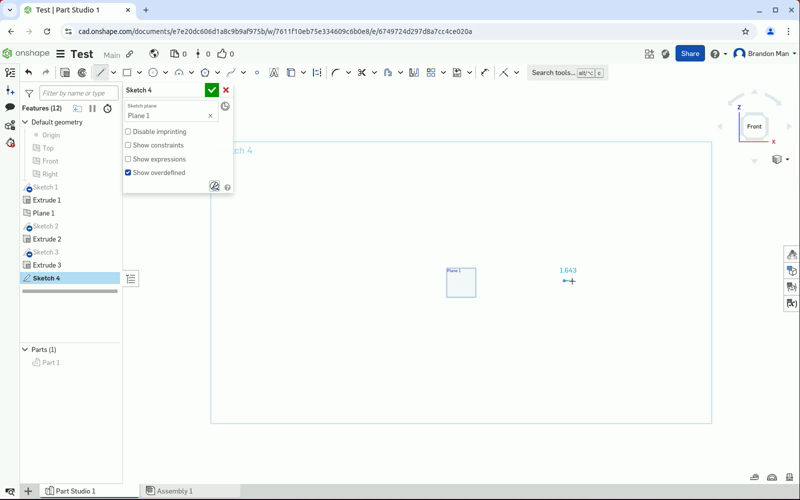
key_down(shift)
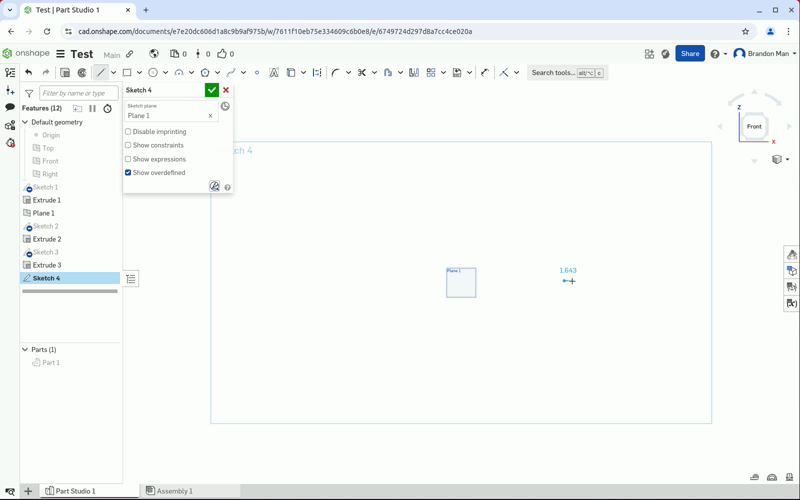
mouse_move(589, 280)
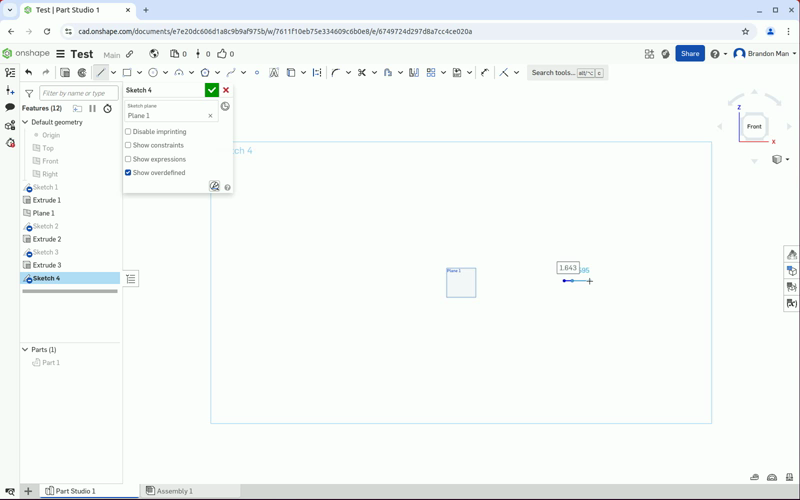
mouse_move(572, 245)
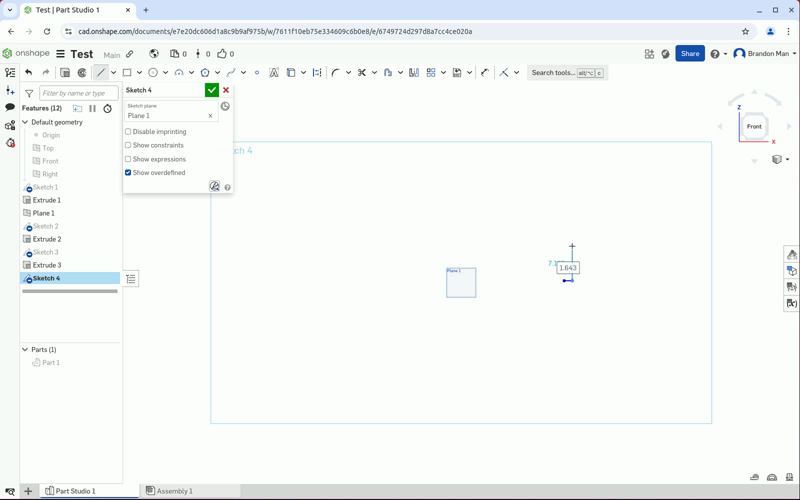
click(572, 245)
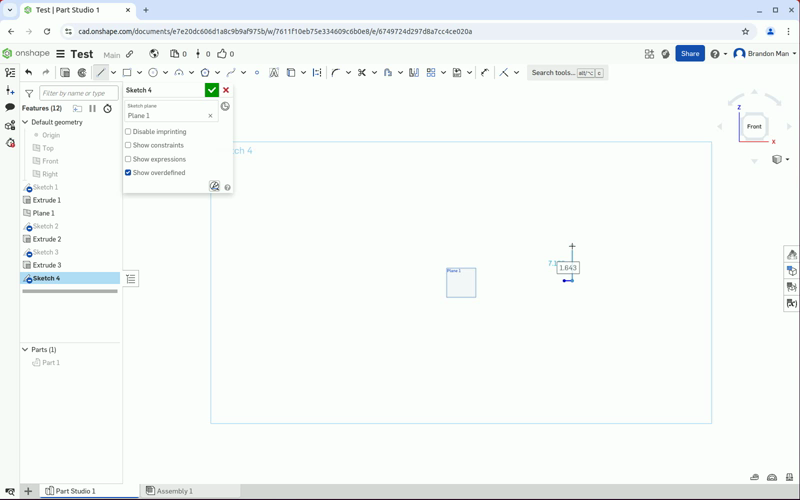
key_up(shift)
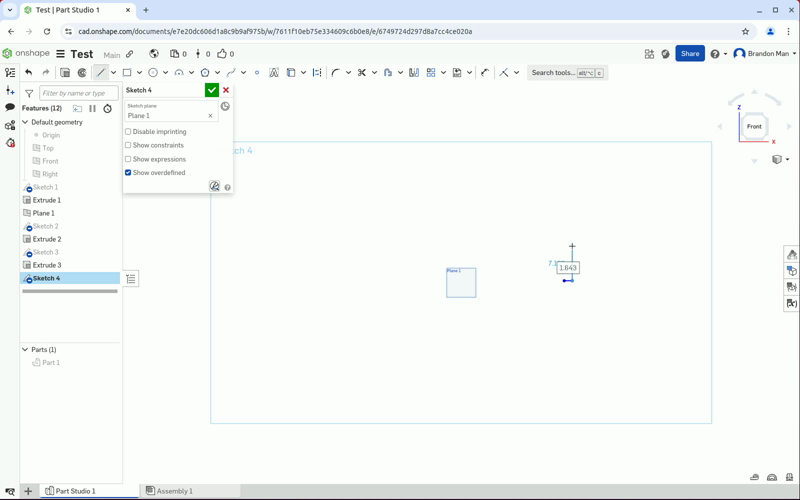
key_down(shift)
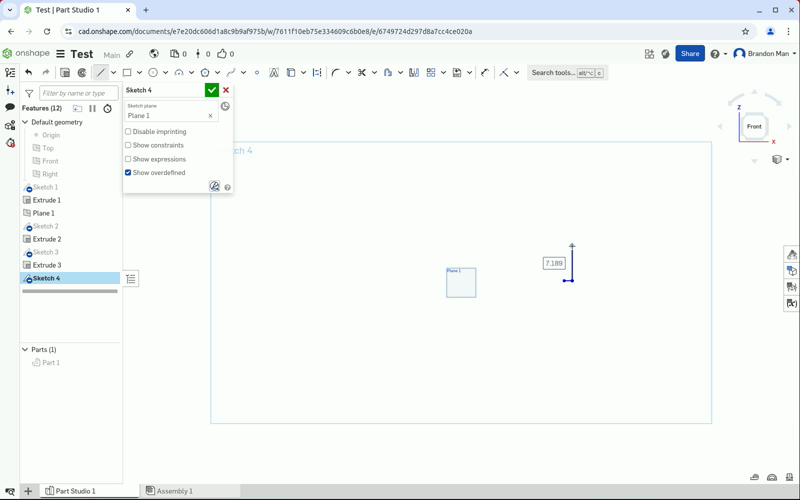
mouse_move(589, 245)
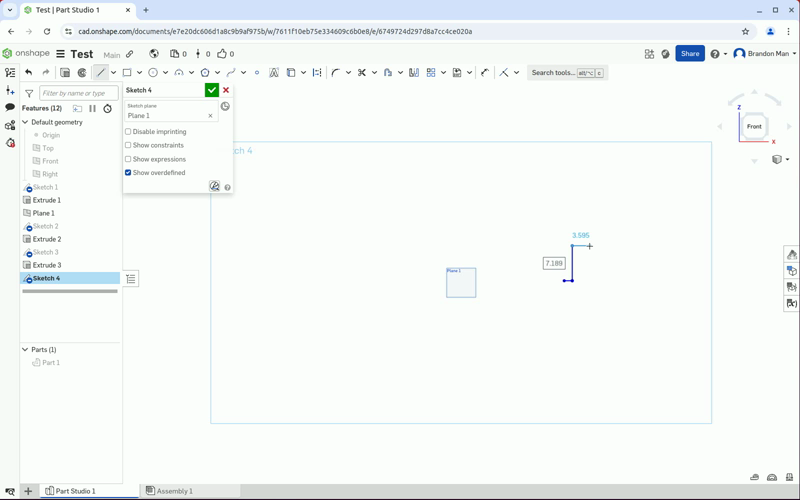
mouse_move(564, 245)
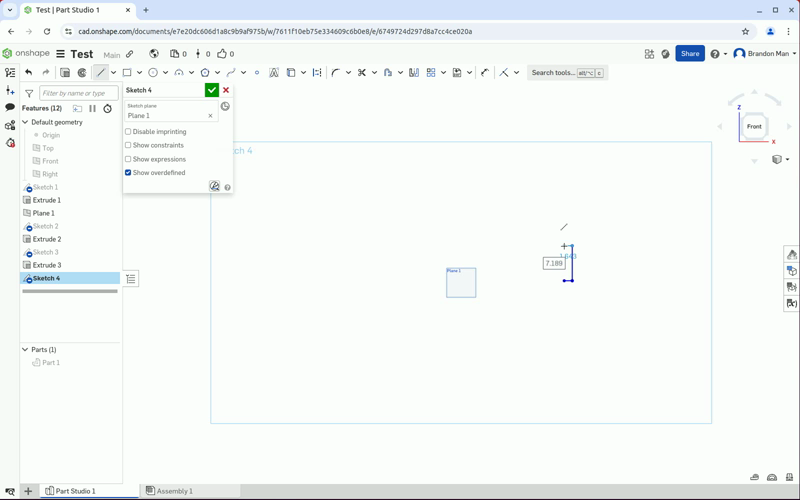
click(564, 245)
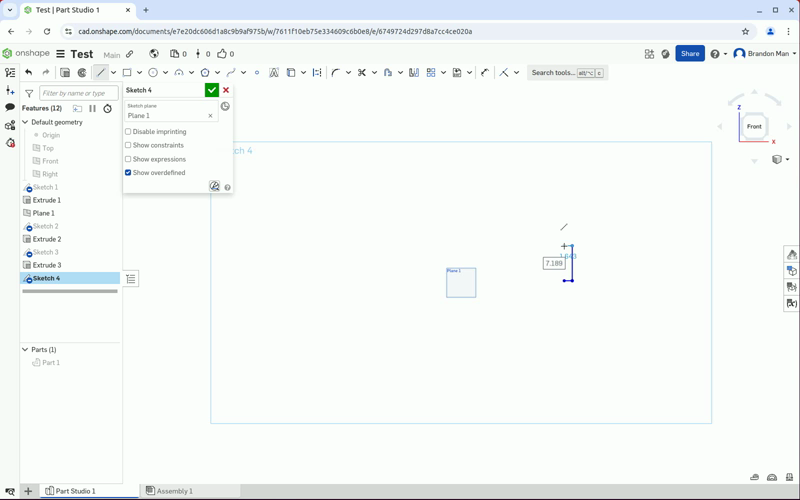
key_up(shift)
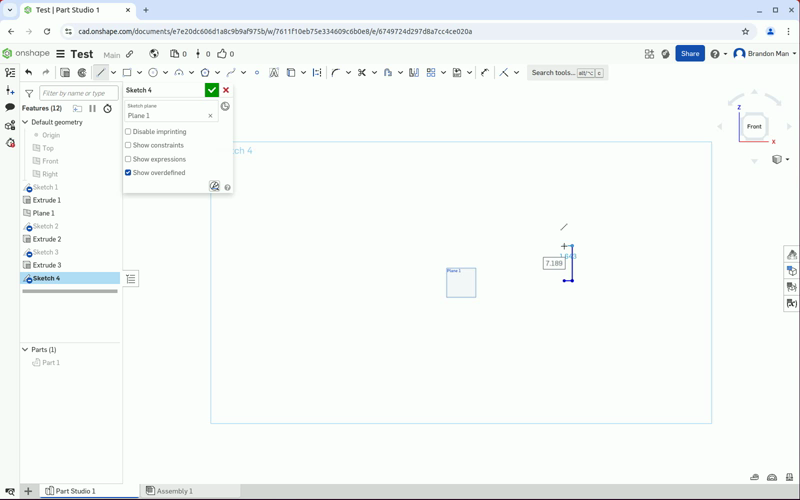
mouse_move(589, 245)
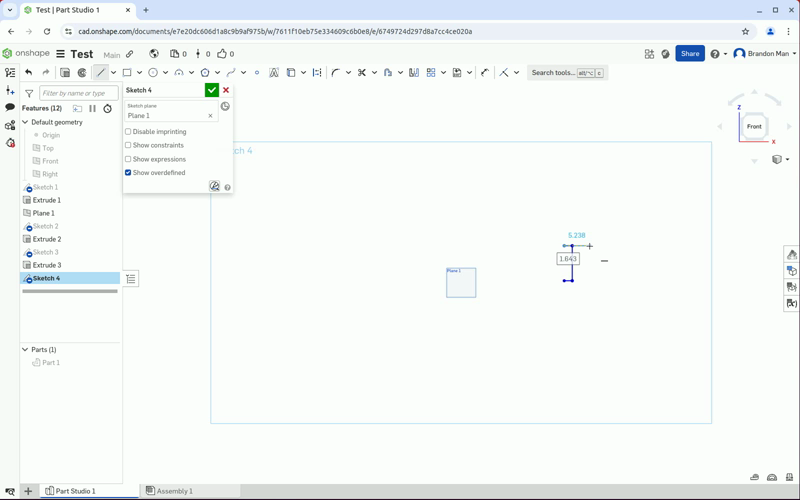
key_down(shift)
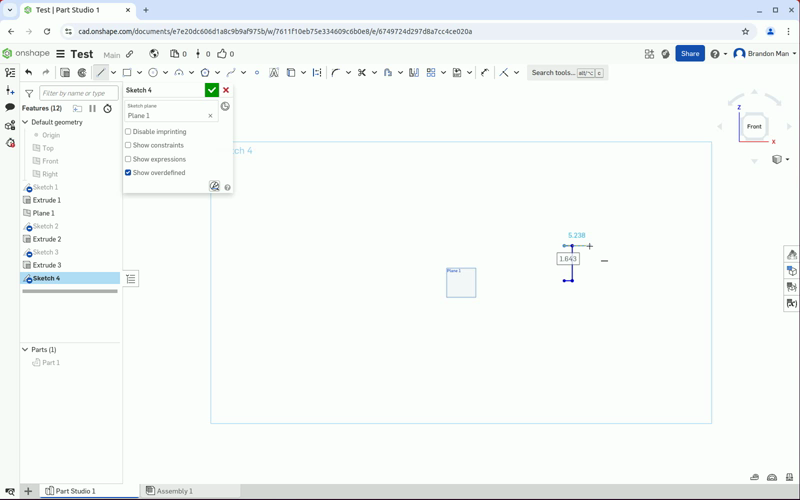
mouse_move(564, 280)
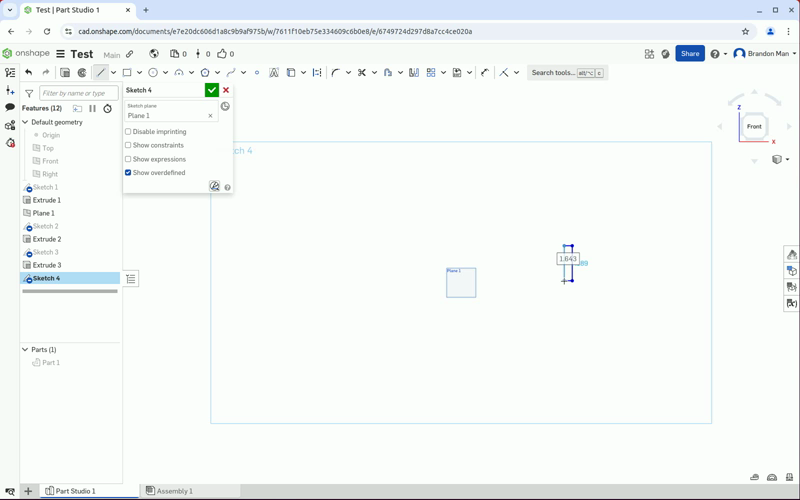
key_up(shift)
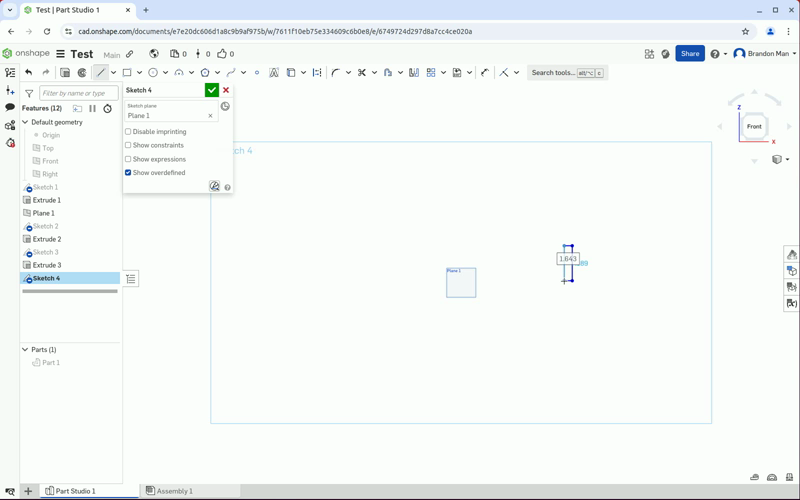
click(564, 280)
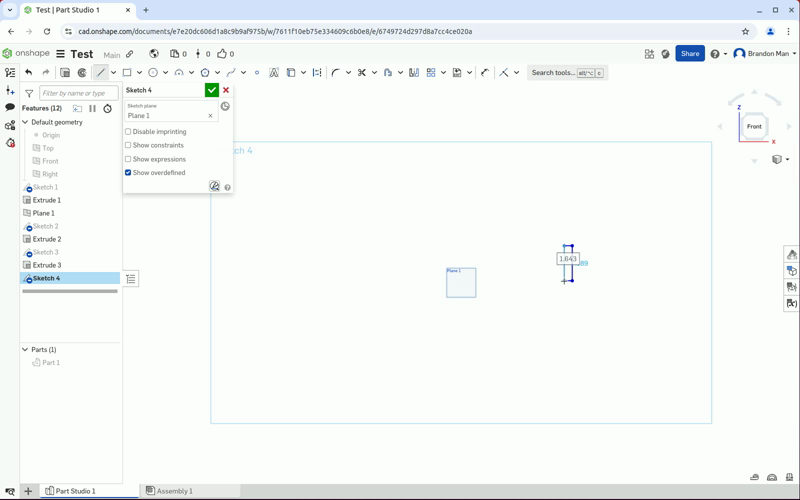
key(esc)
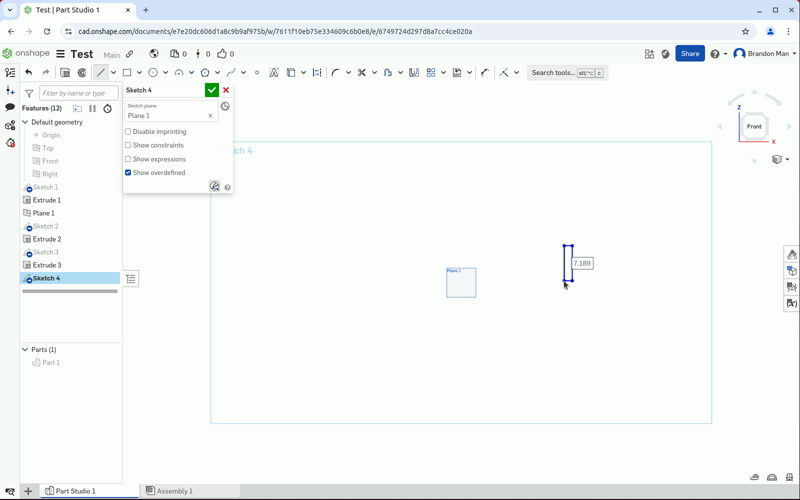
mouse_move(564, 271)
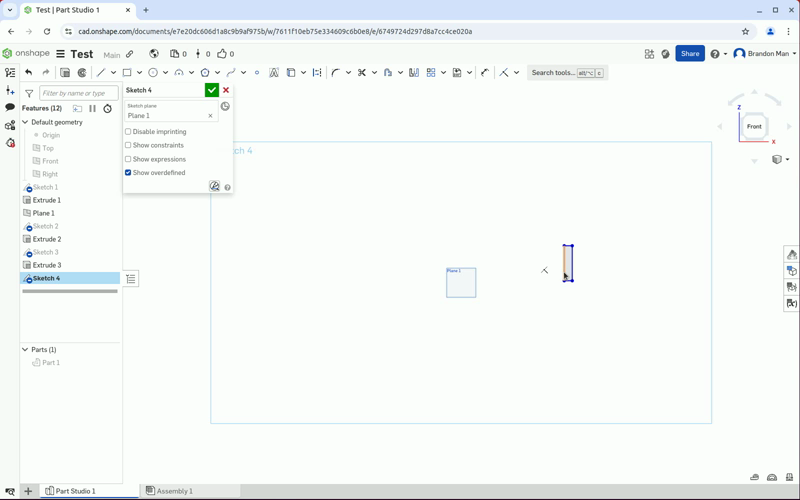
scroll(6)
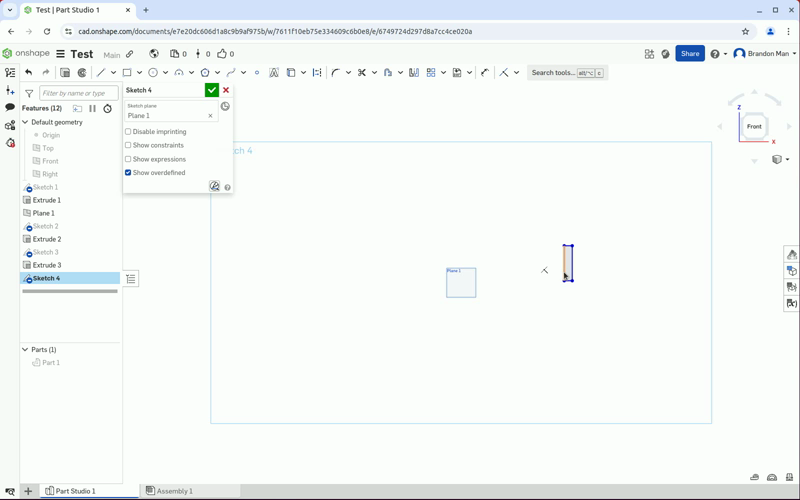
scroll(6)
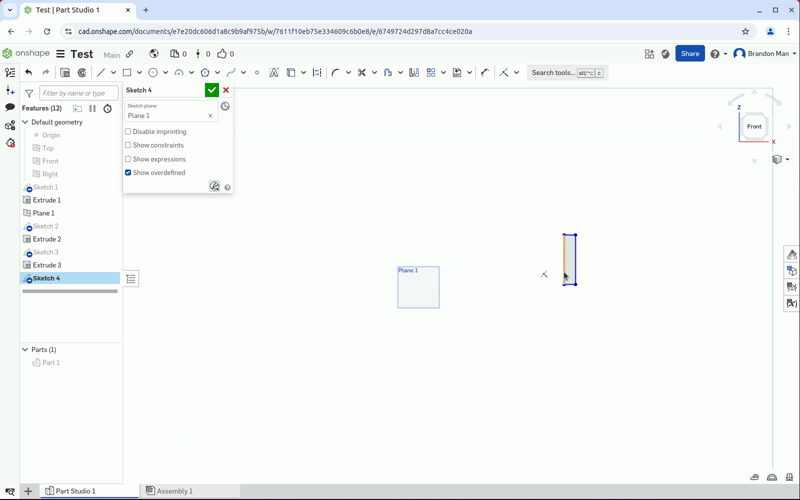
scroll(6)
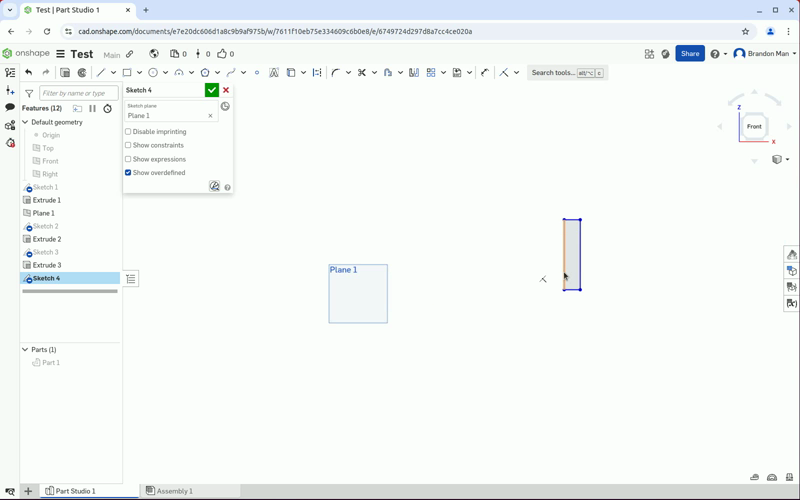
scroll(6)
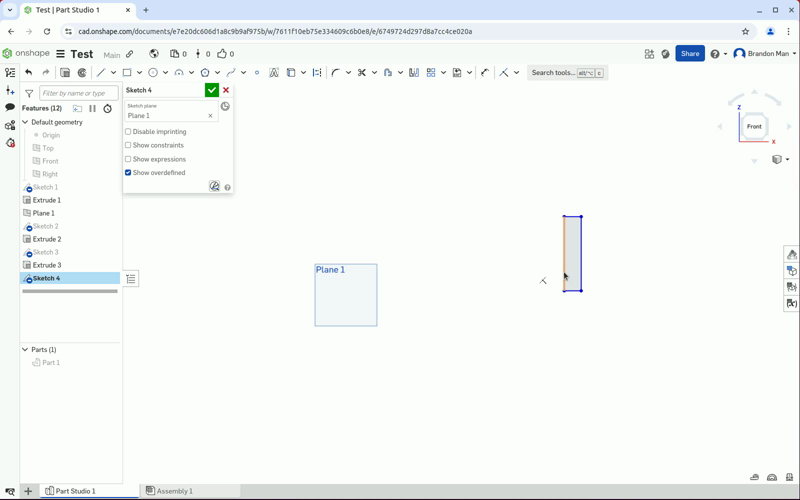
scroll(6)
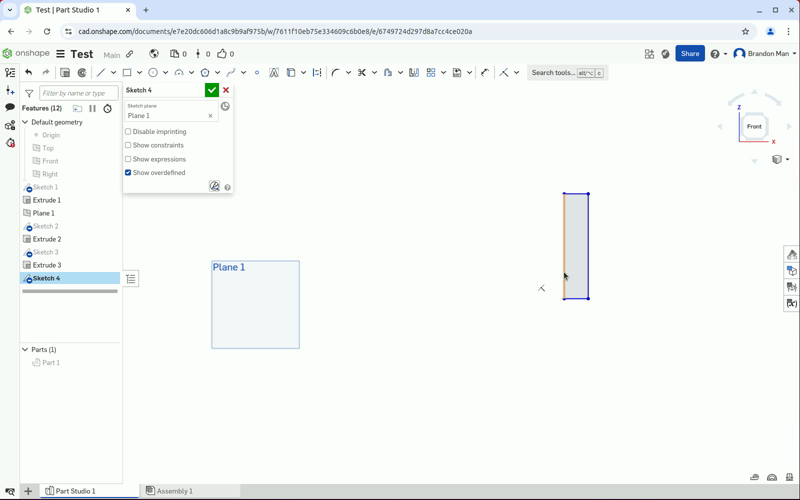
scroll(6)
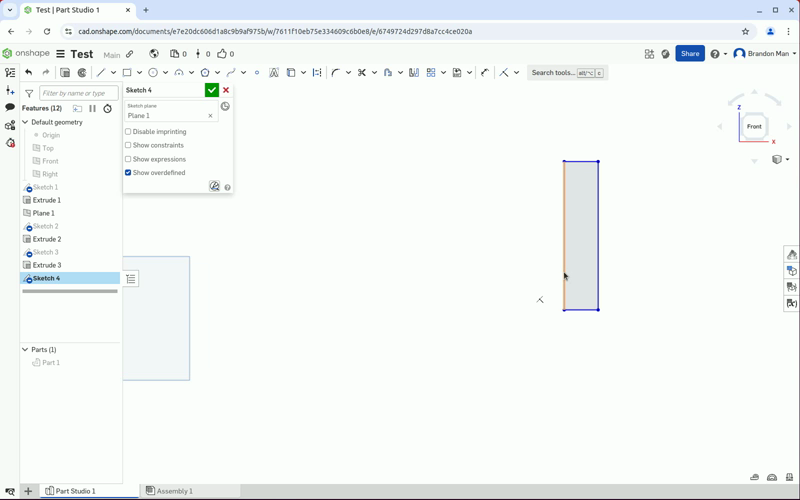
scroll(6)
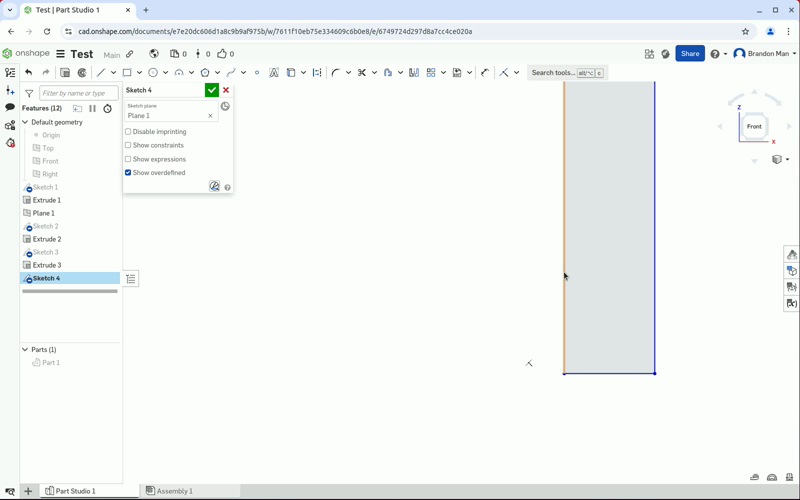
click(564, 271)
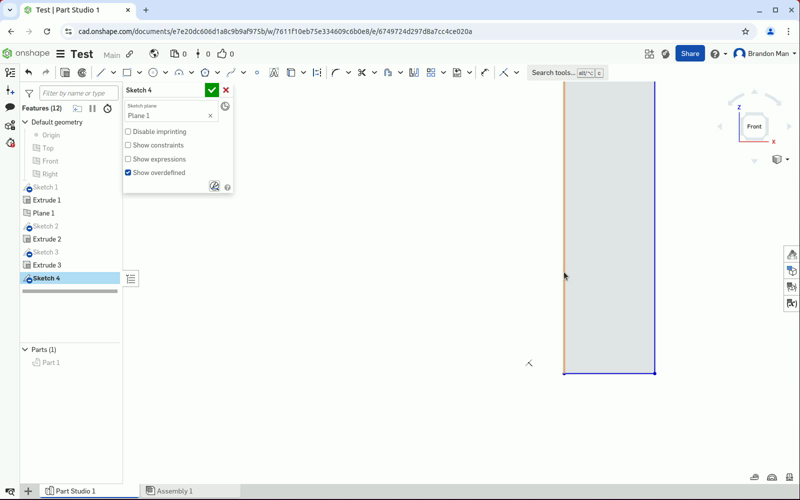
scroll(-6)
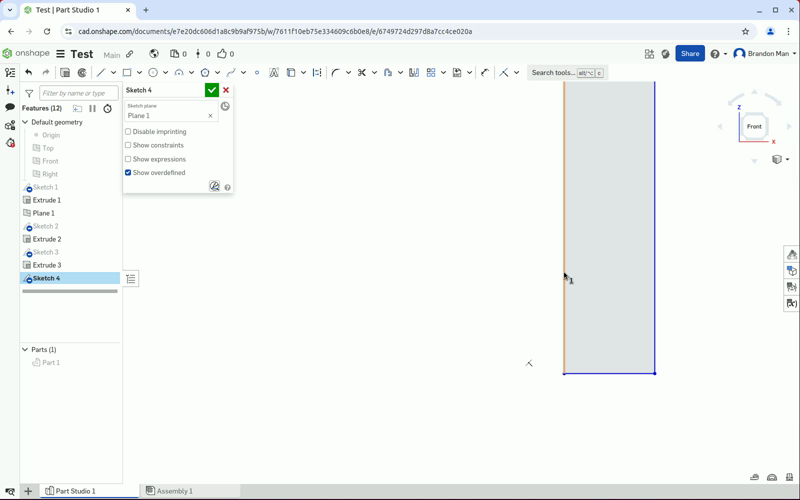
scroll(-6)
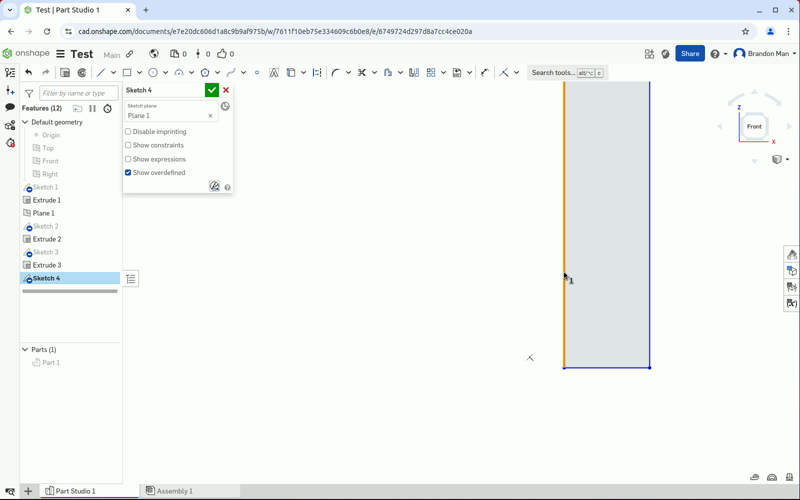
scroll(-6)
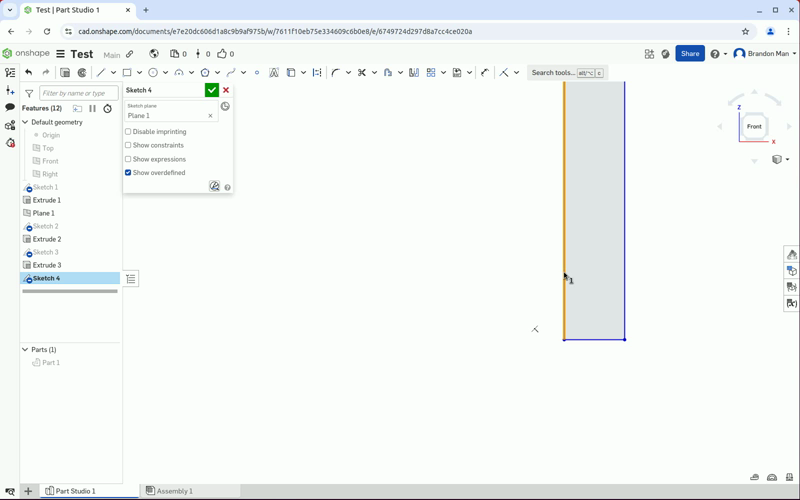
scroll(-6)
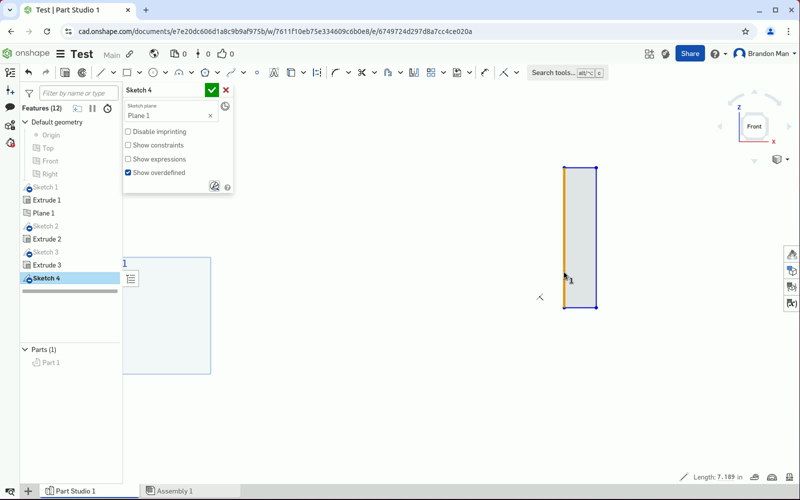
scroll(-6)
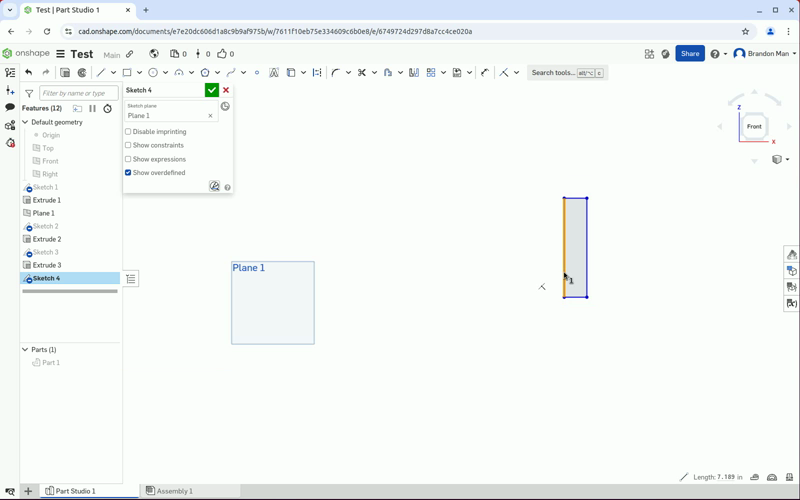
scroll(-6)
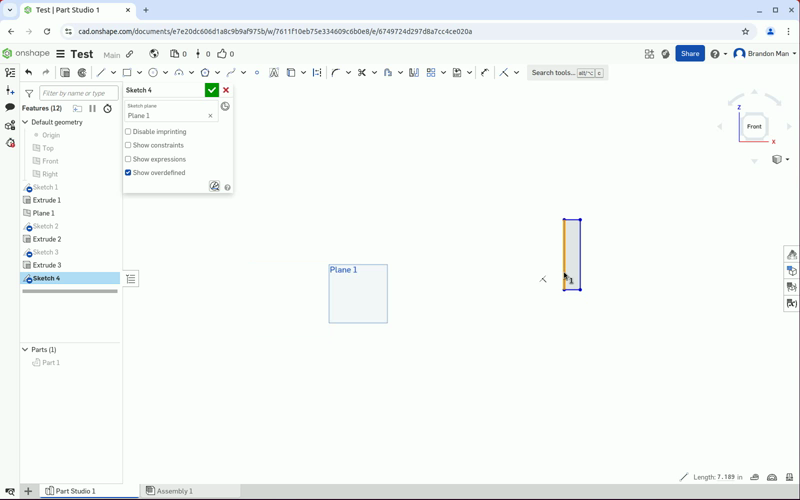
scroll(-6)
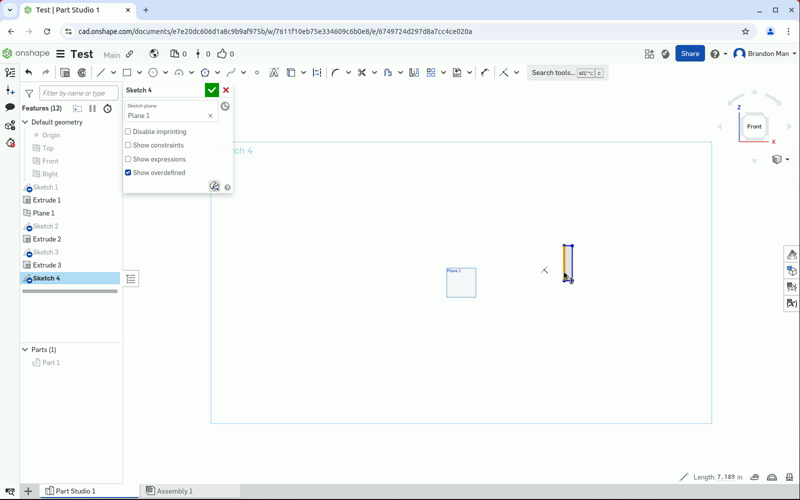
mouse_move(73, 352)
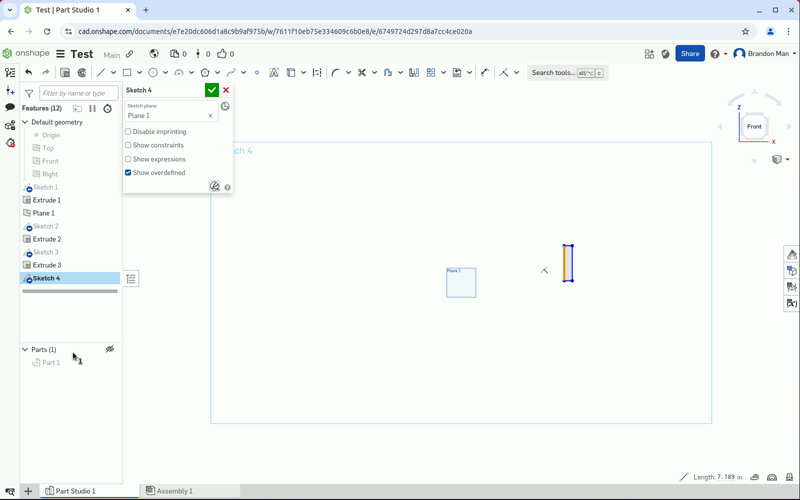
key(shift+y)
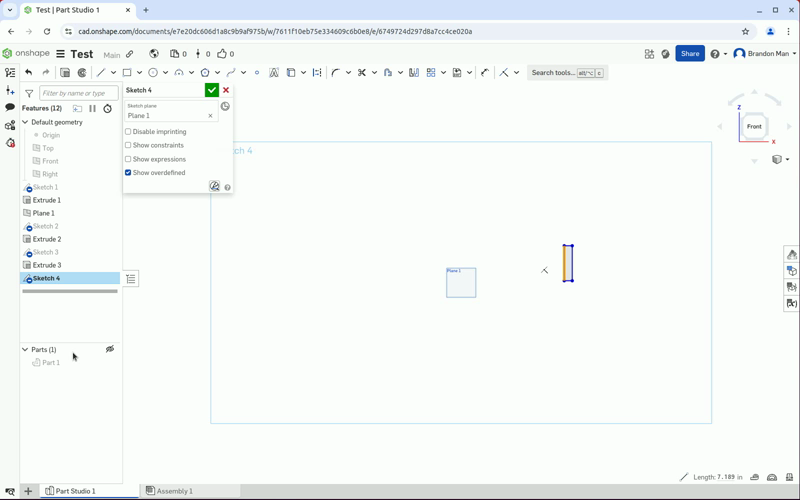
key(shift+e)
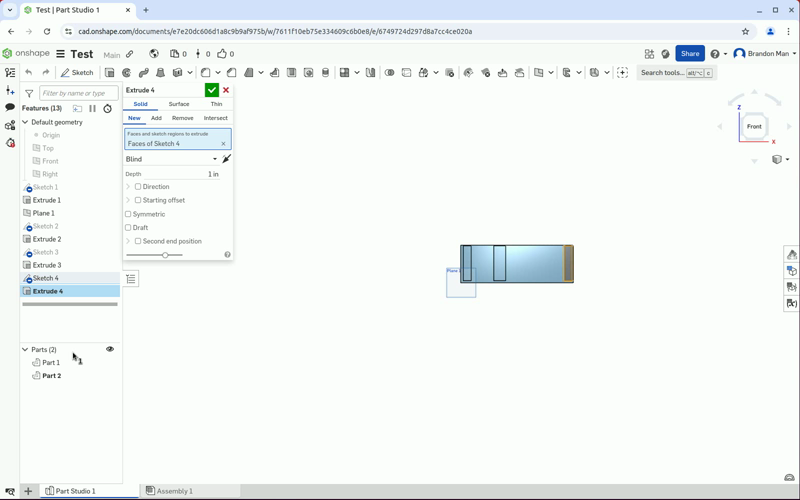
mouse_move(143, 106)
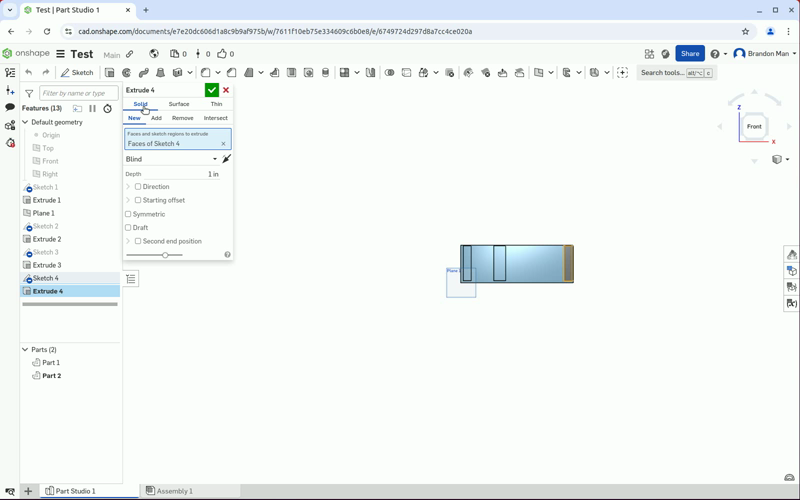
click(143, 106)
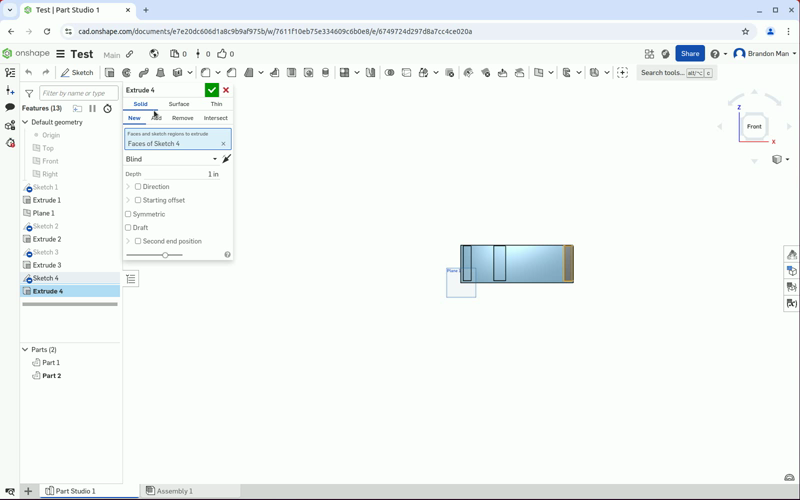
mouse_move(186, 120)
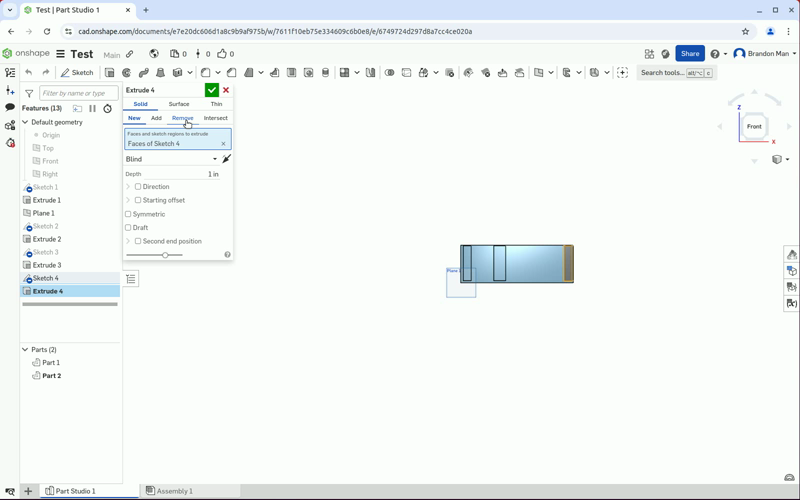
click(186, 120)
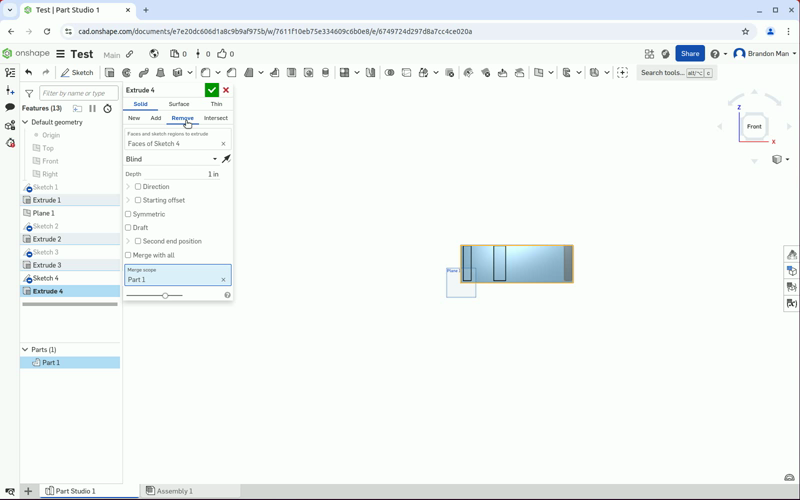
key(tab, 4)
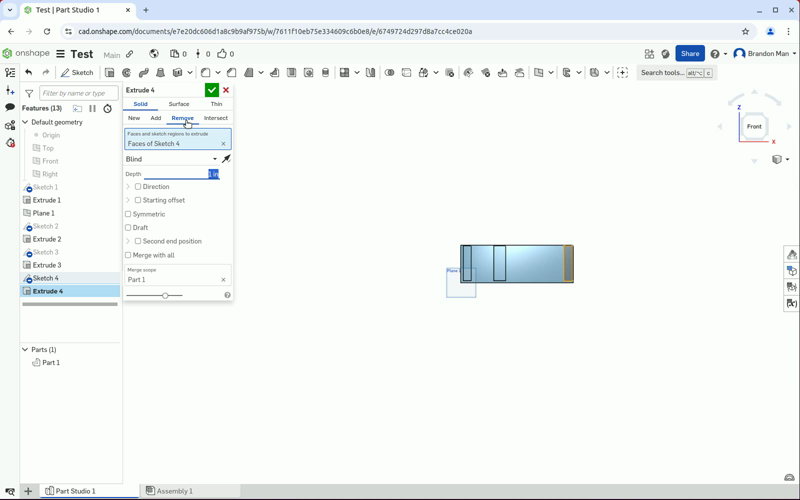
text(2.648)
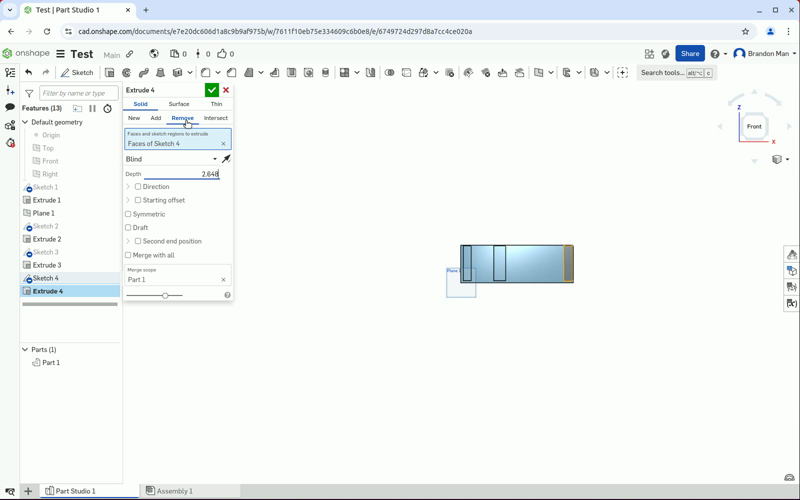
key(tab, 6)
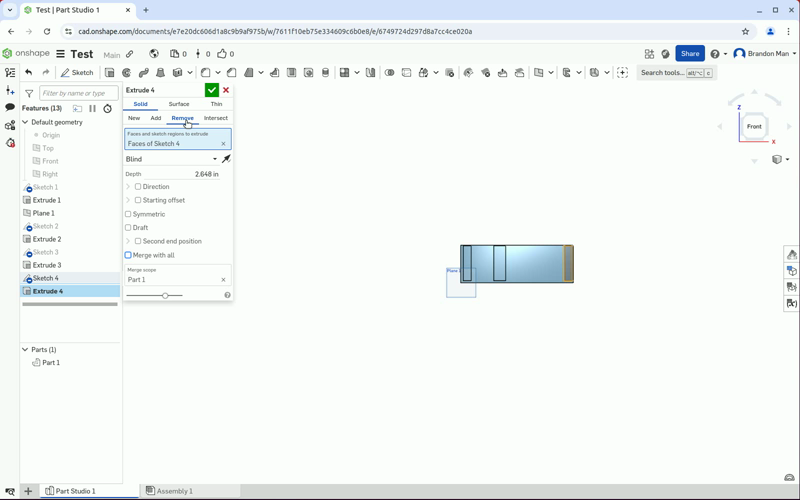
key(space)
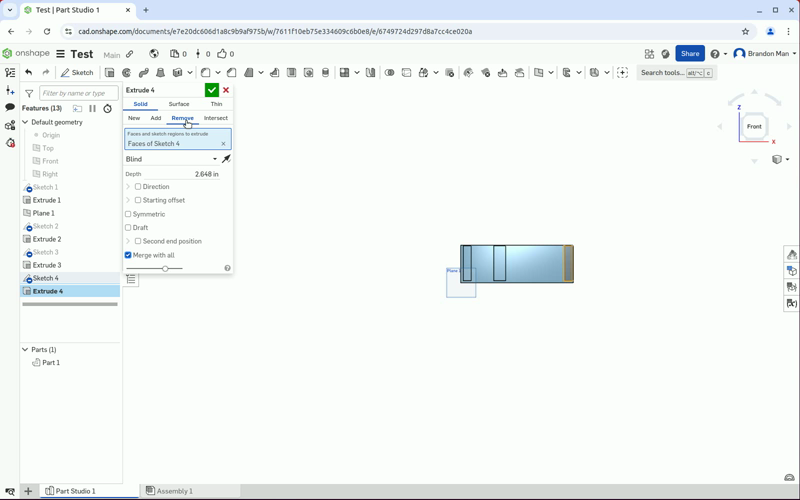
key(enter)
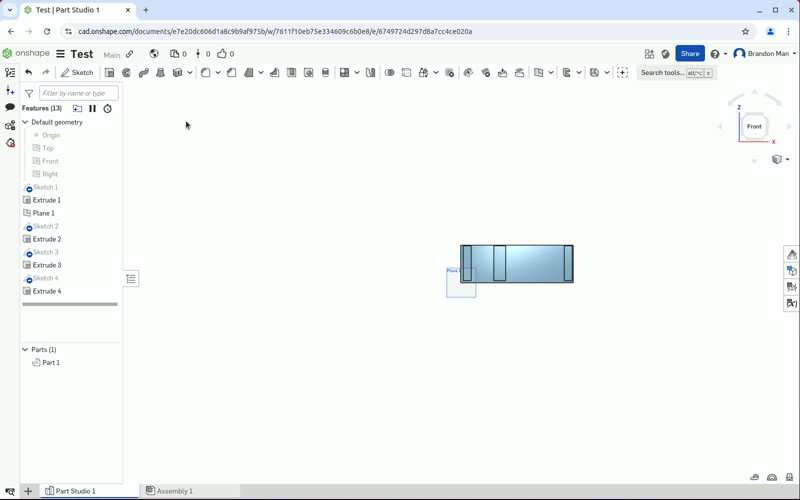
key(shift+h)
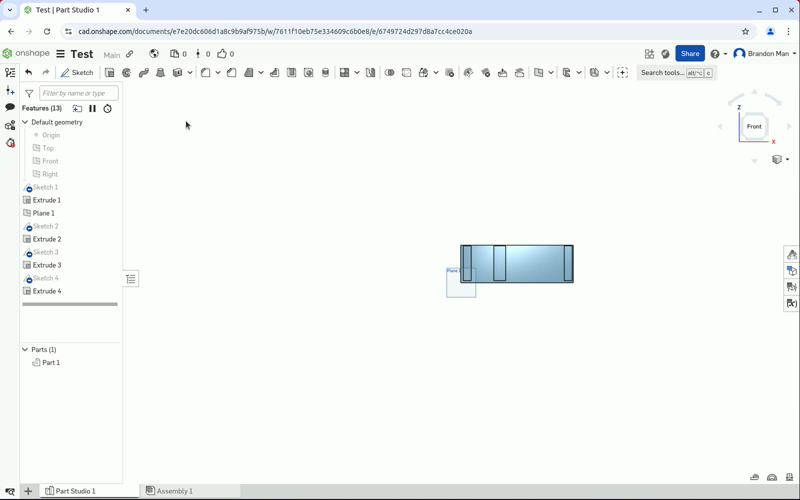
key(shift+h)
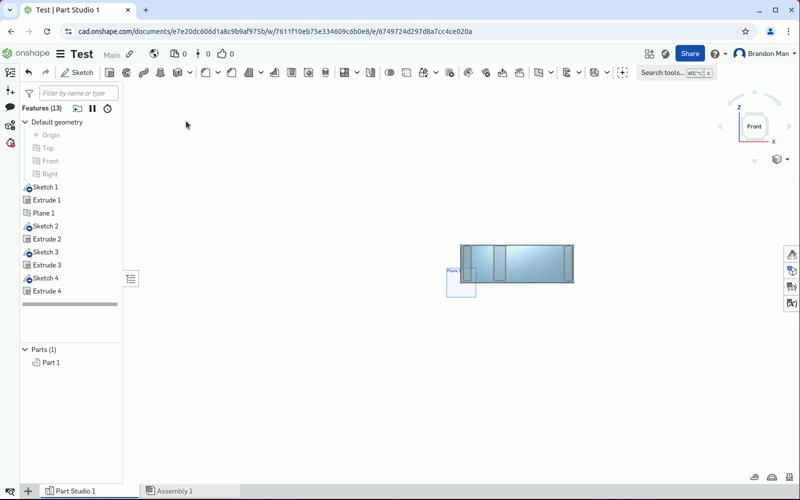
key(shift+7)
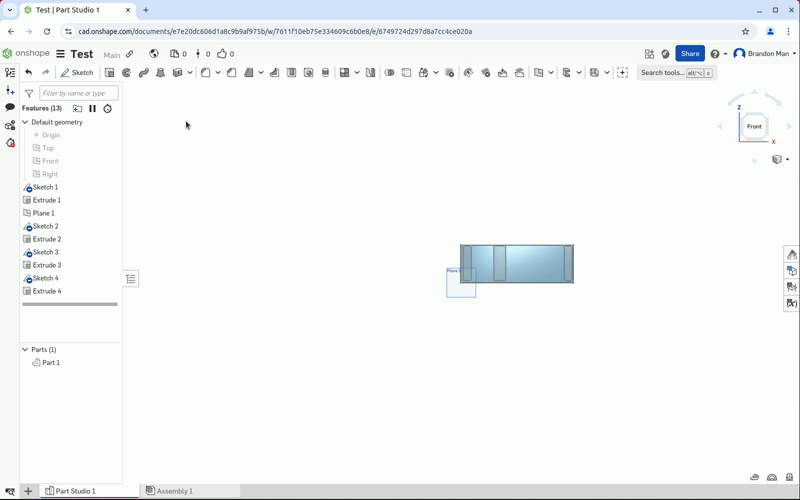
key(left, 2)
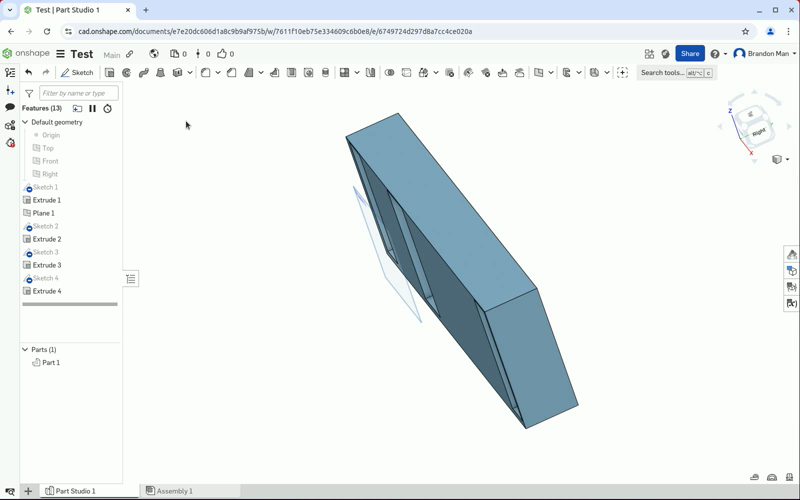
key(down, 2)
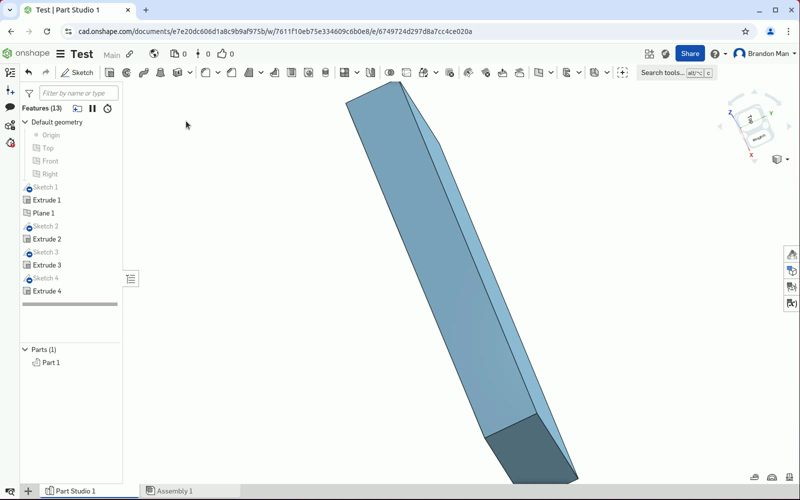
key(up, 2)
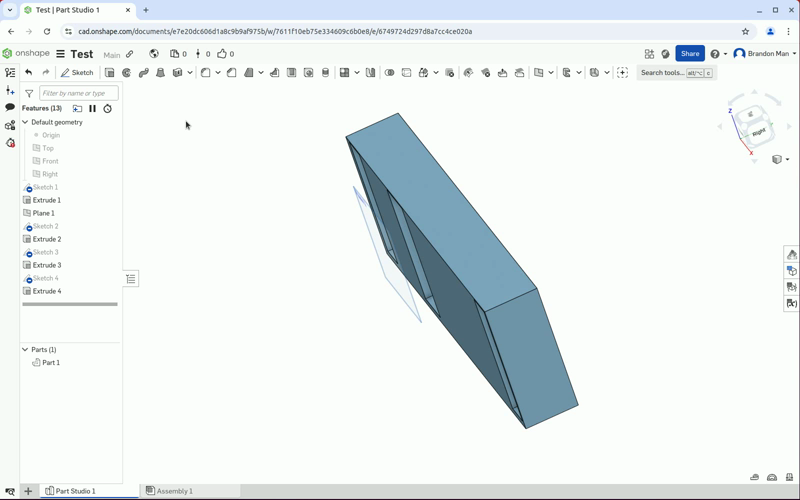
key(right, 2)
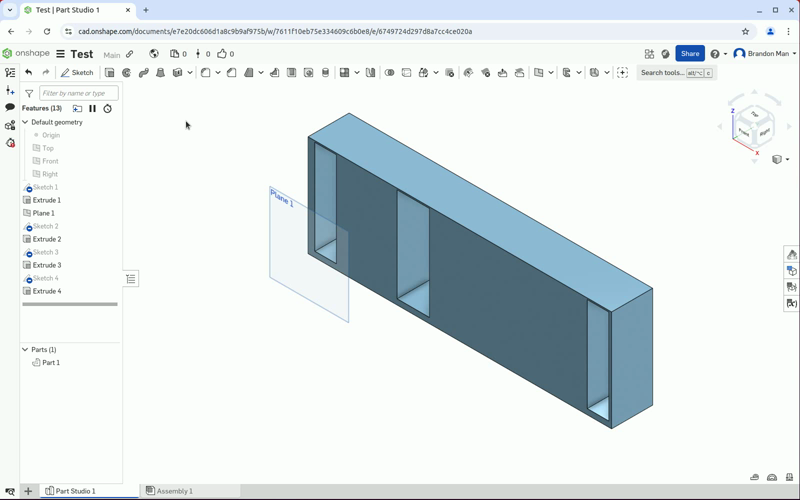
mouse_move(73, 189)
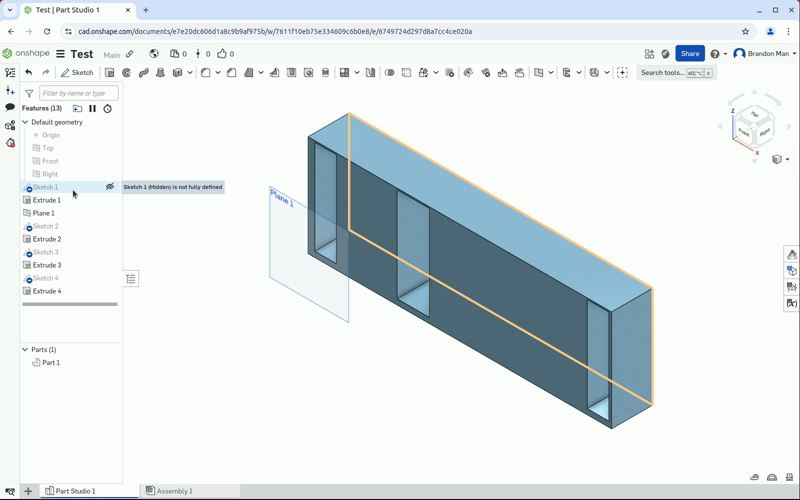
click(73, 189)